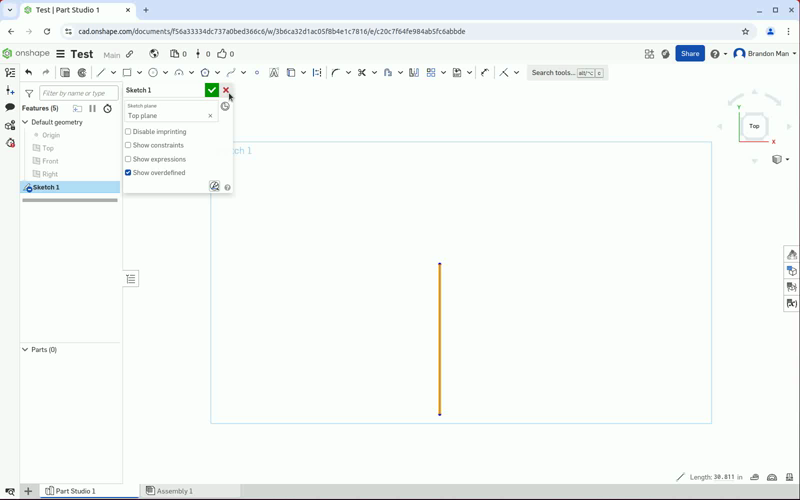
key(shift+h)
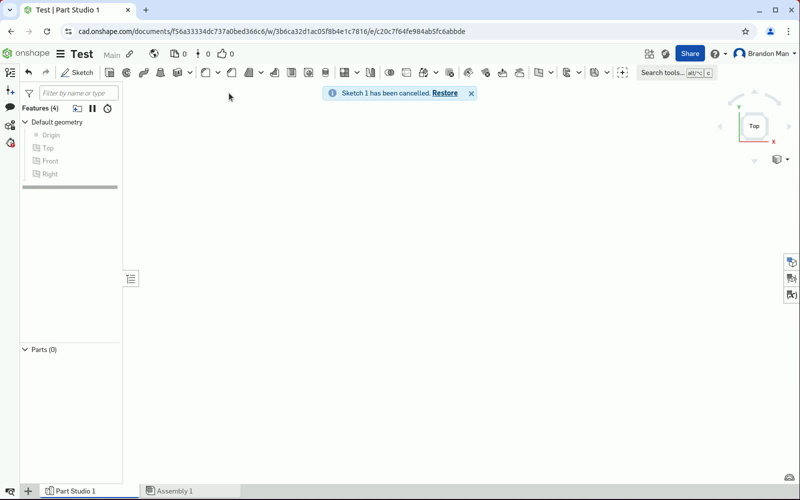
mouse_move(73, 352)
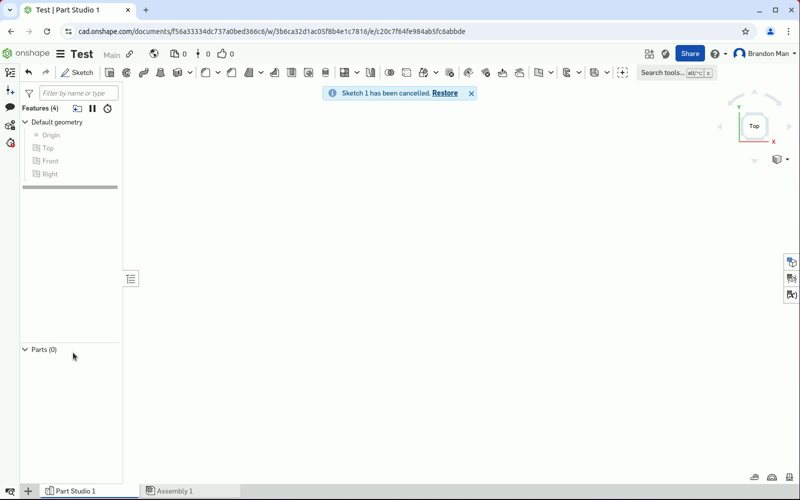
key(y)
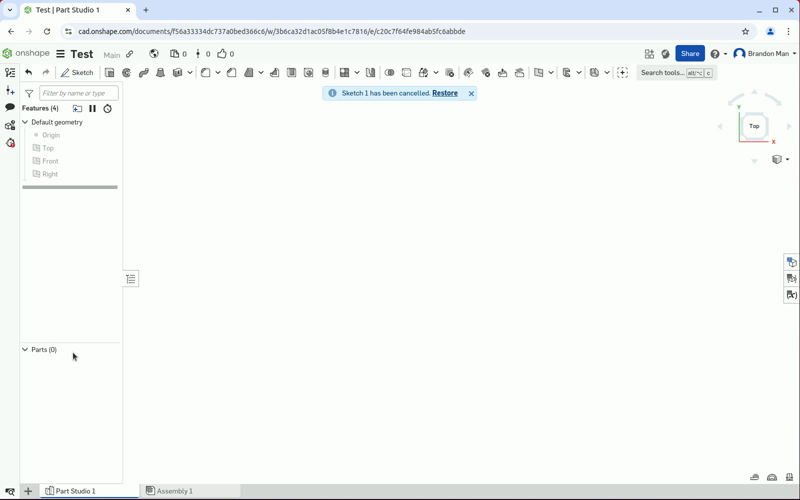
key(shift+p)
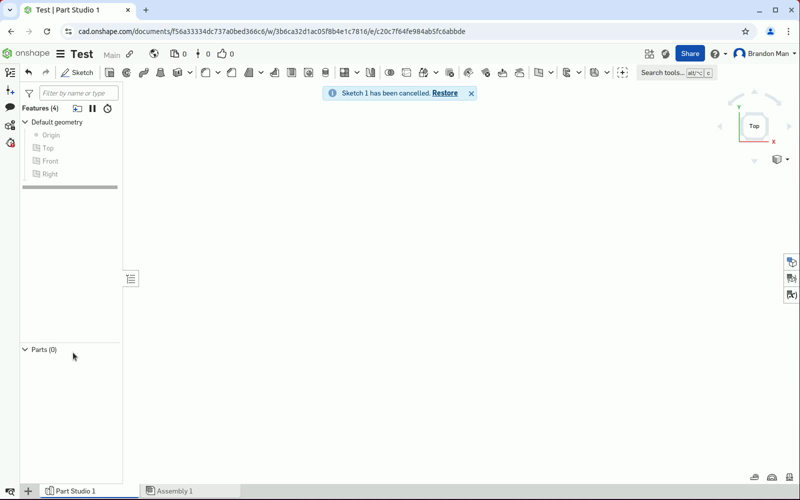
key(space)
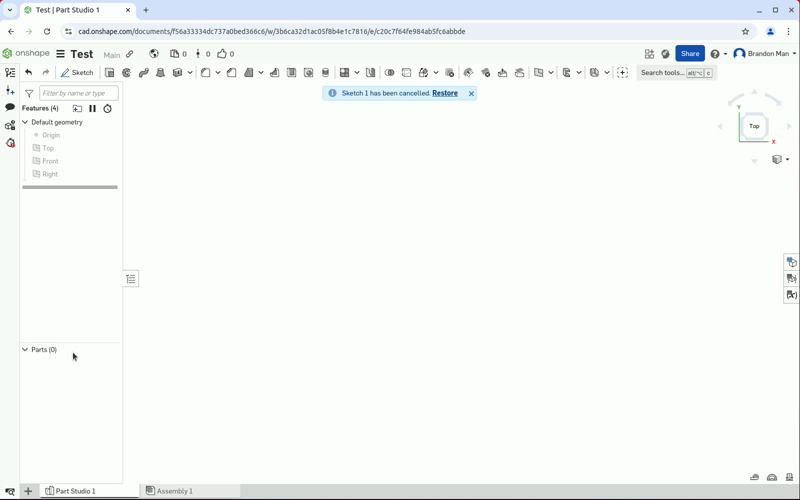
key_down(shift)
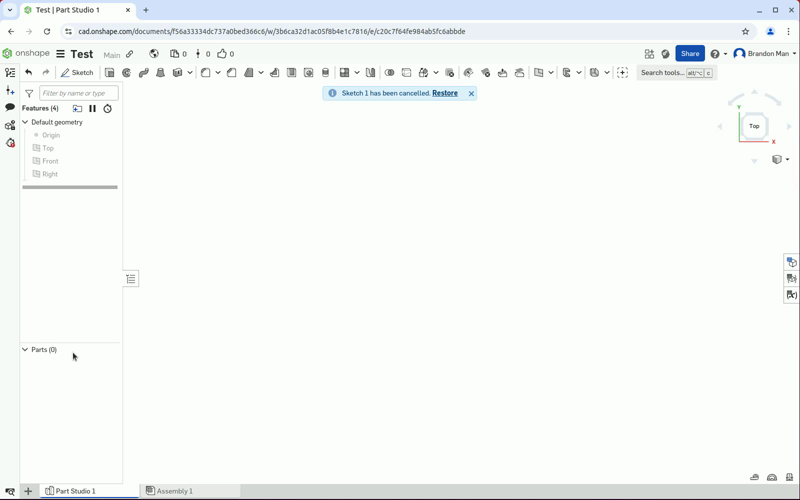
key(up)
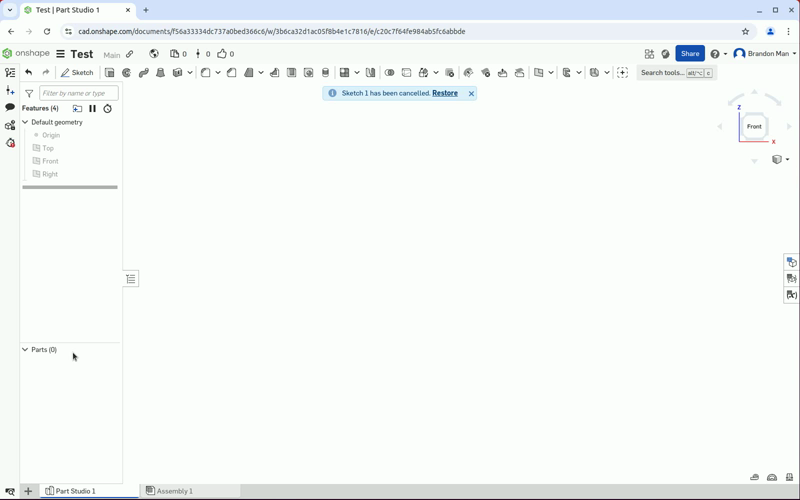
key_up(shift)
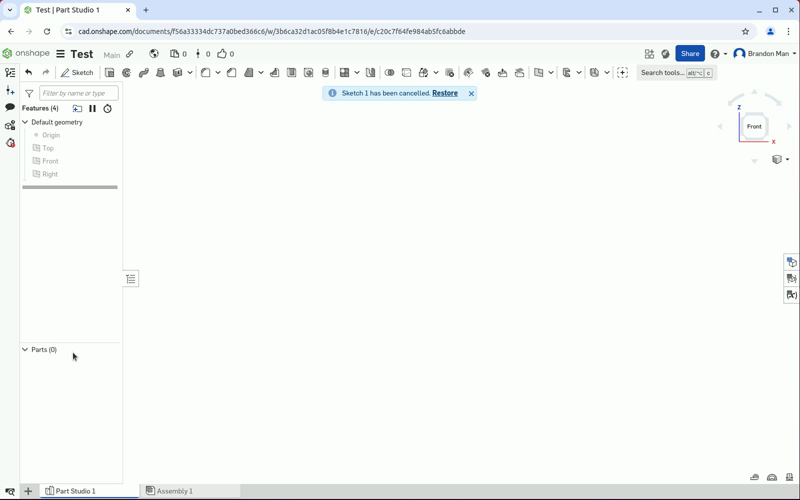
mouse_move(73, 352)
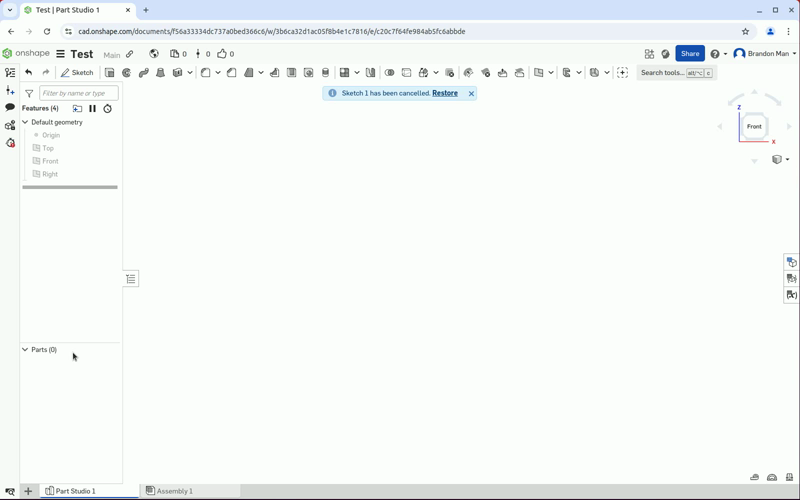
key(shift+y)
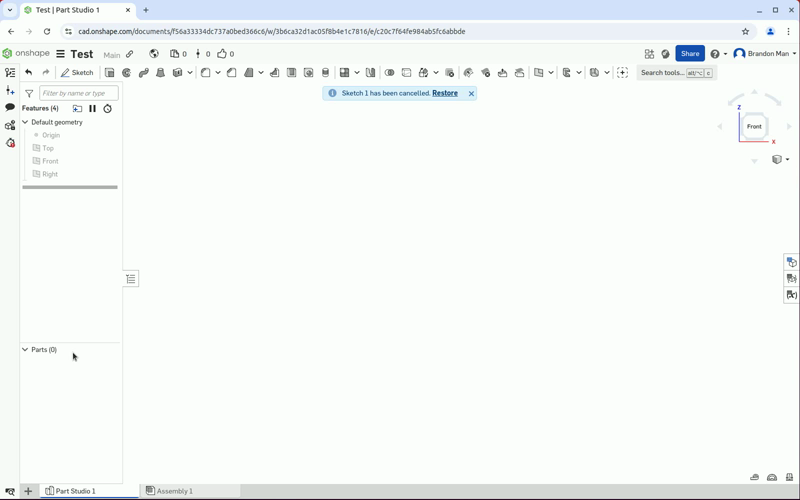
key(shift+s)
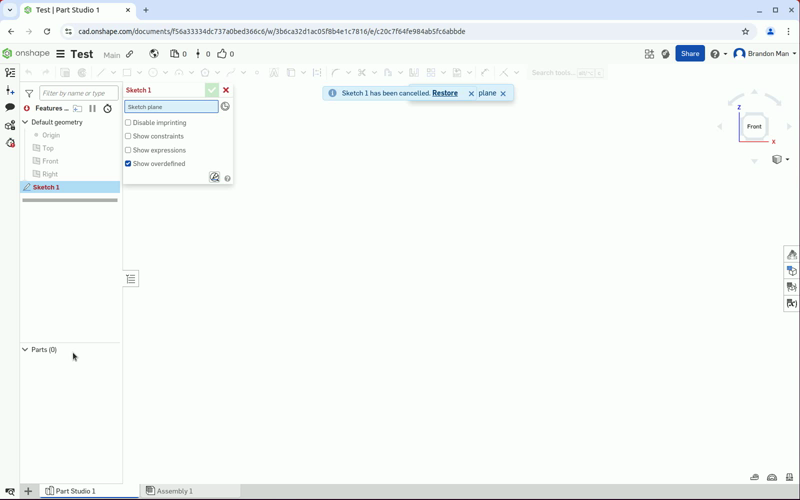
mouse_move(73, 163)
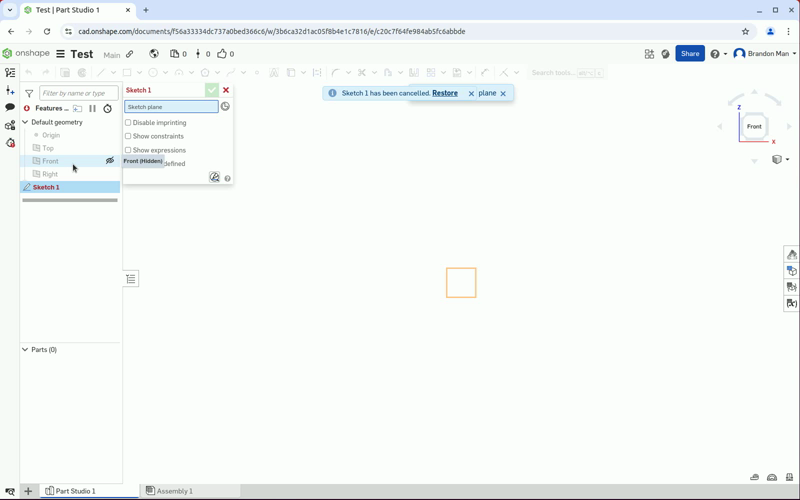
click(73, 163)
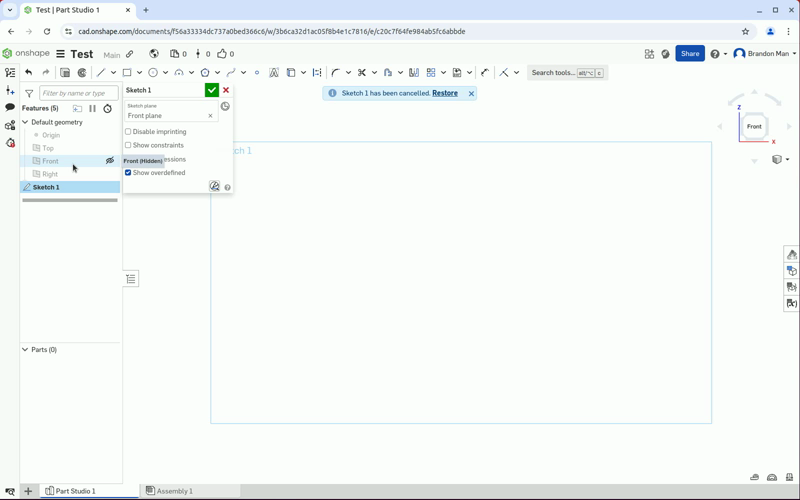
mouse_move(73, 352)
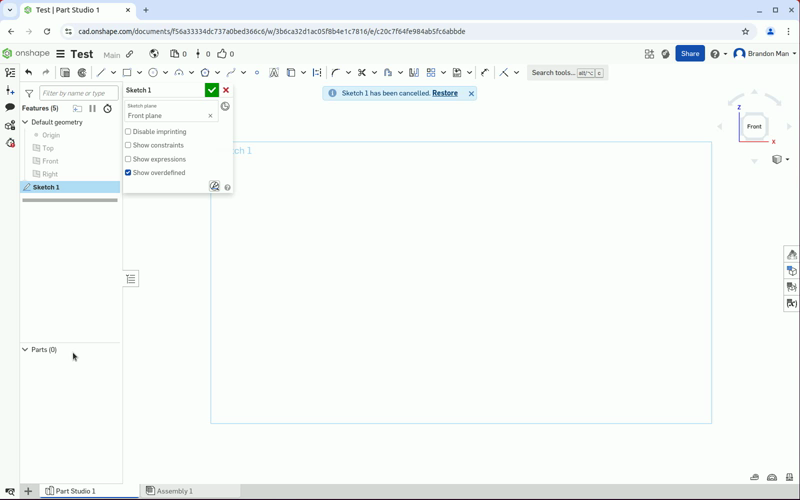
key(y)
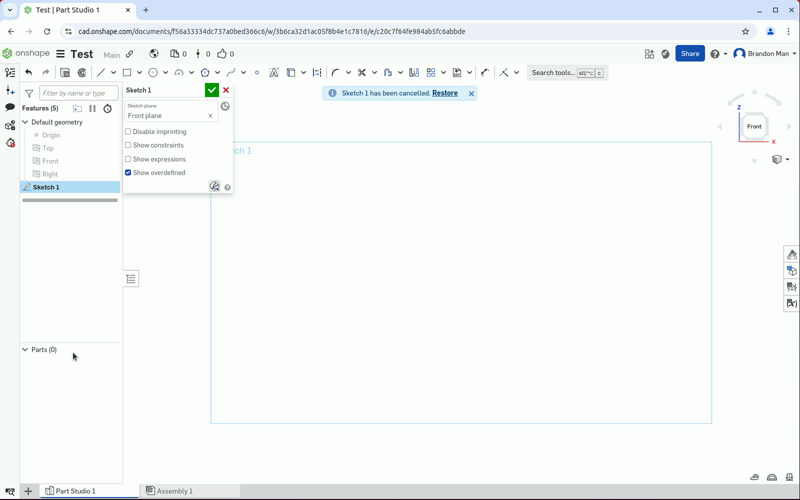
key(l)
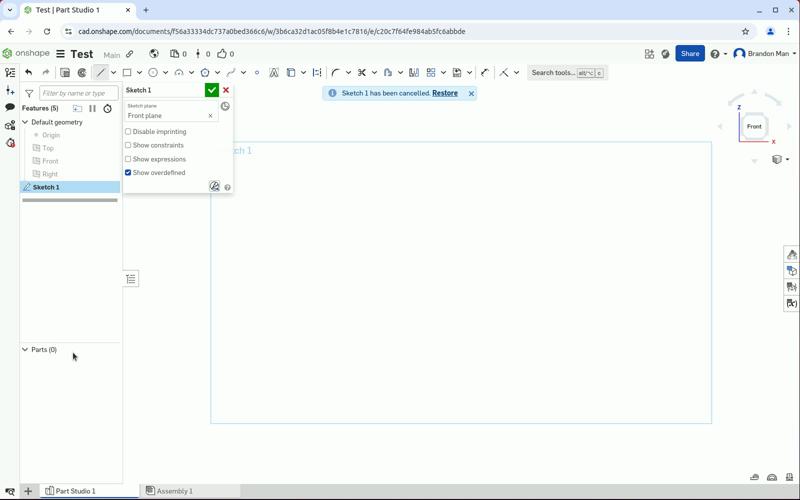
key_down(shift)
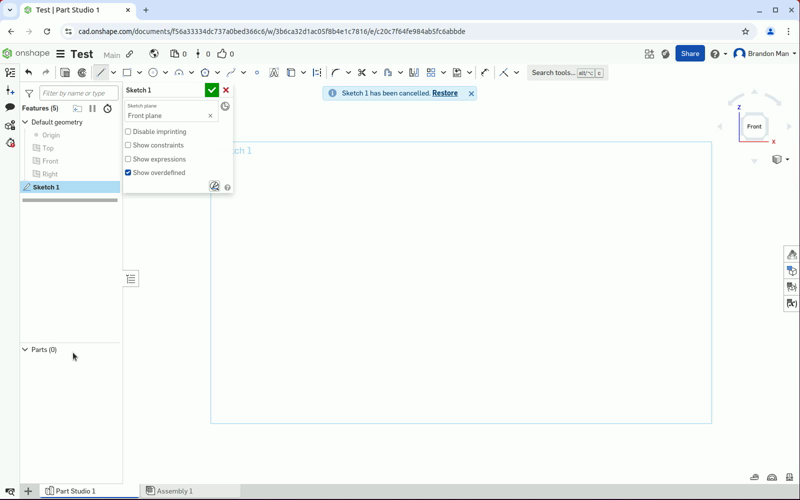
mouse_move(426, 291)
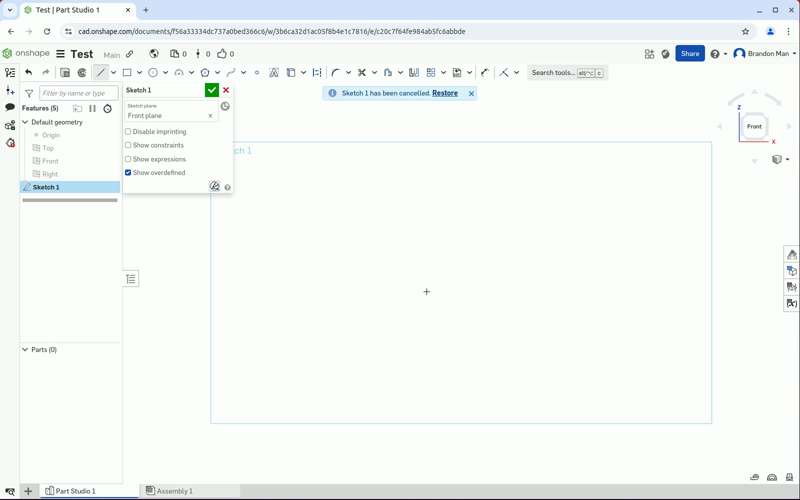
click(426, 291)
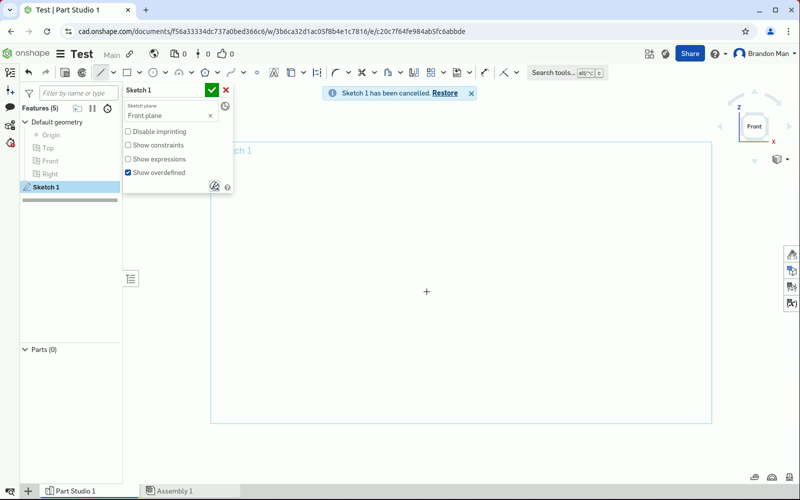
key_up(shift)
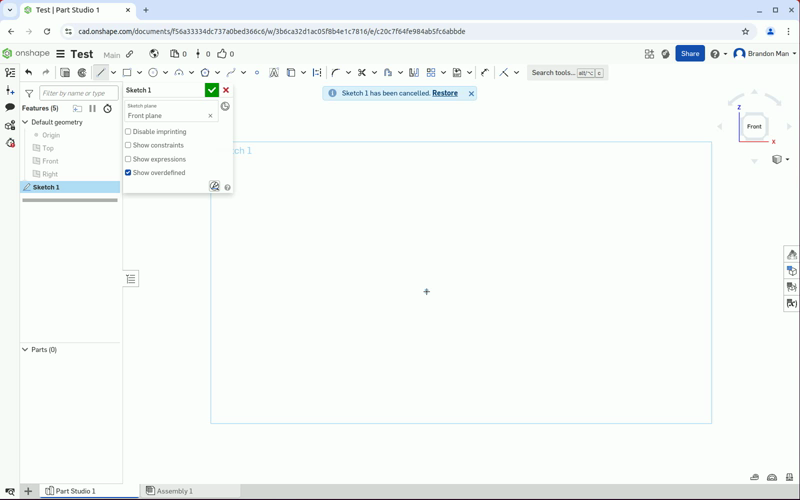
key_down(shift)
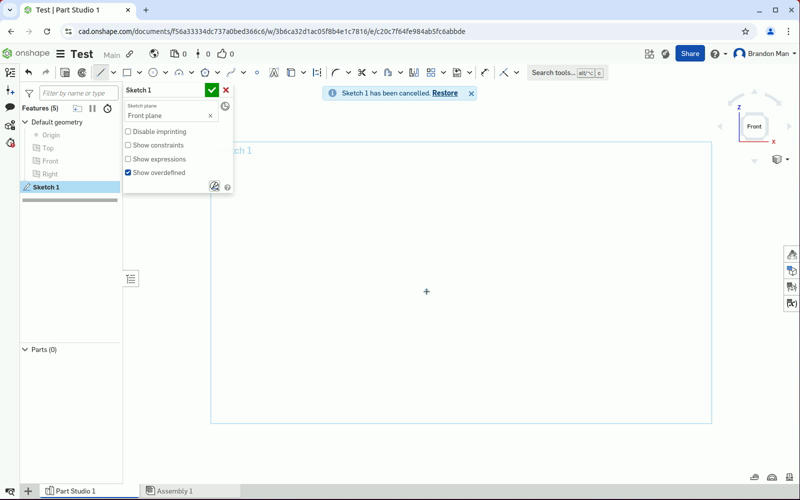
mouse_move(495, 291)
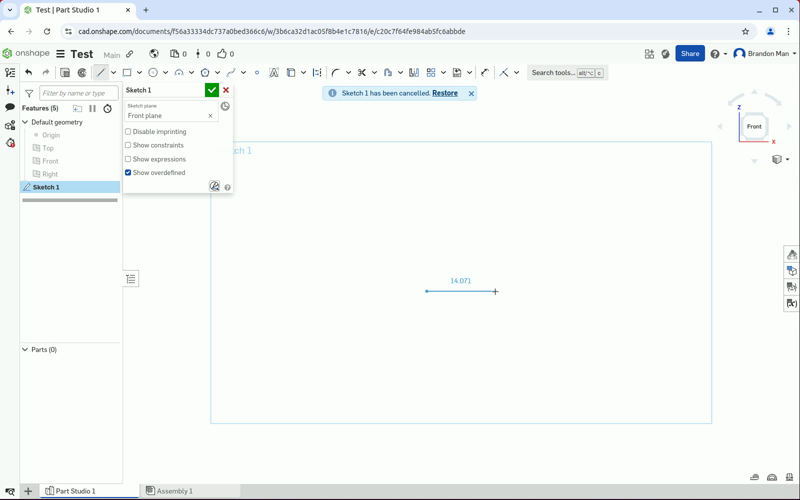
click(495, 291)
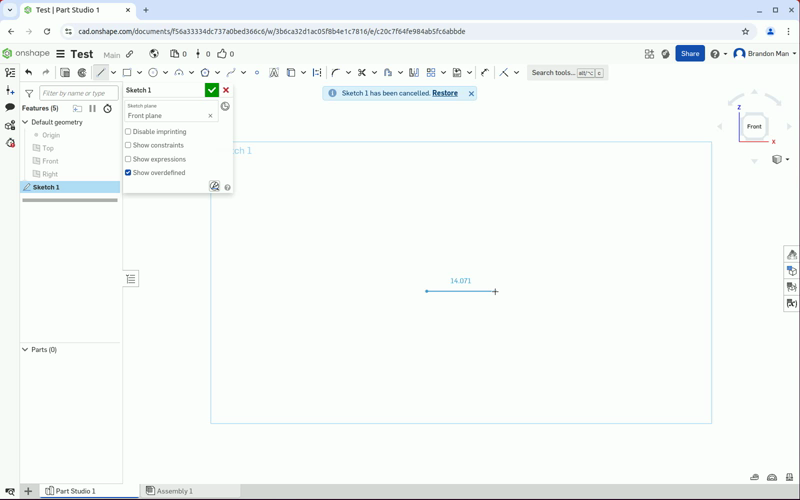
key_up(shift)
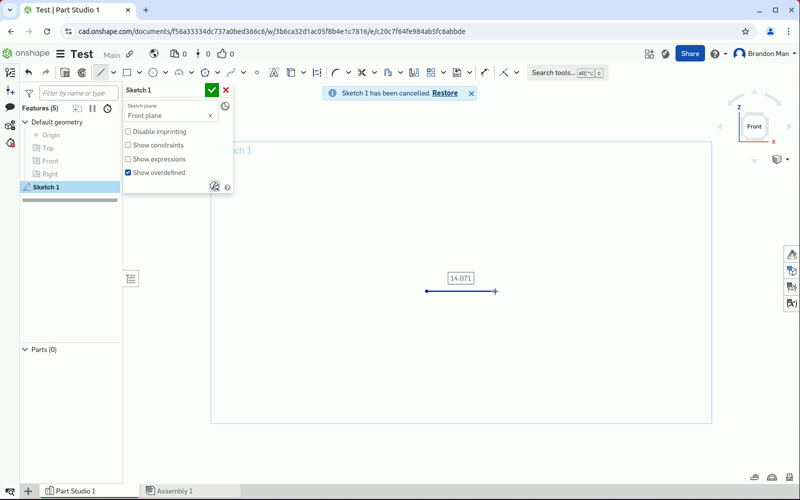
key_down(shift)
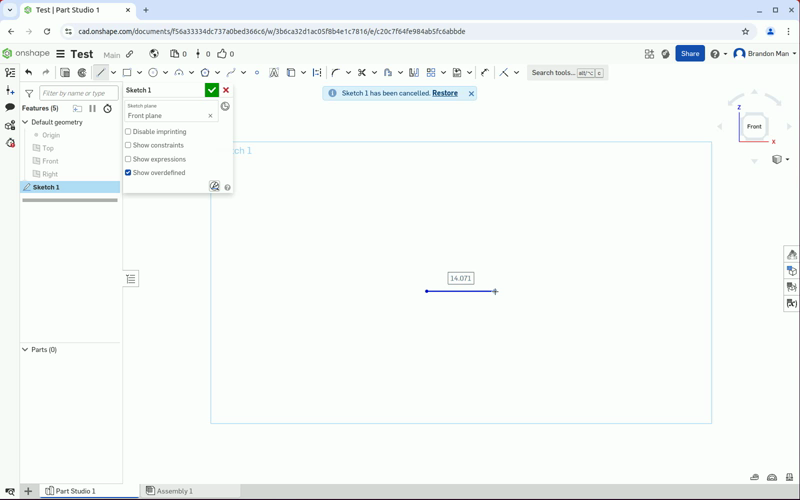
mouse_move(525, 291)
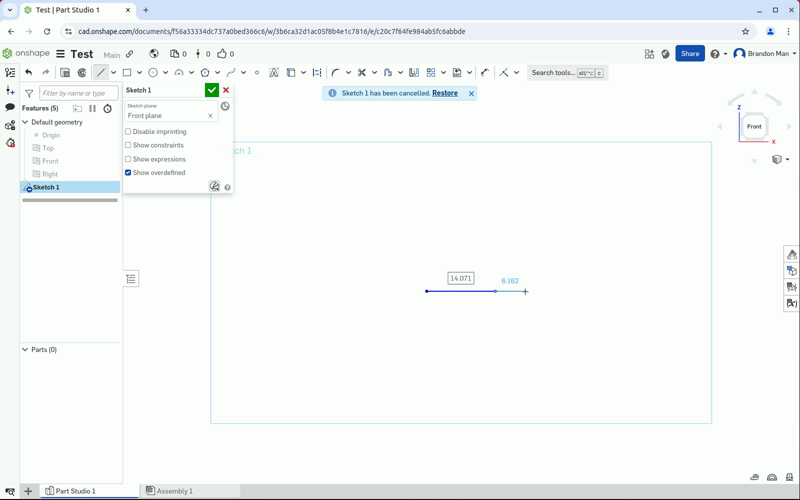
mouse_move(495, 273)
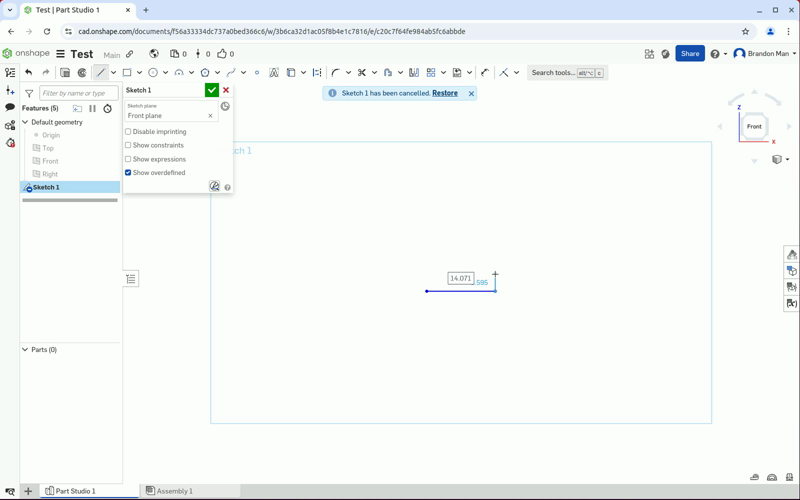
click(495, 273)
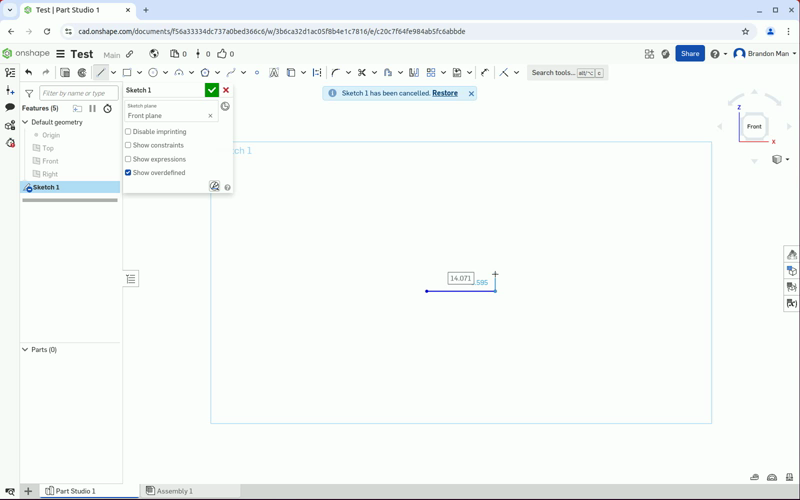
key_up(shift)
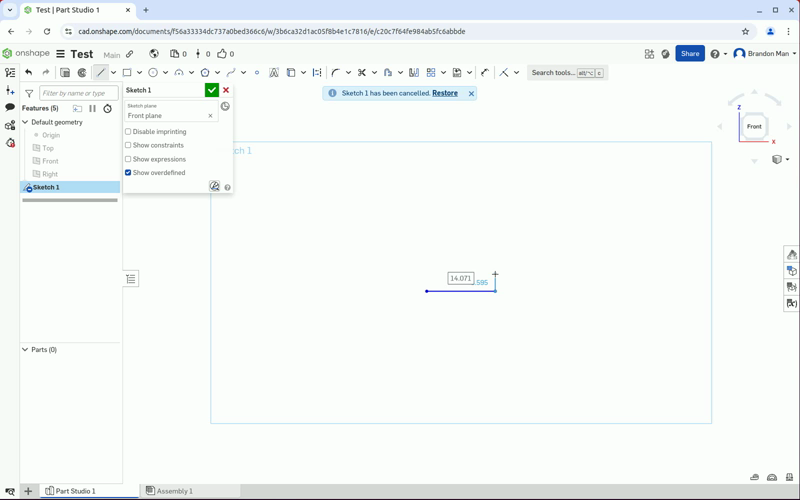
key_down(shift)
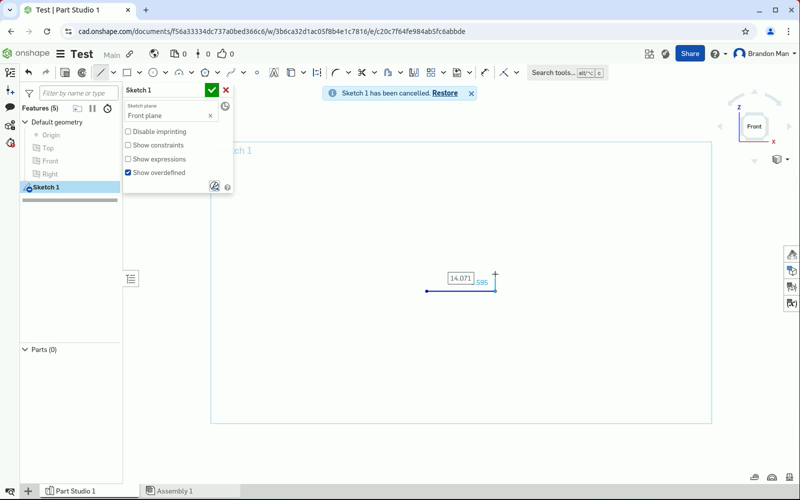
mouse_move(426, 273)
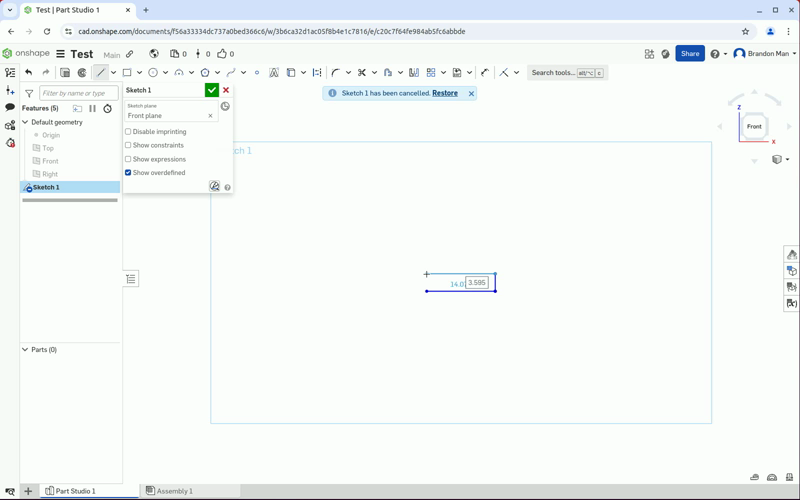
click(426, 273)
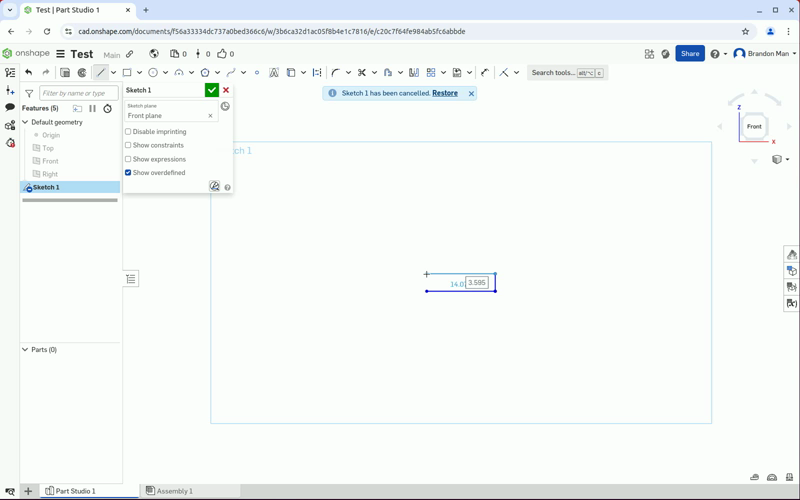
key_up(shift)
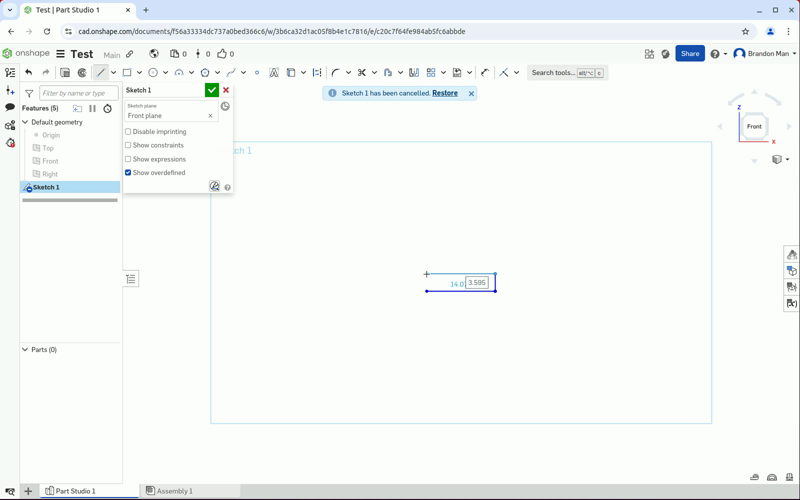
mouse_move(456, 273)
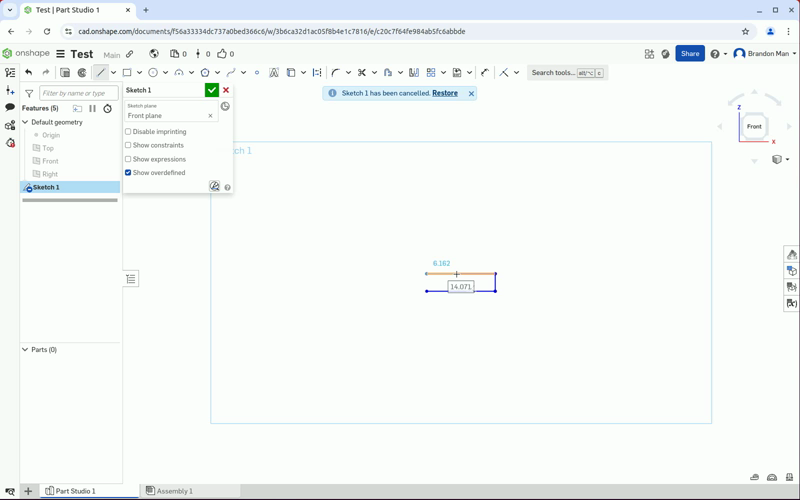
key_down(shift)
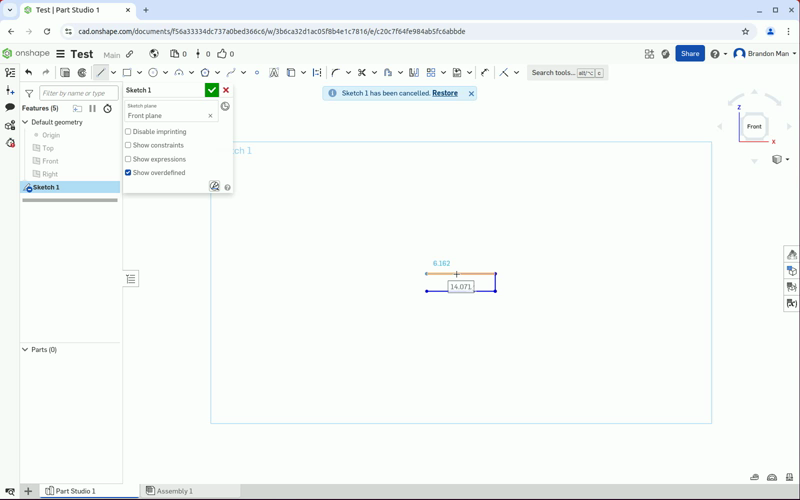
mouse_move(426, 291)
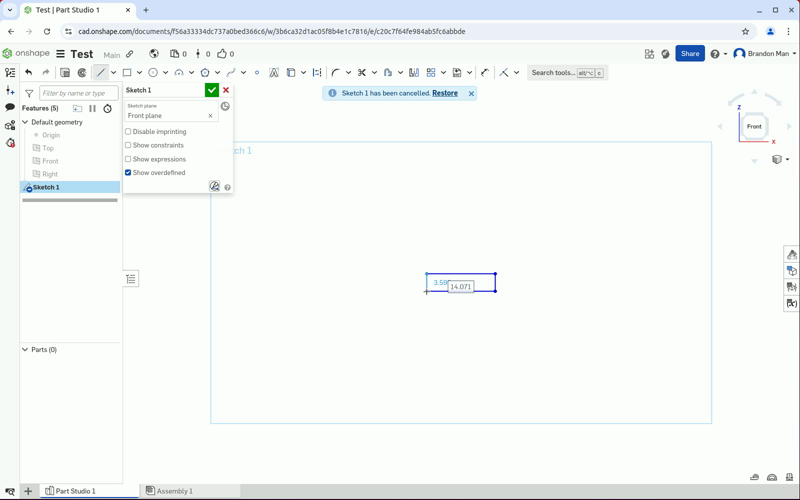
key_up(shift)
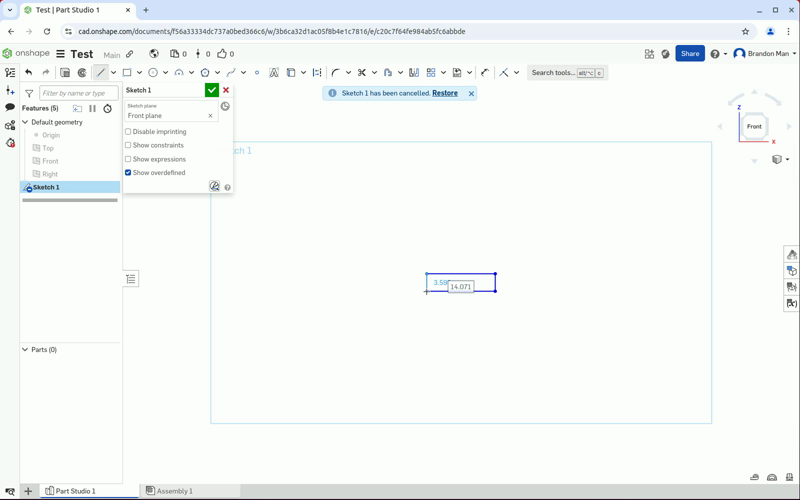
click(426, 291)
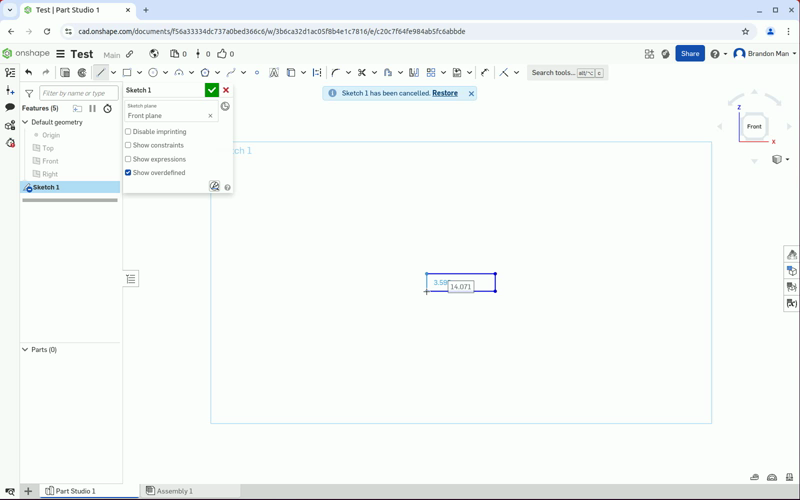
key(esc)
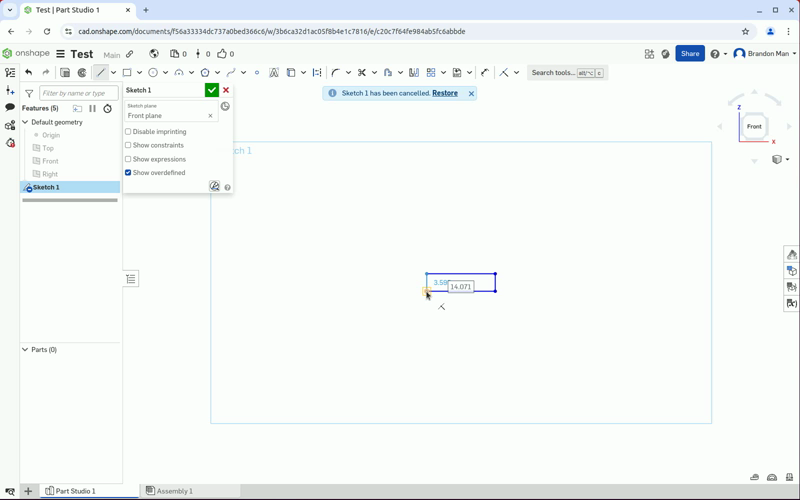
mouse_move(488, 280)
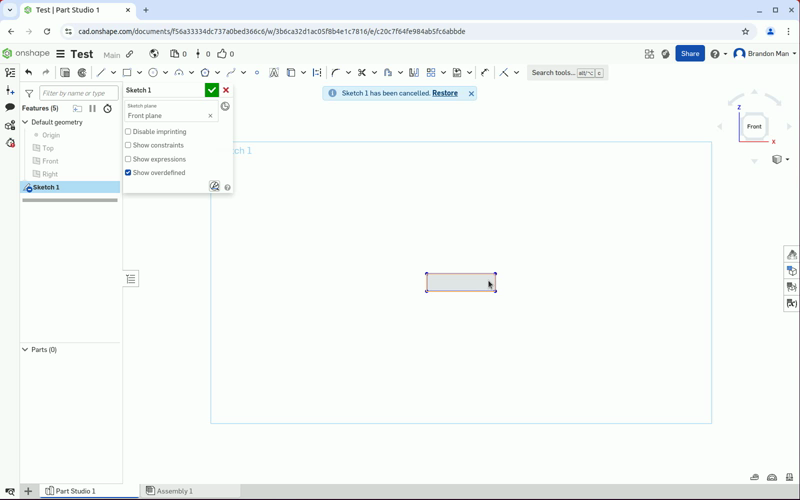
scroll(6)
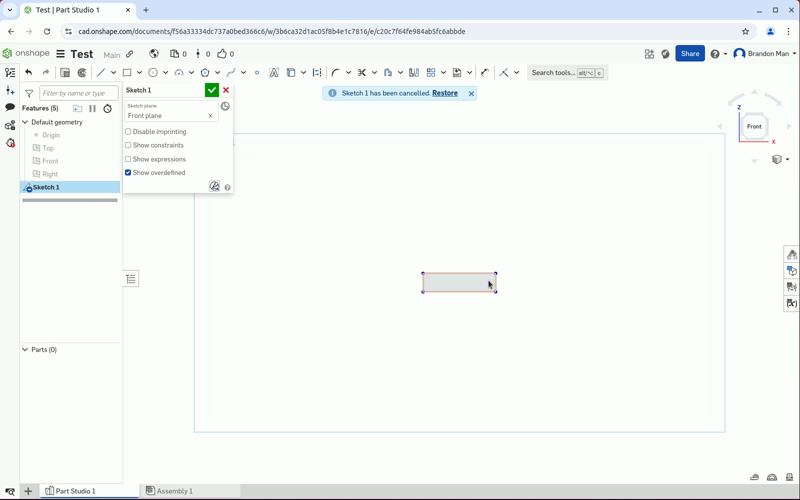
scroll(6)
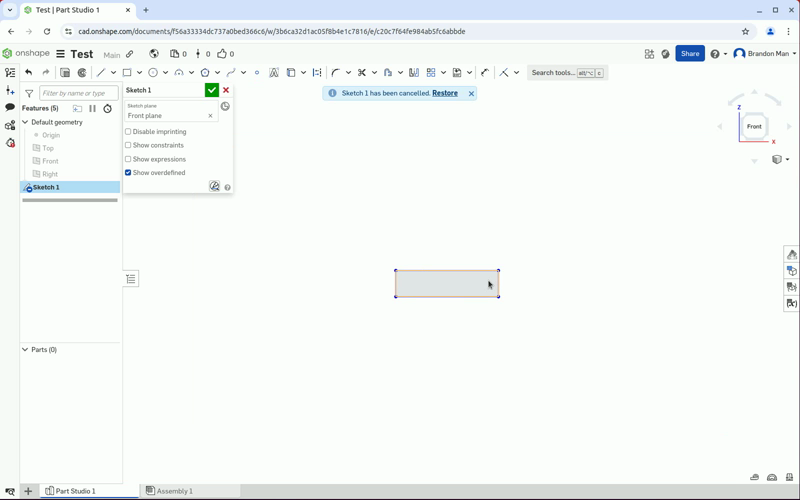
scroll(6)
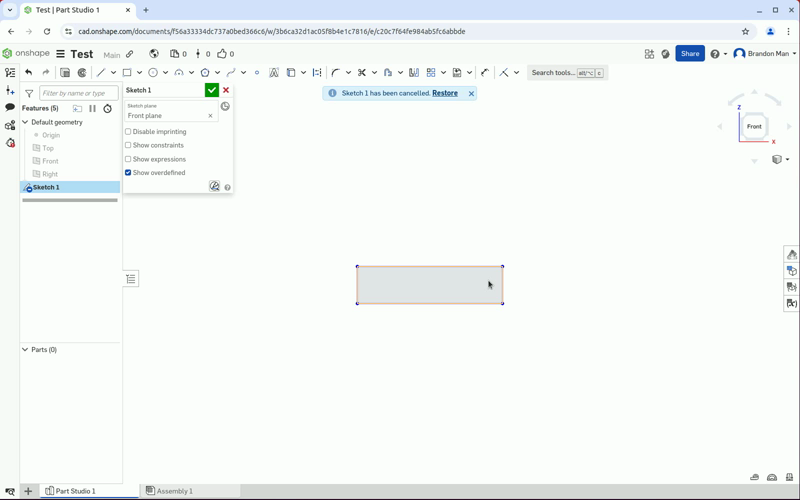
scroll(6)
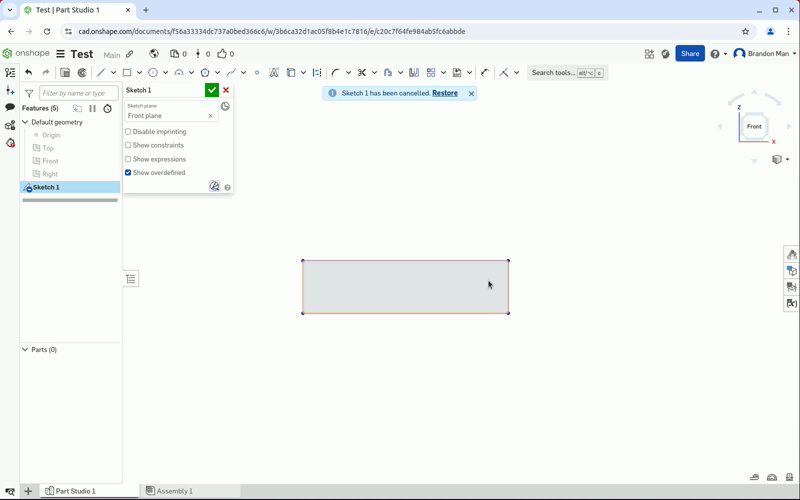
scroll(6)
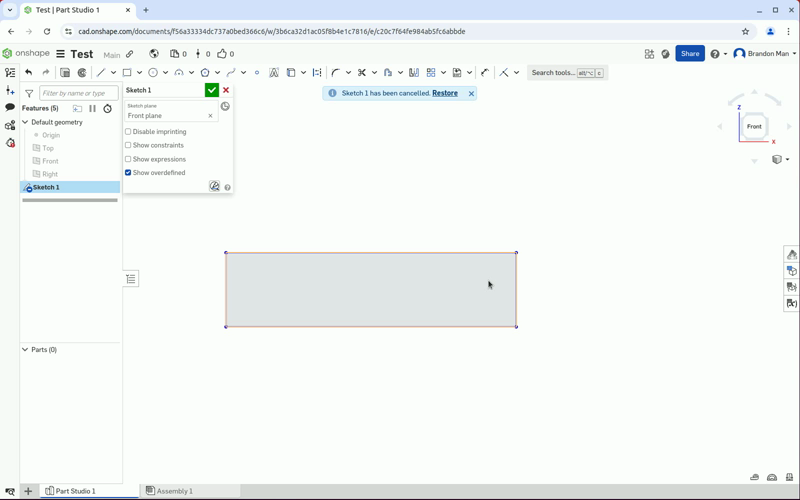
scroll(6)
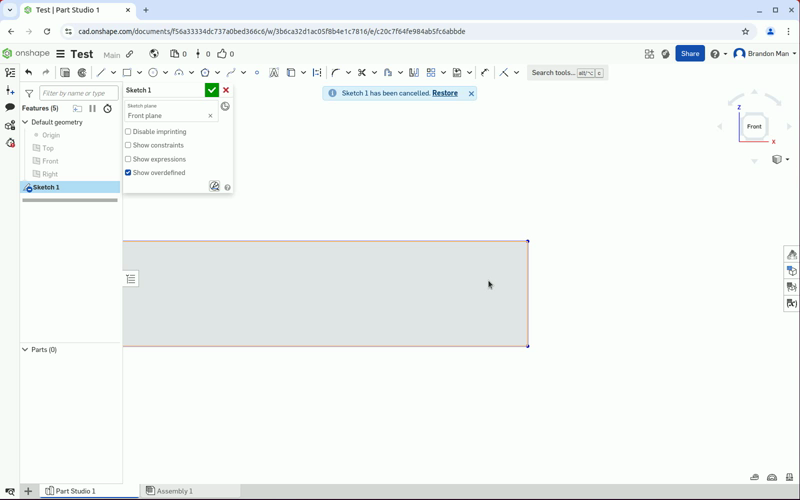
scroll(6)
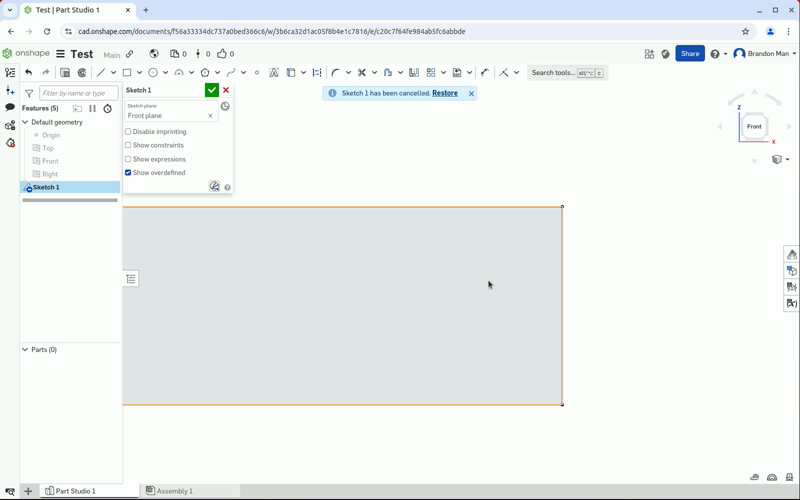
click(488, 280)
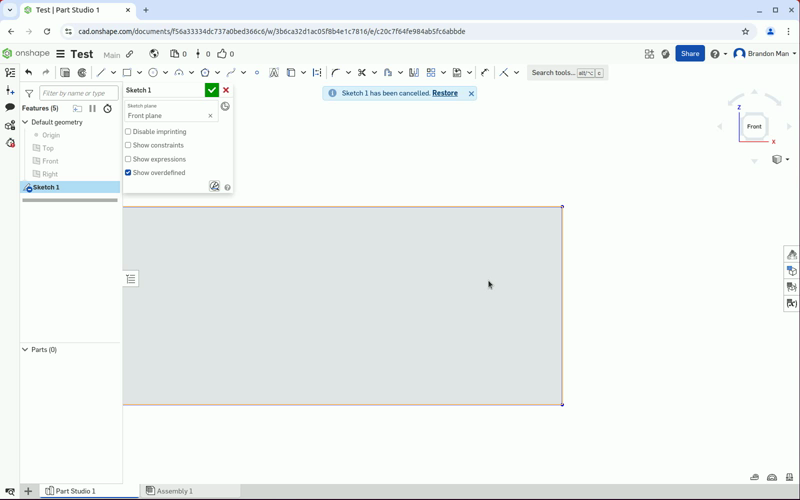
scroll(-6)
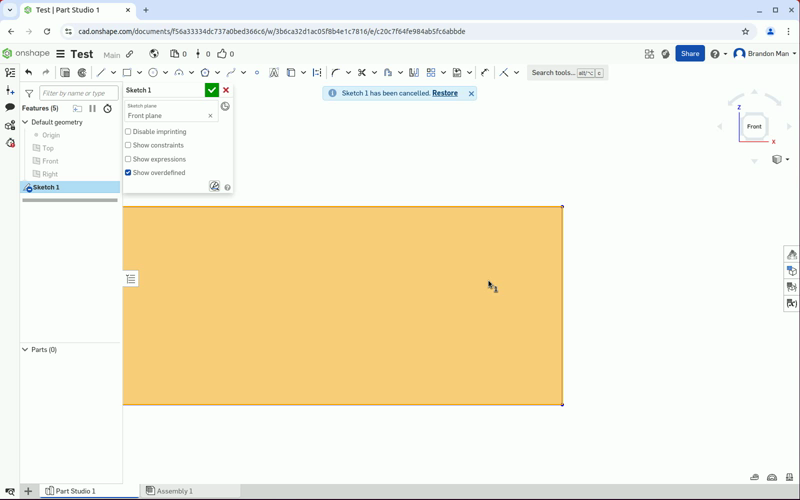
scroll(-6)
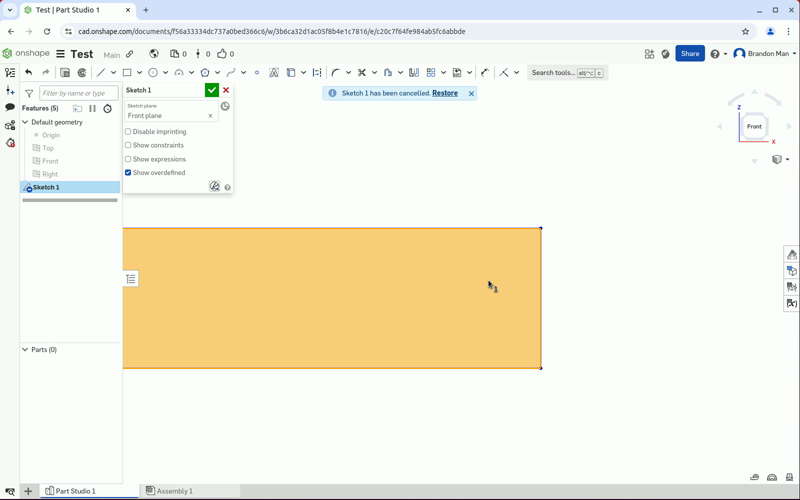
scroll(-6)
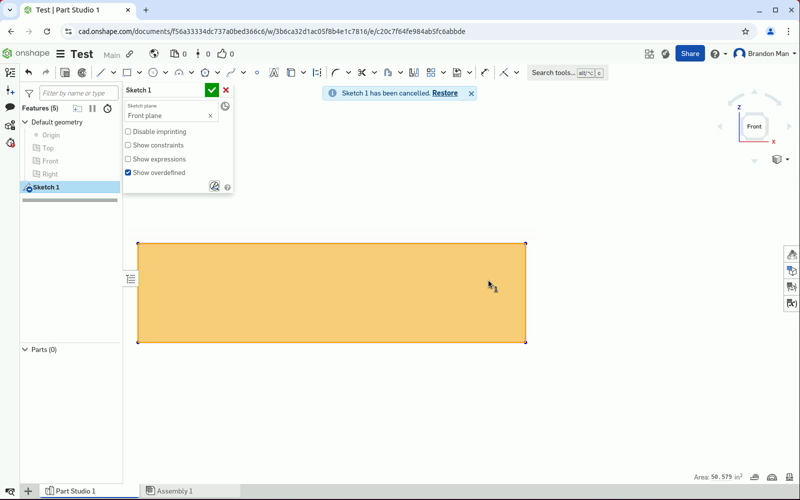
scroll(-6)
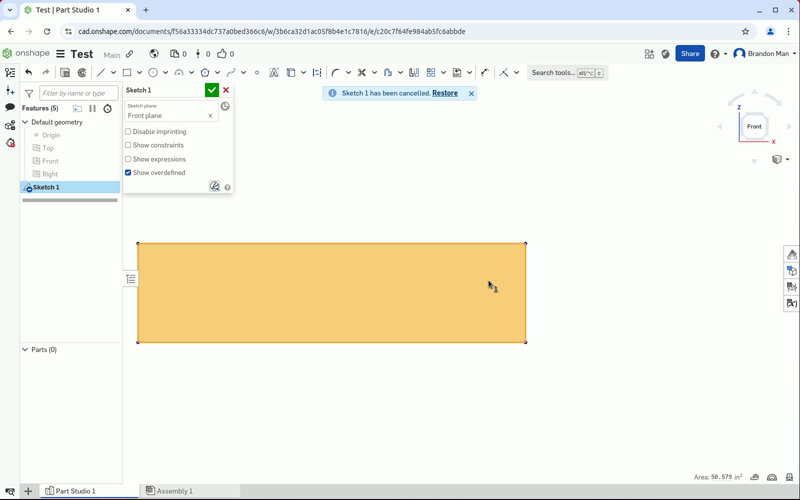
scroll(-6)
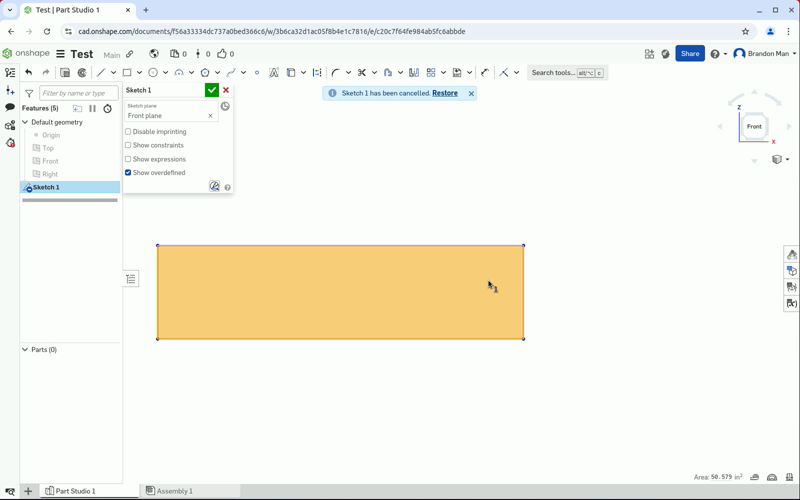
scroll(-6)
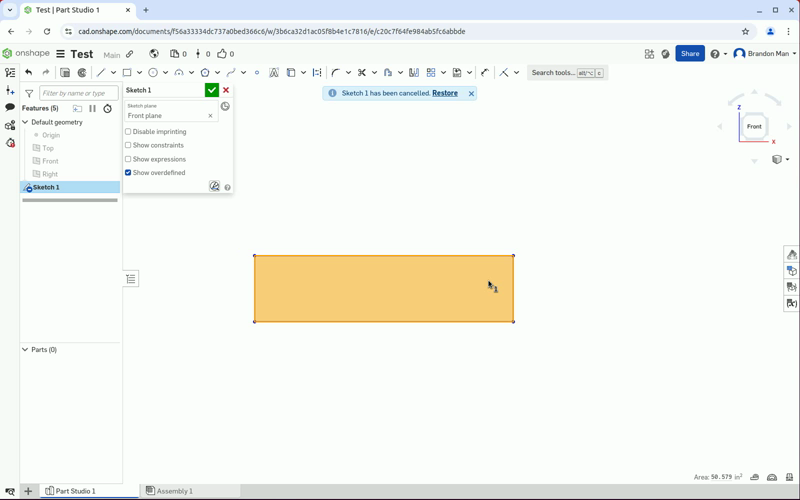
scroll(-6)
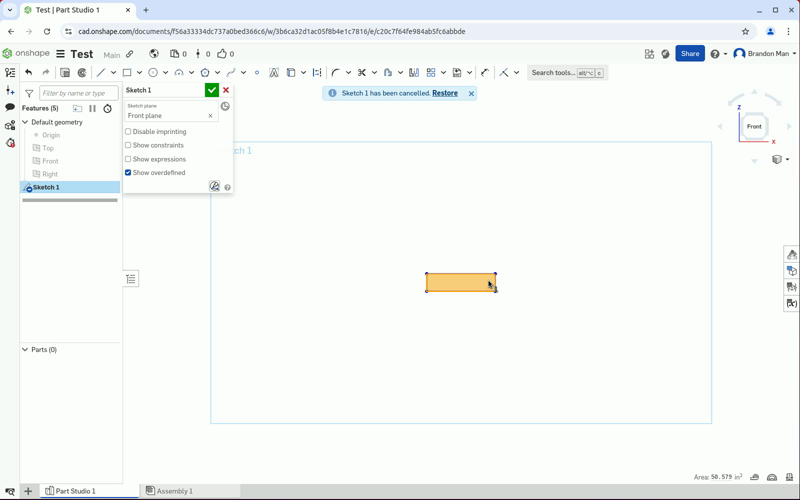
mouse_move(73, 352)
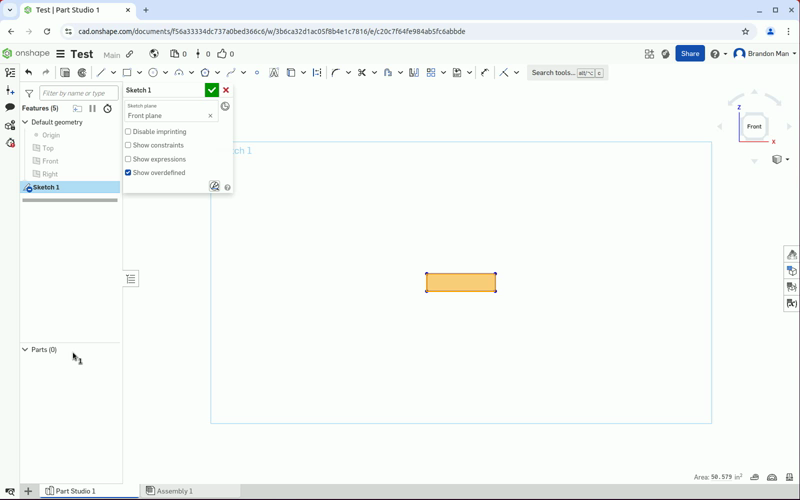
key(shift+y)
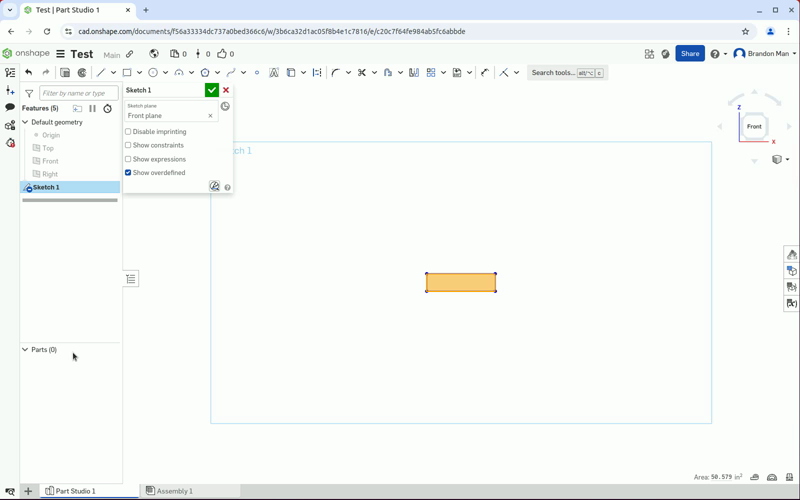
key(shift+e)
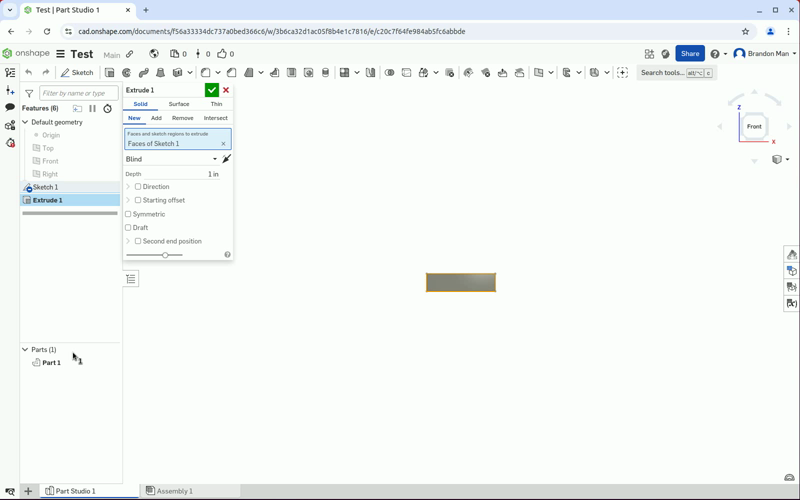
mouse_move(143, 106)
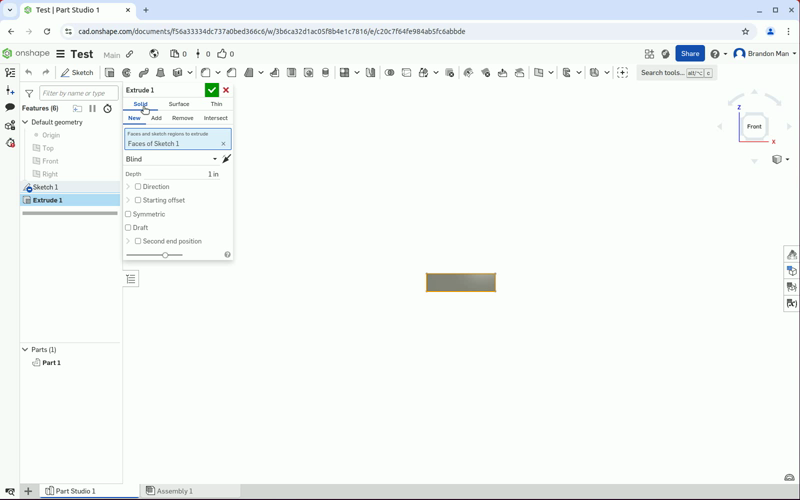
click(143, 106)
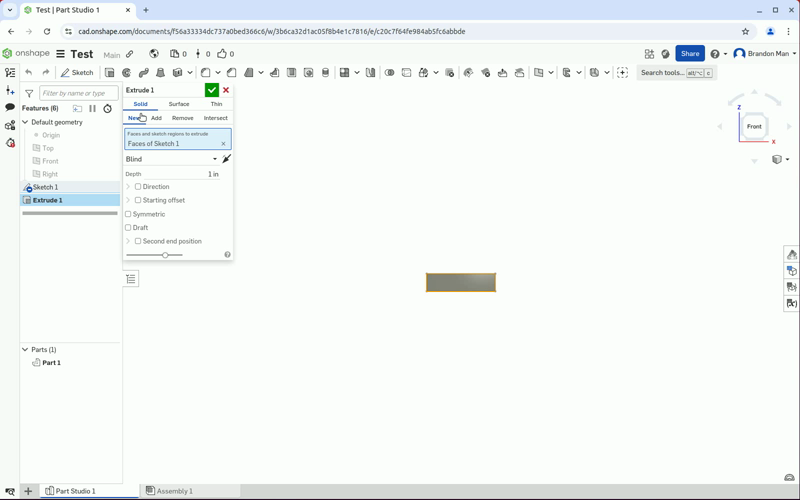
mouse_move(137, 120)
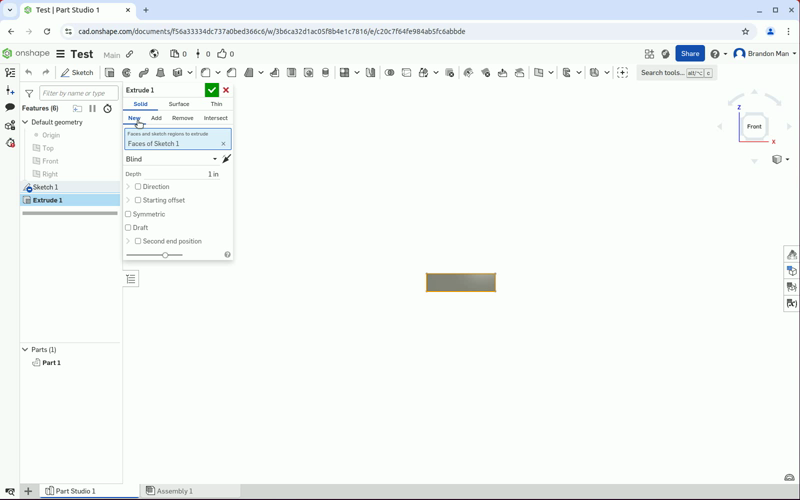
click(137, 120)
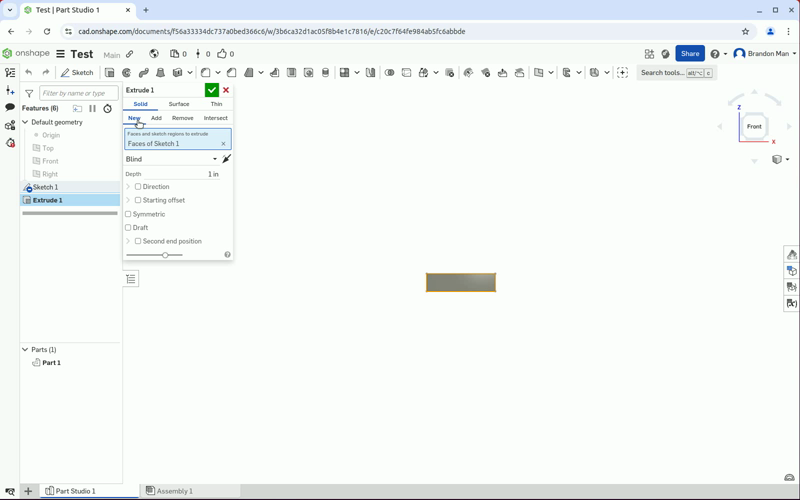
key(tab, 4)
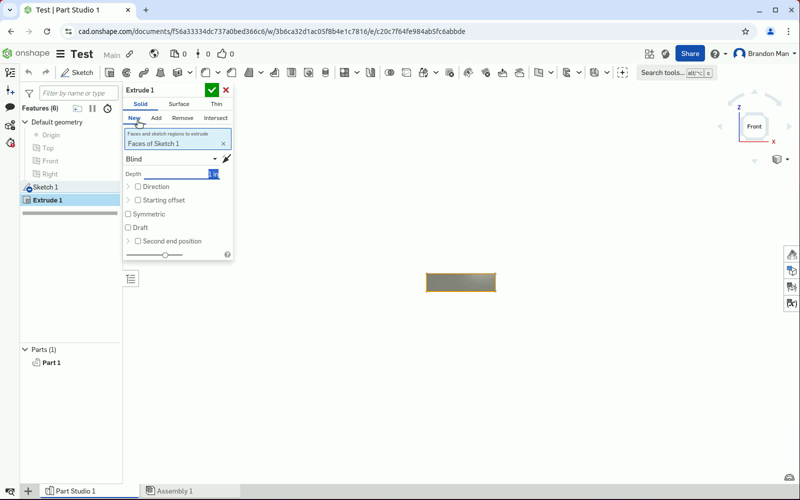
text(-23.108)
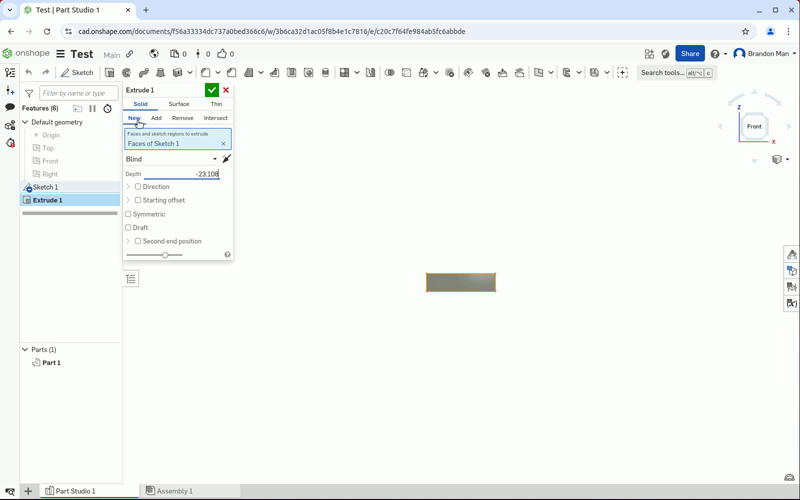
key(enter)
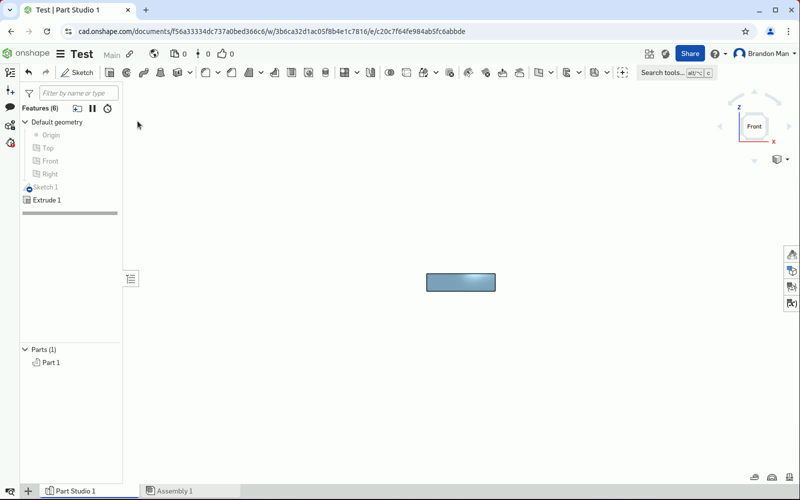
key(shift+h)
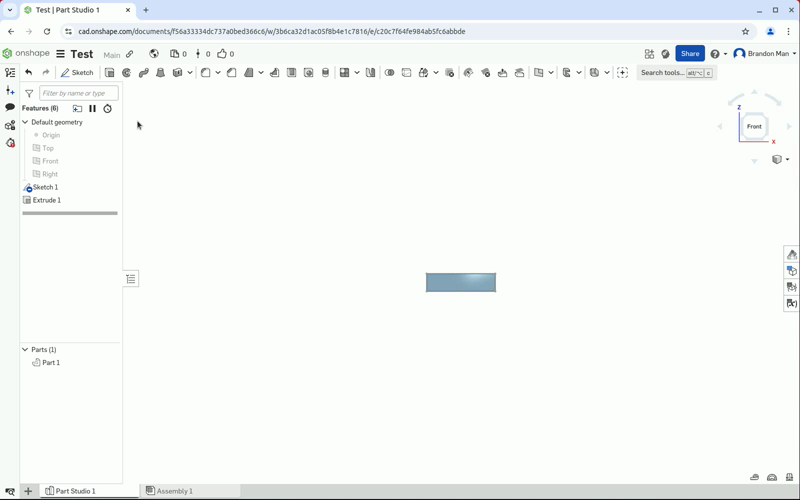
key(shift+h)
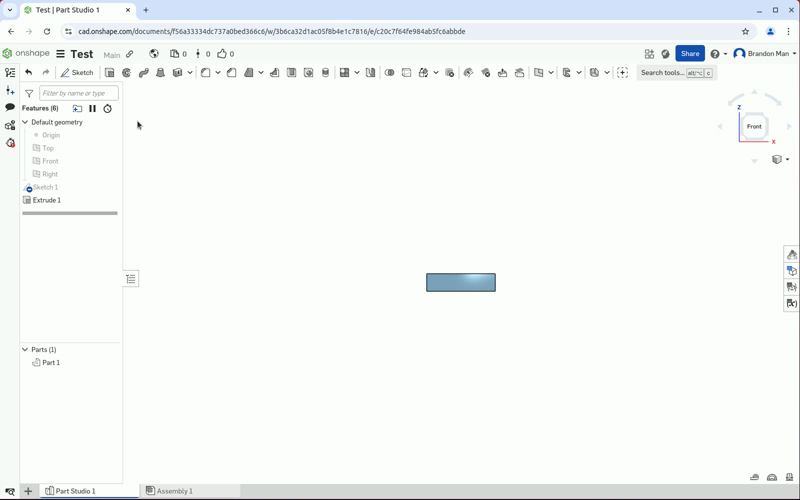
mouse_move(73, 189)
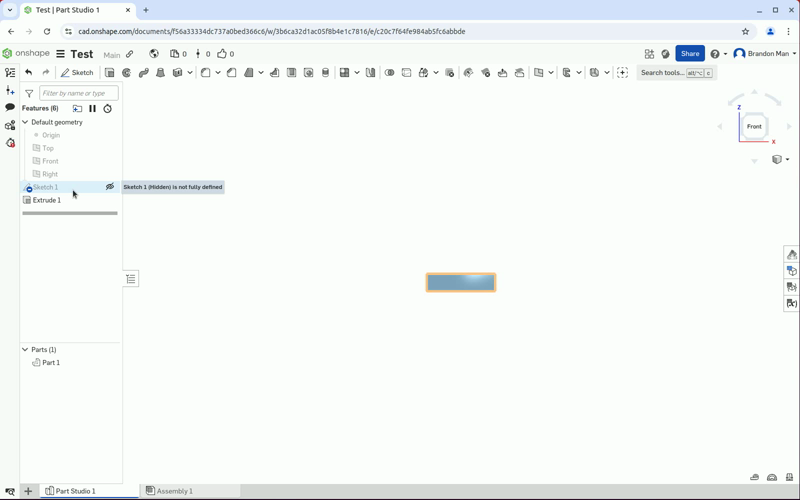
click(73, 189)
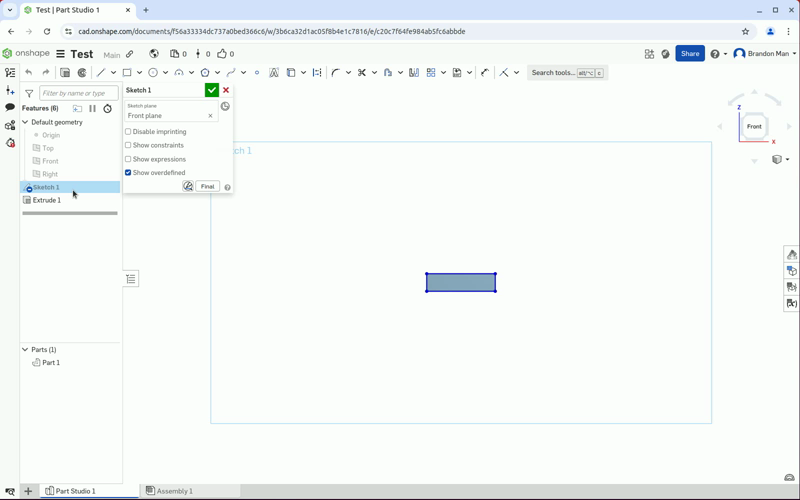
mouse_move(229, 92)
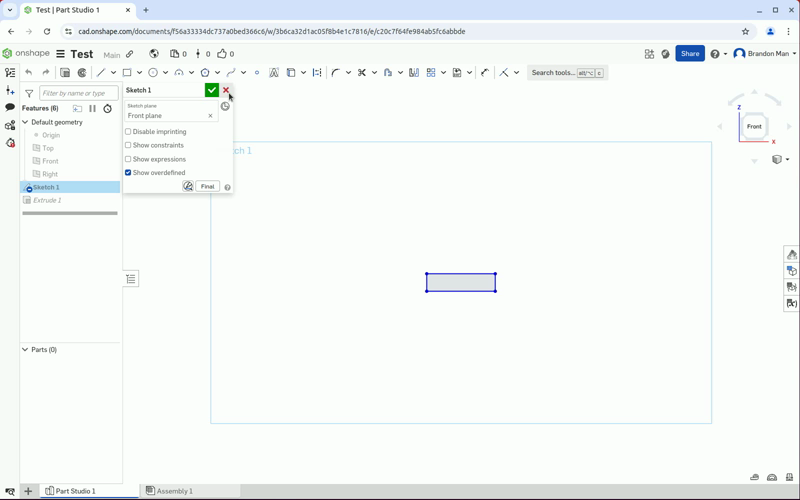
click(229, 92)
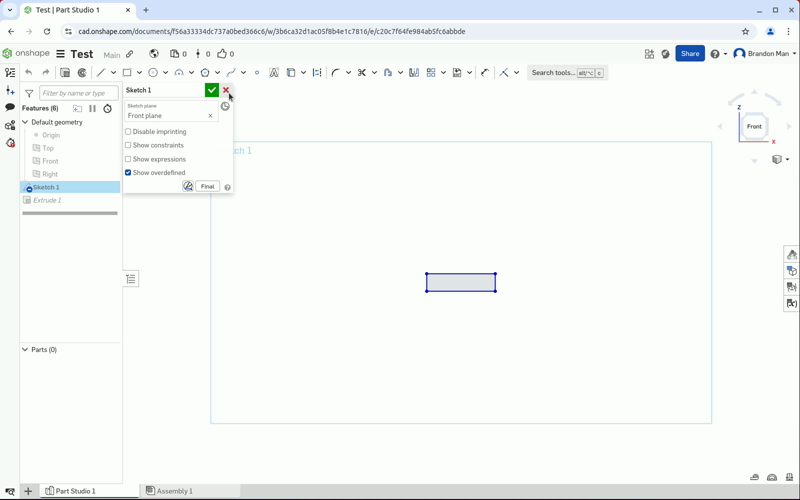
key(shift+s)
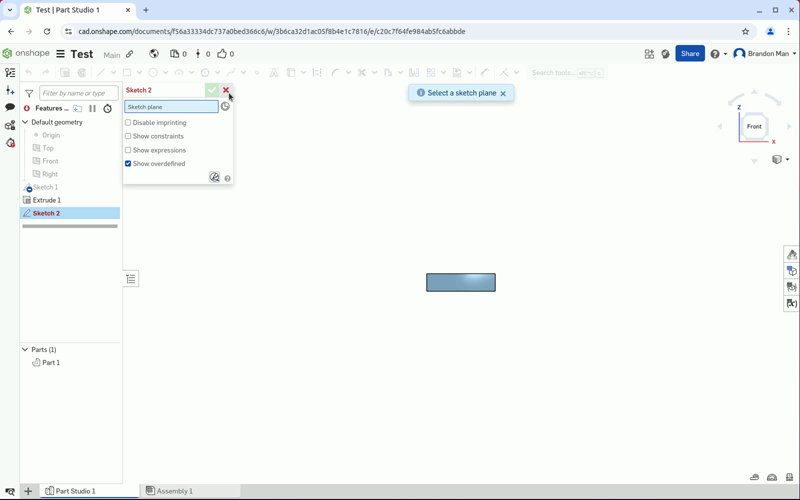
mouse_move(73, 163)
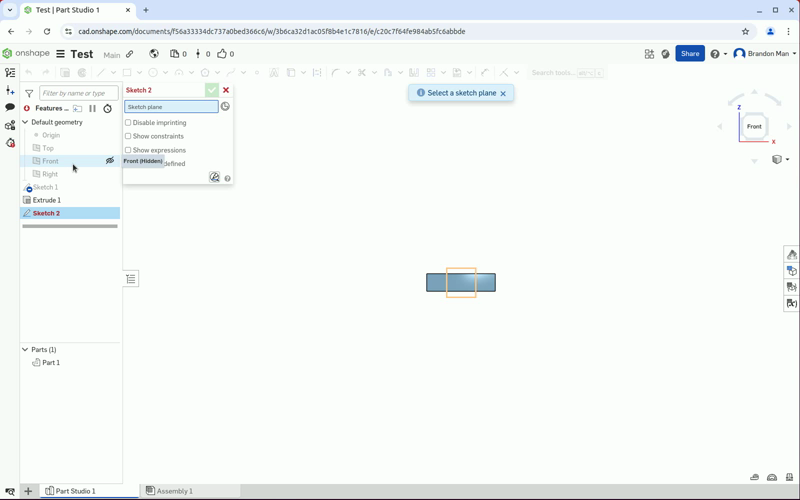
click(73, 163)
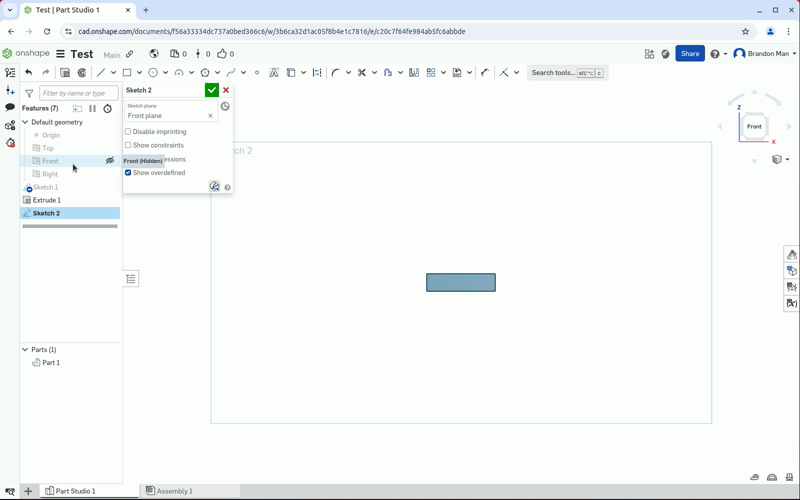
mouse_move(73, 352)
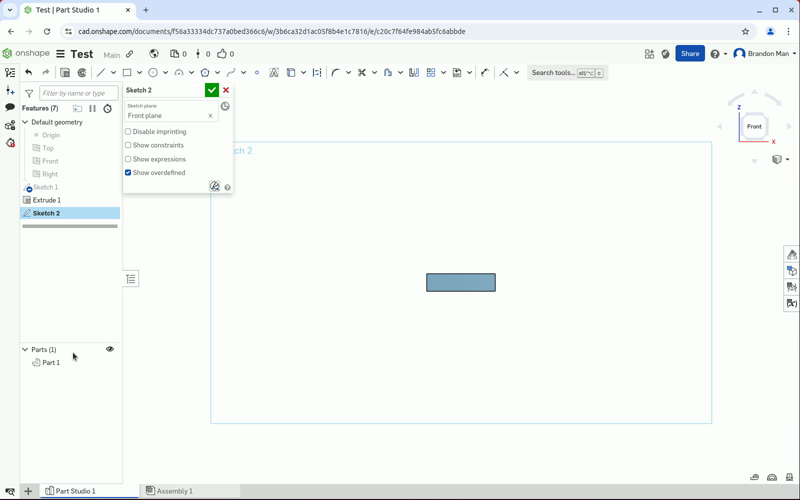
key(y)
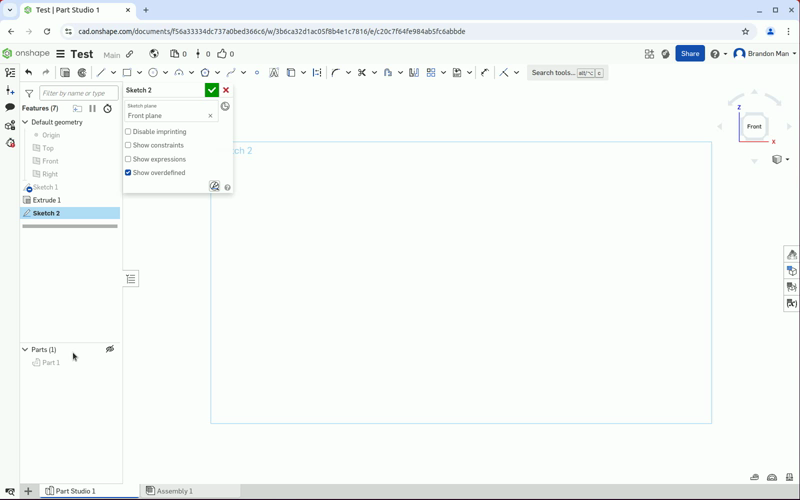
key(l)
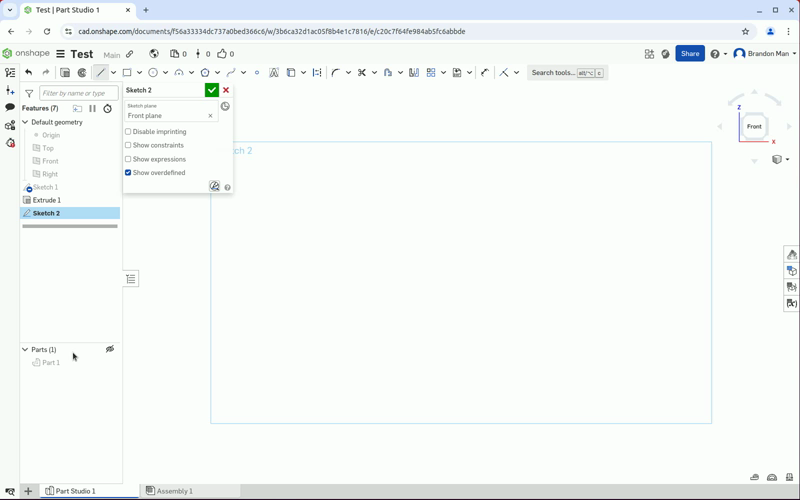
key_down(shift)
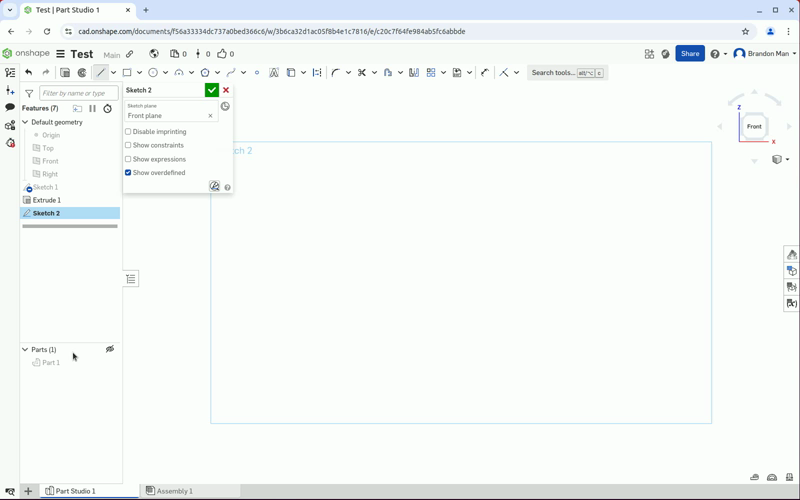
mouse_move(438, 288)
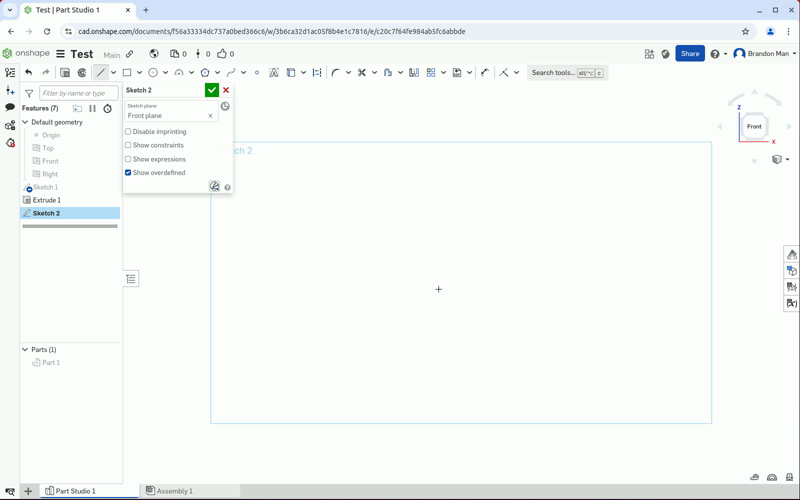
click(438, 288)
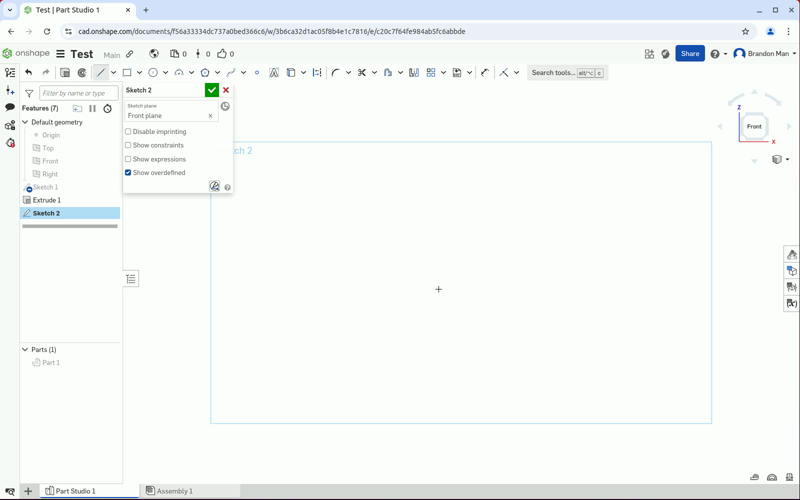
key_up(shift)
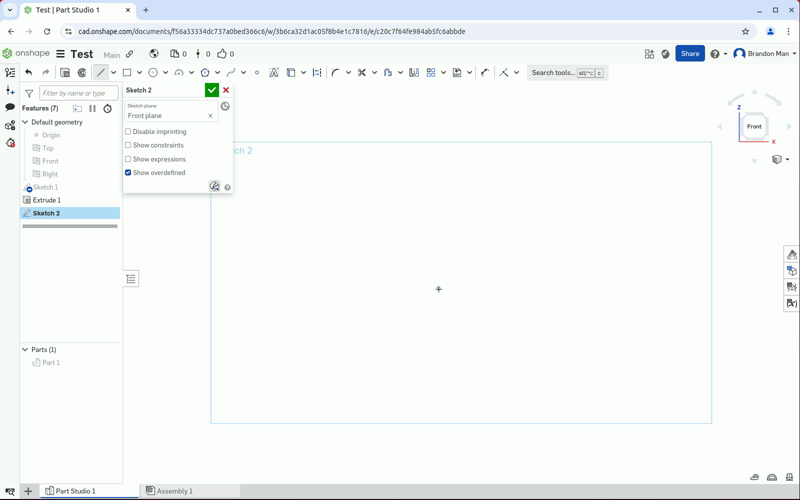
key_down(shift)
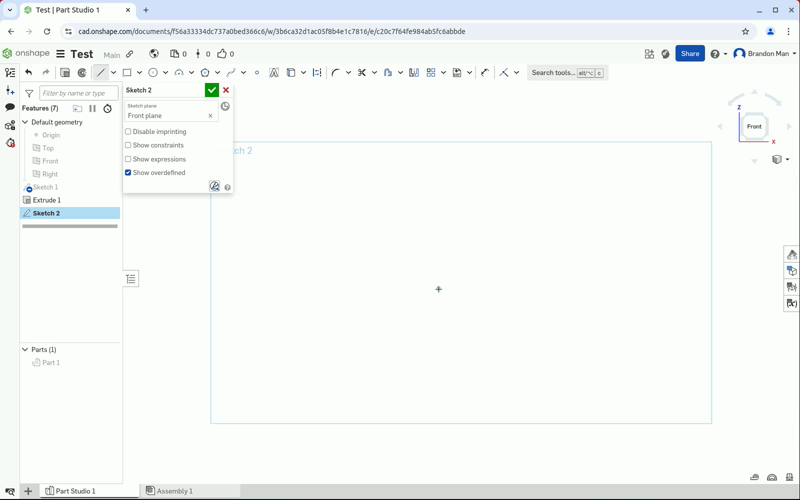
mouse_move(468, 288)
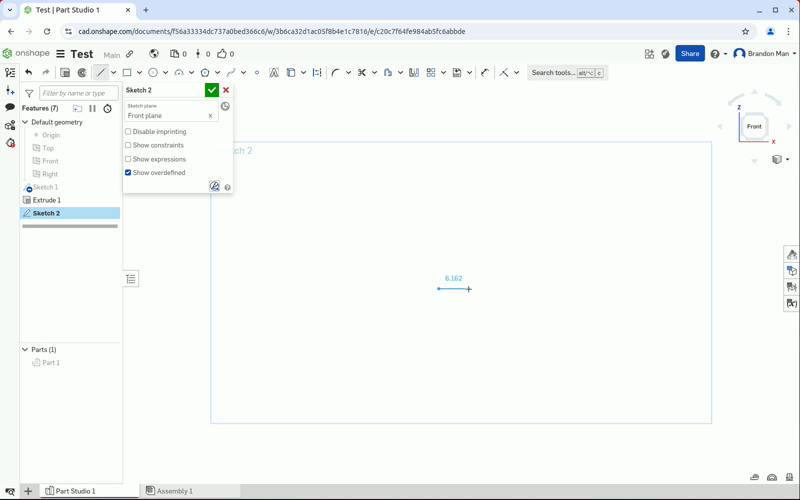
mouse_move(483, 288)
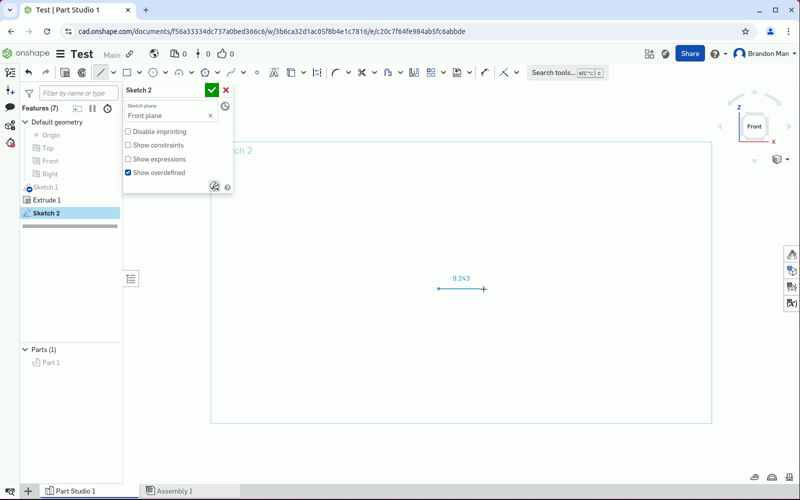
click(483, 288)
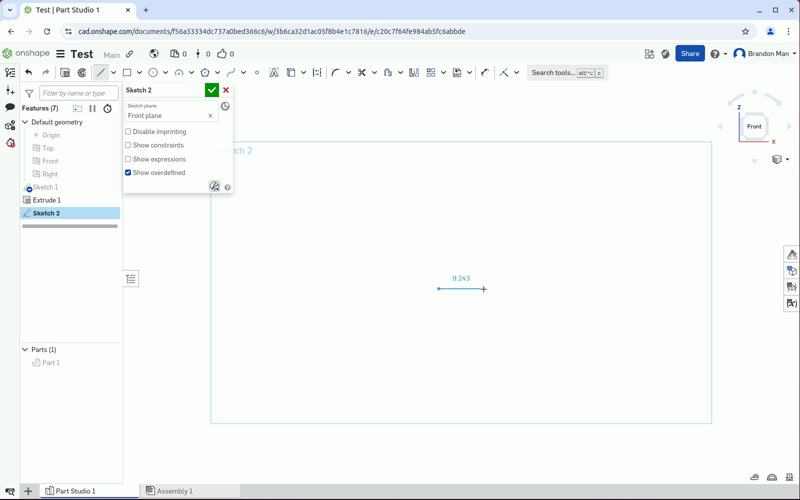
key_up(shift)
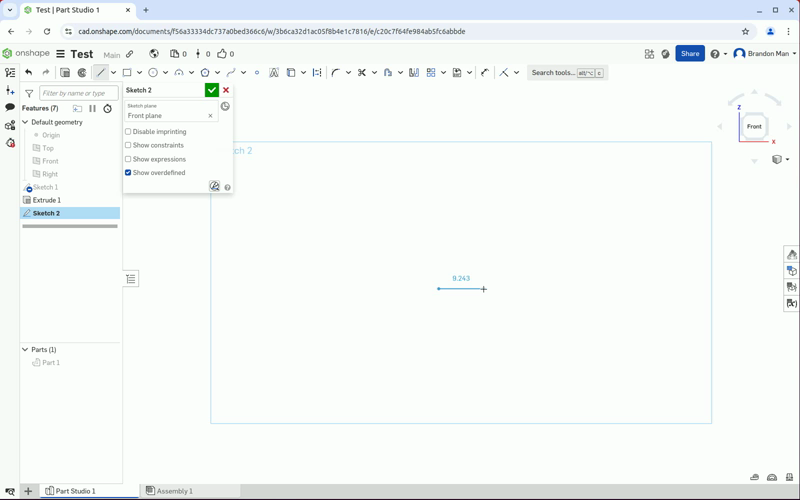
key_down(shift)
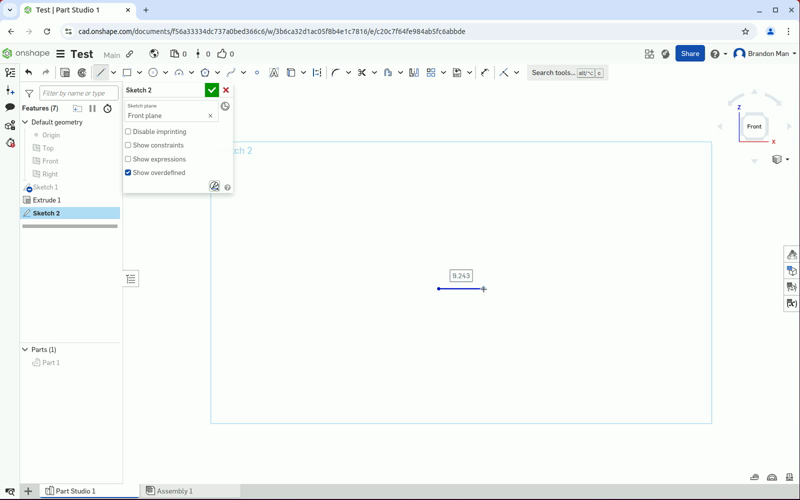
mouse_move(513, 288)
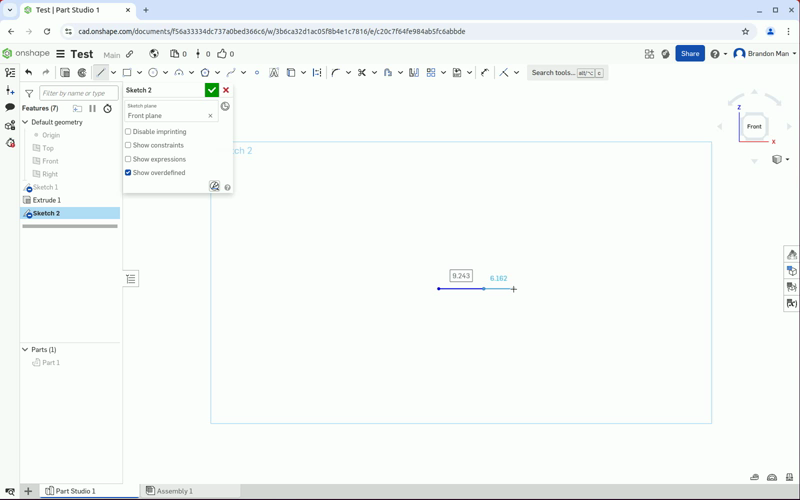
mouse_move(483, 277)
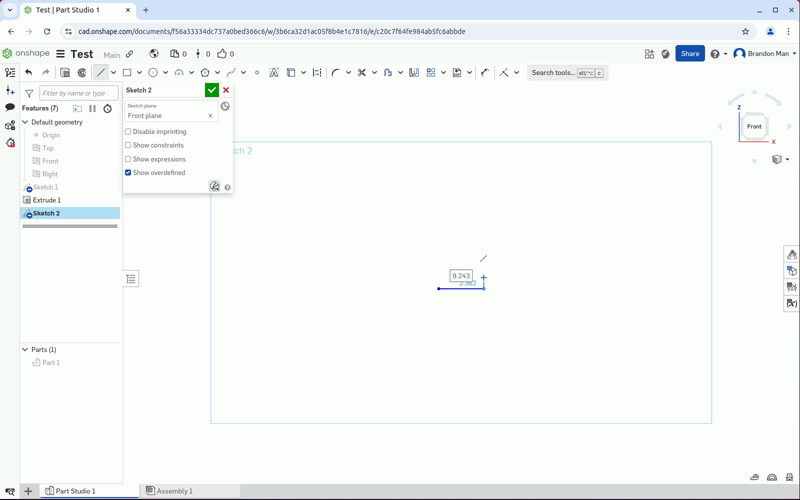
click(483, 277)
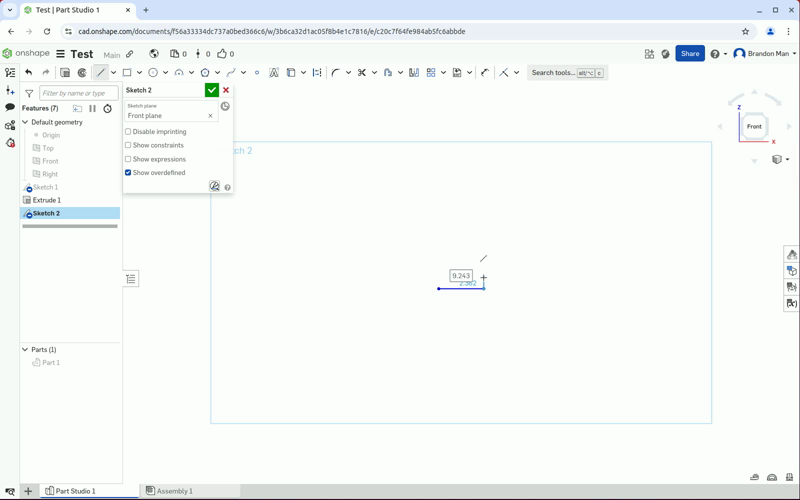
key_up(shift)
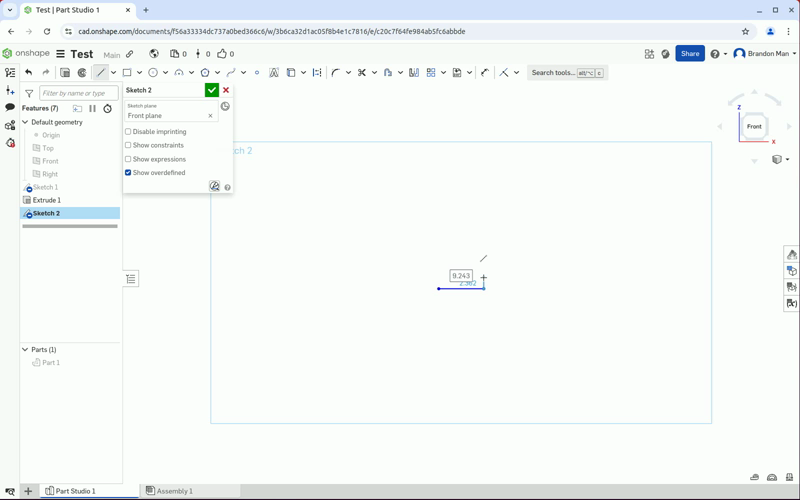
key_down(shift)
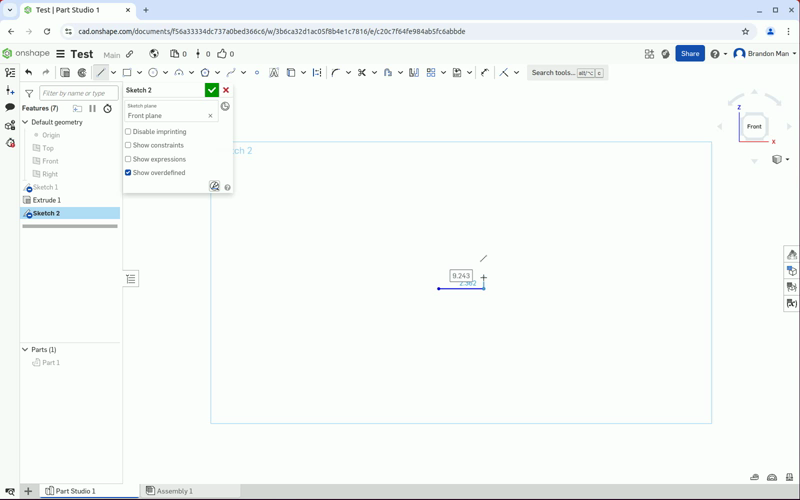
mouse_move(513, 277)
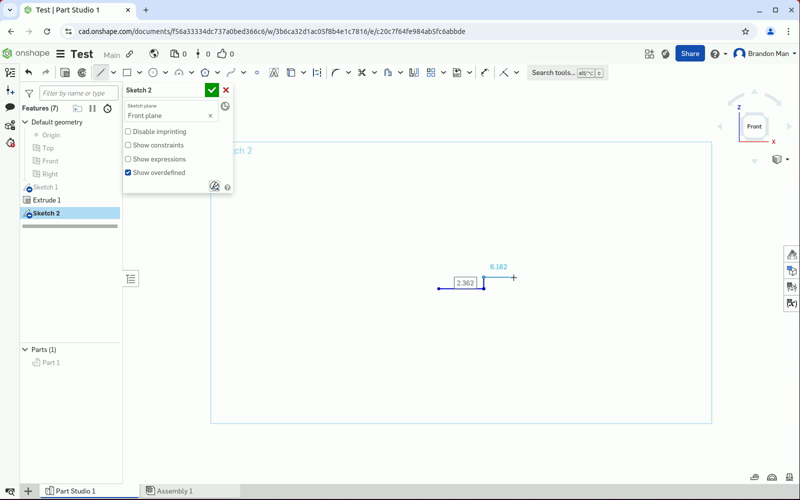
mouse_move(438, 277)
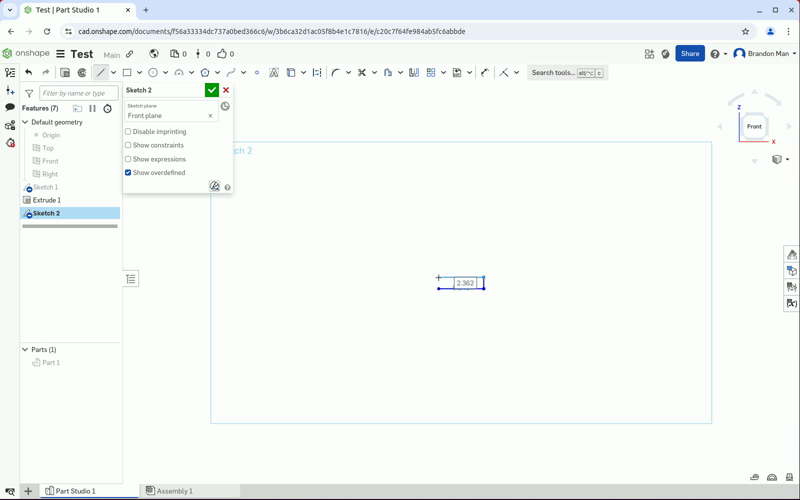
click(438, 277)
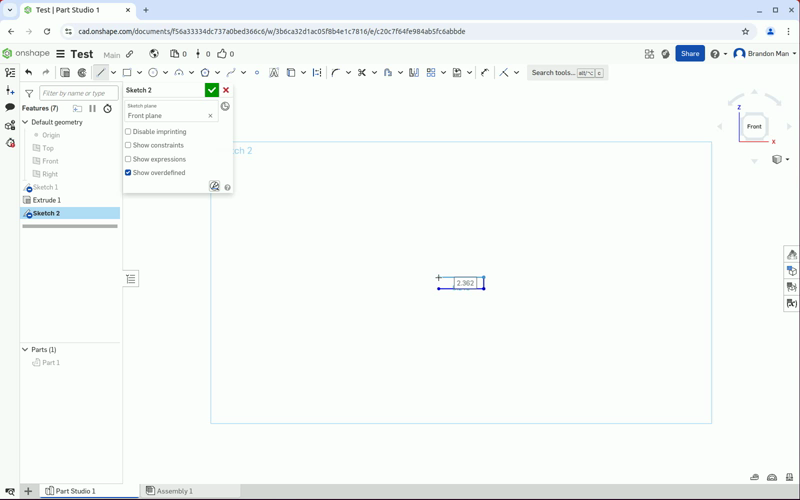
key_up(shift)
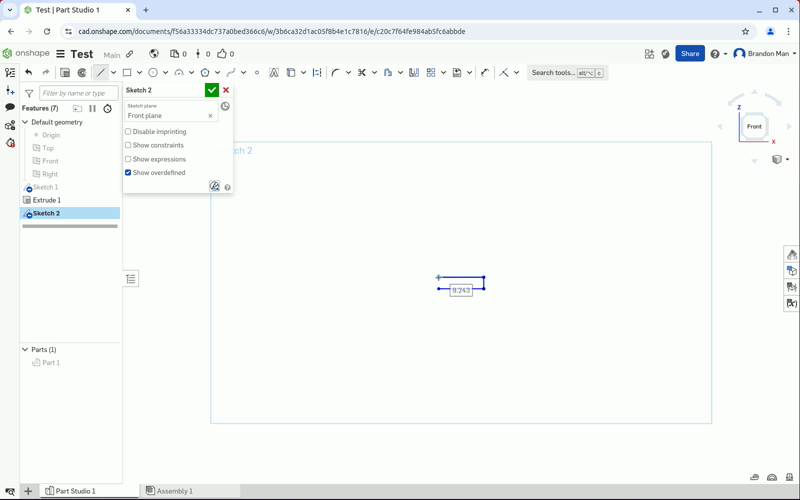
mouse_move(468, 277)
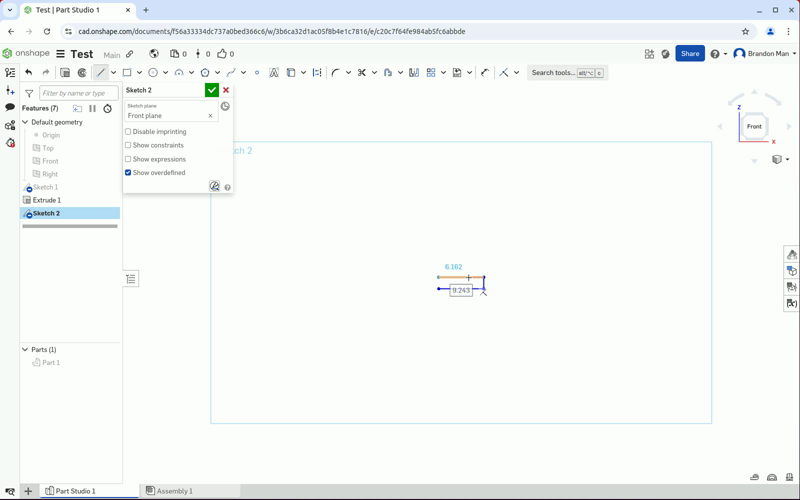
key_down(shift)
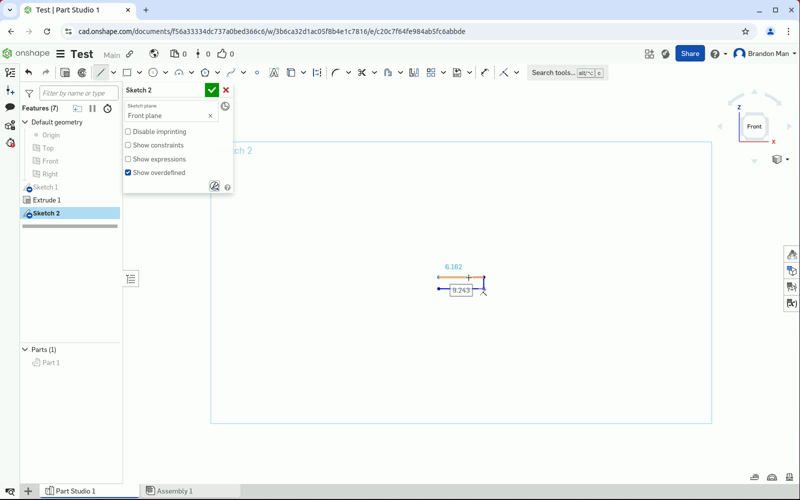
mouse_move(438, 288)
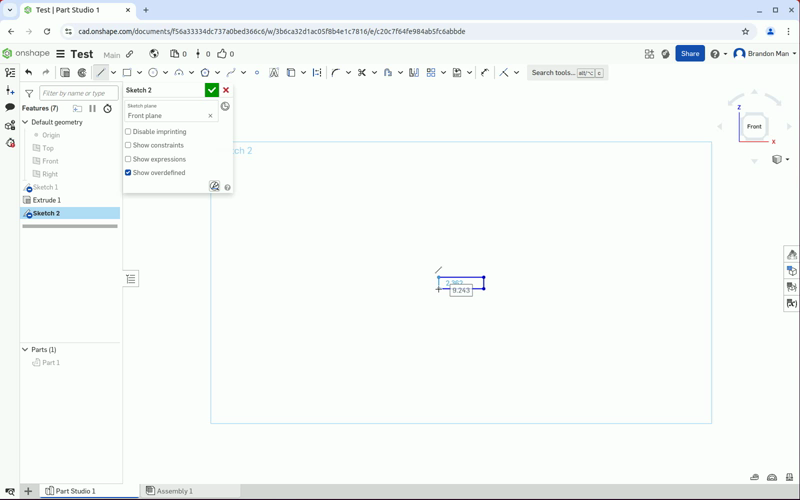
key_up(shift)
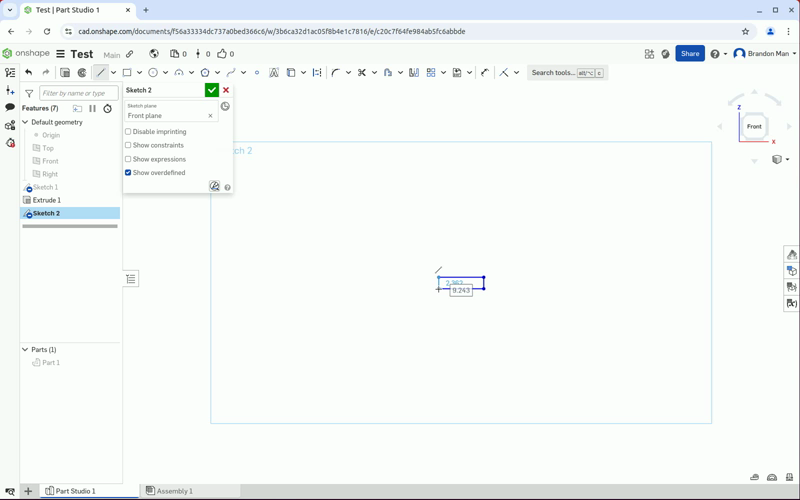
click(438, 288)
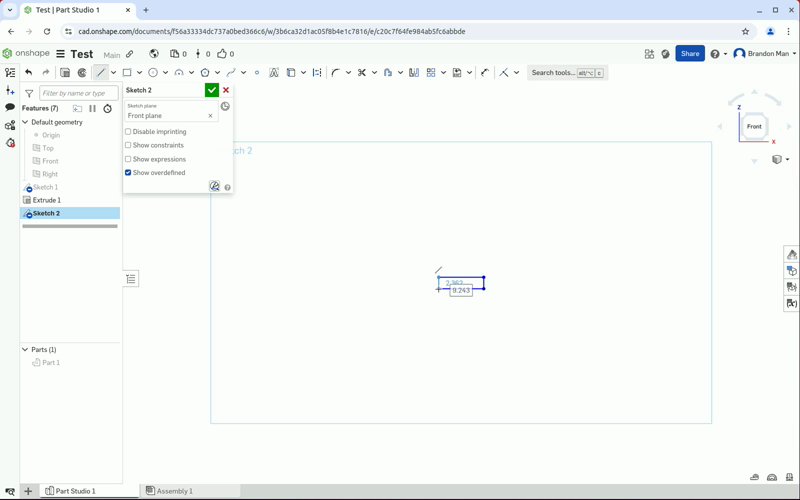
key(esc)
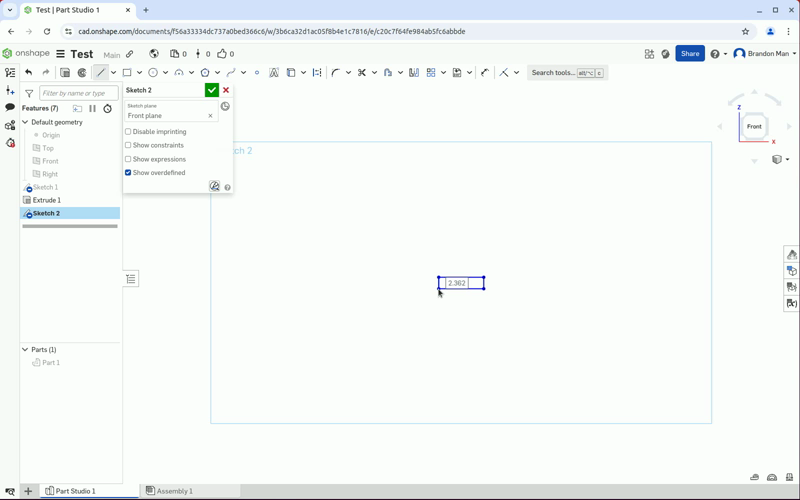
mouse_move(444, 278)
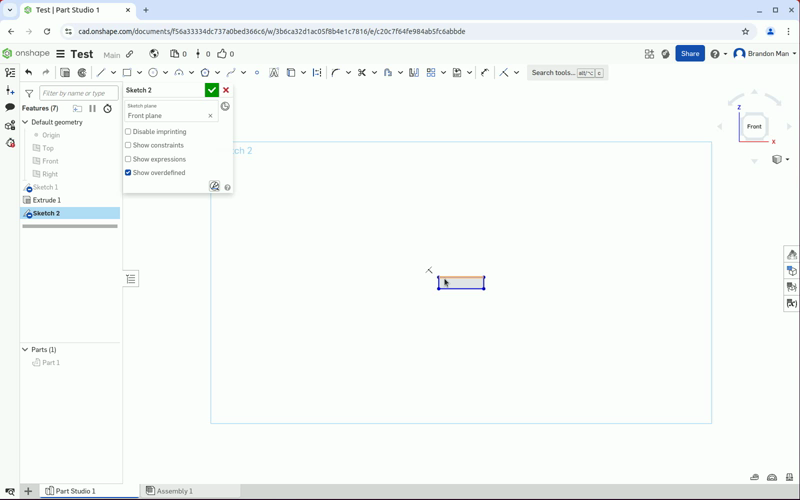
scroll(6)
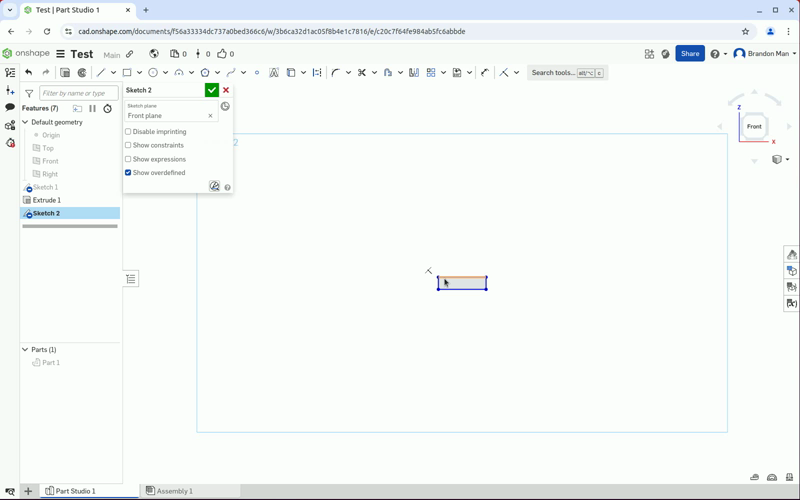
scroll(6)
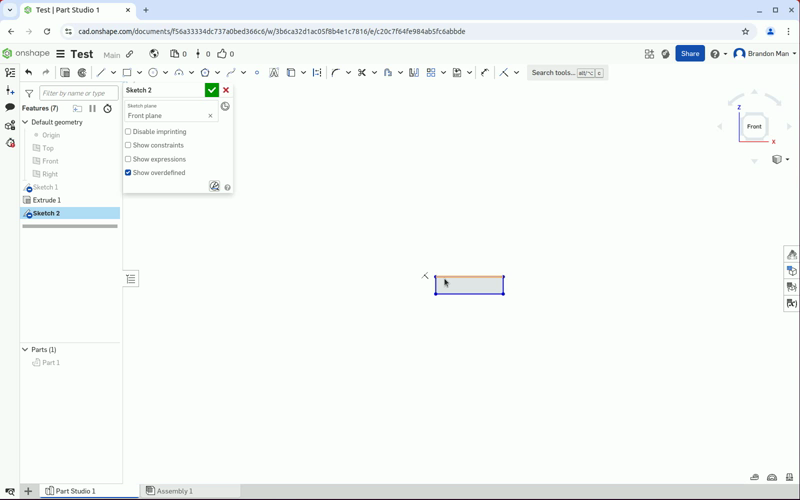
scroll(6)
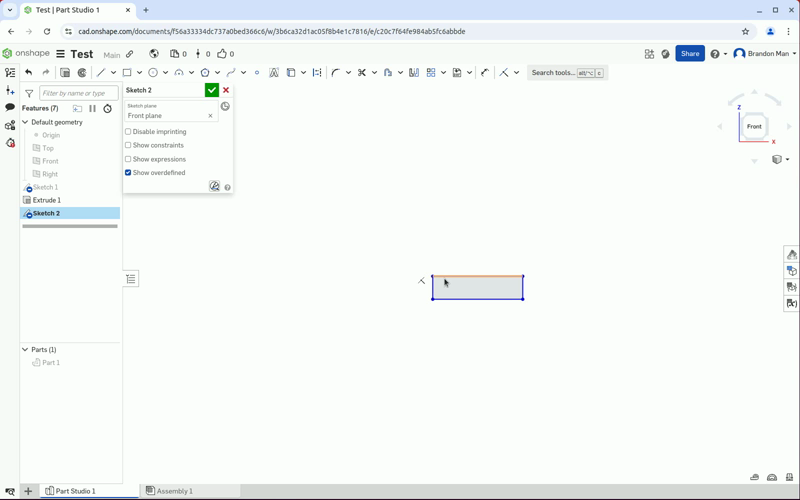
scroll(6)
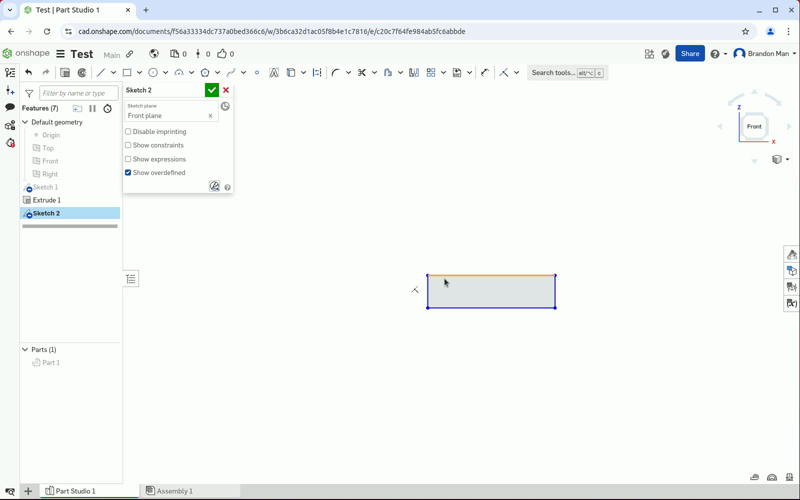
scroll(6)
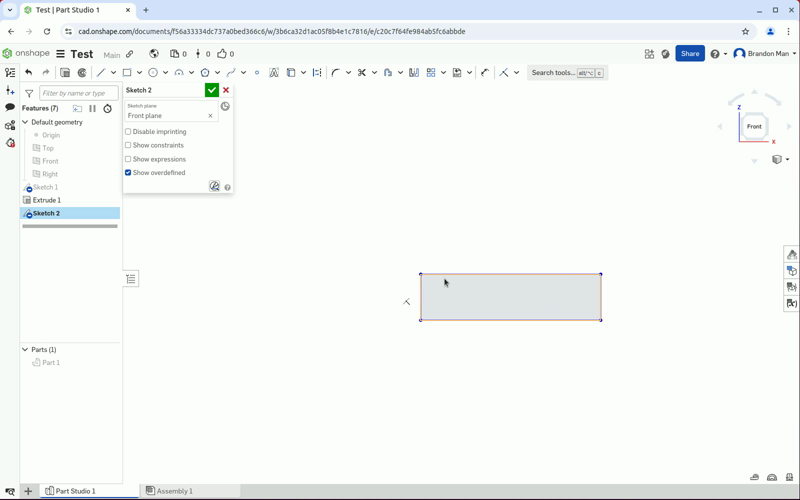
scroll(6)
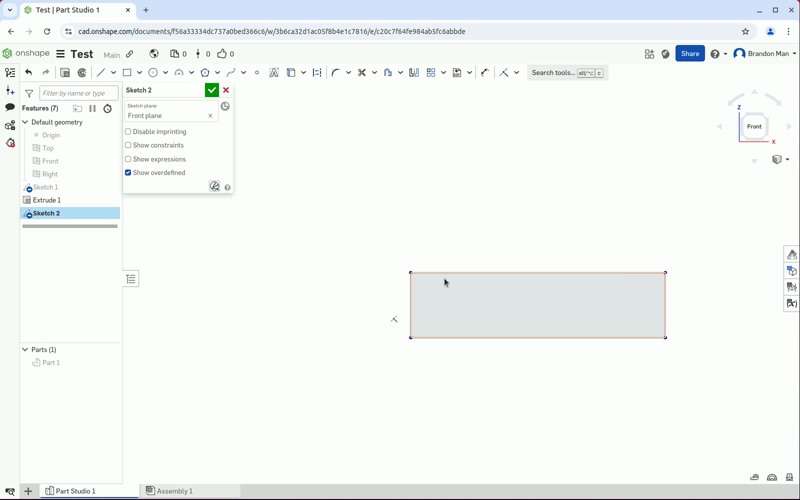
scroll(6)
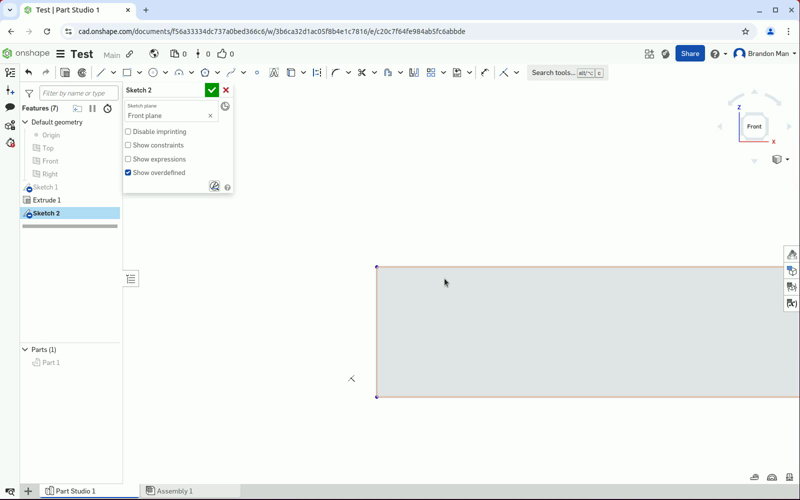
click(444, 278)
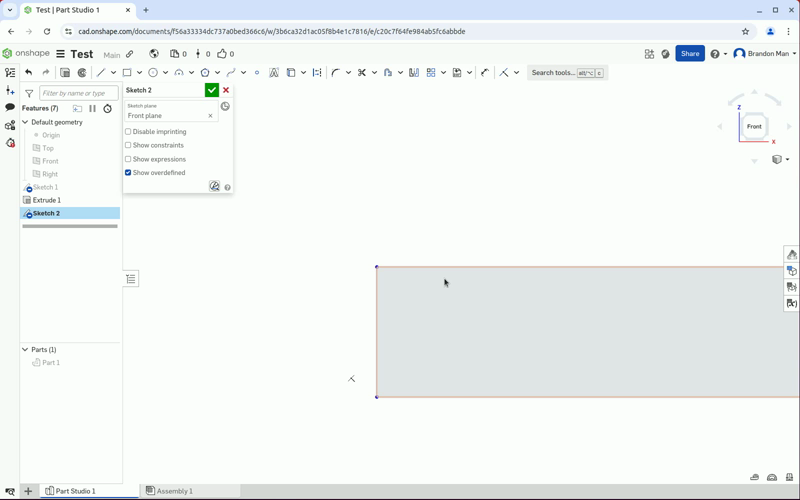
scroll(-6)
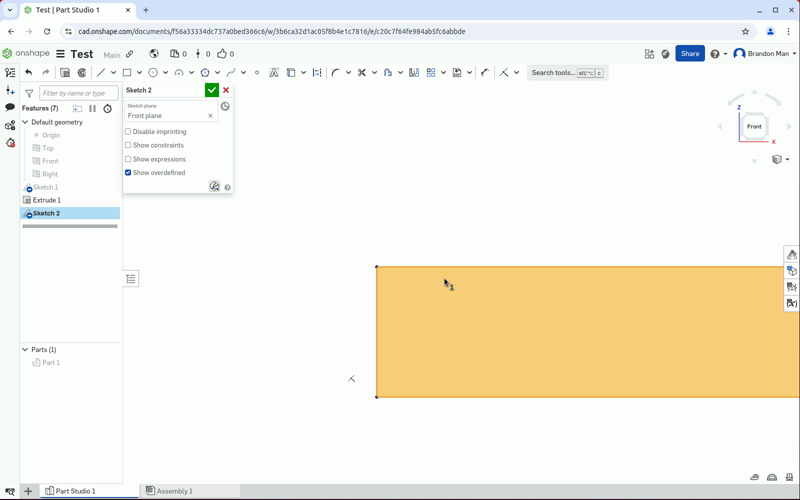
scroll(-6)
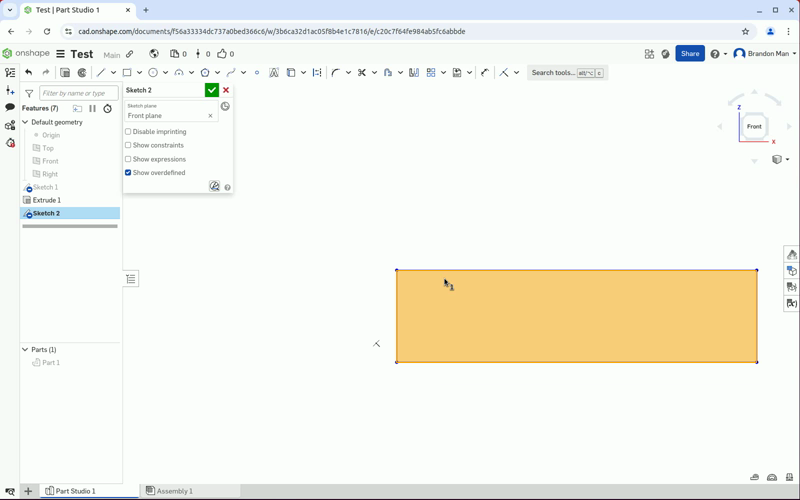
scroll(-6)
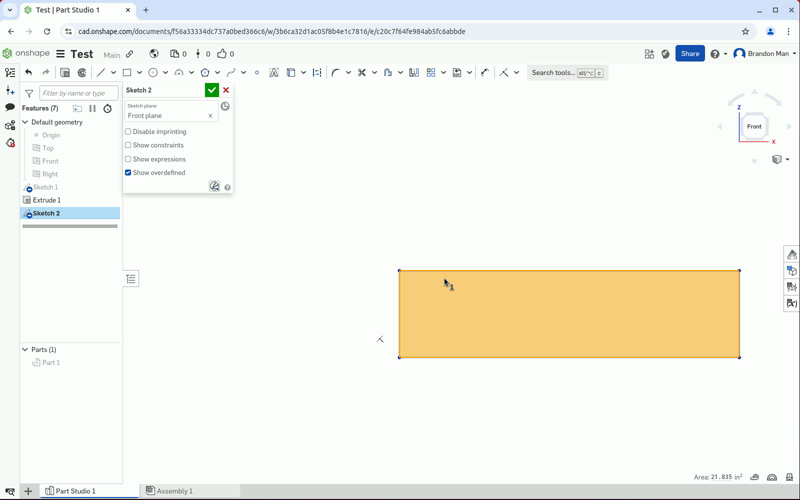
scroll(-6)
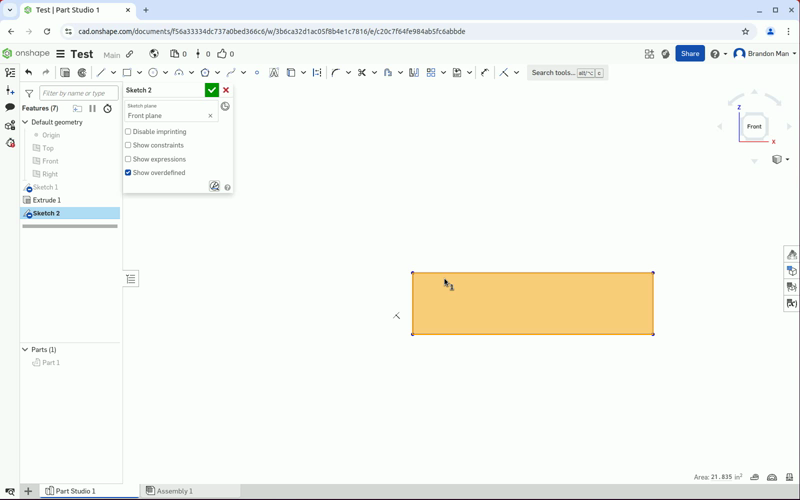
scroll(-6)
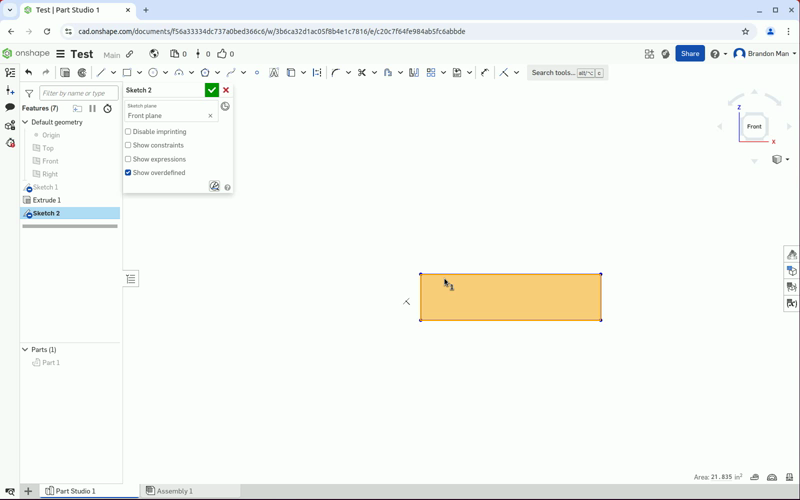
scroll(-6)
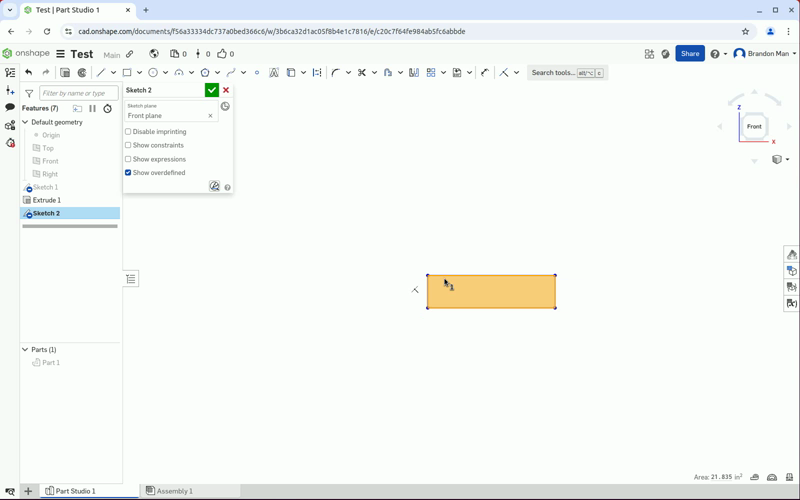
scroll(-6)
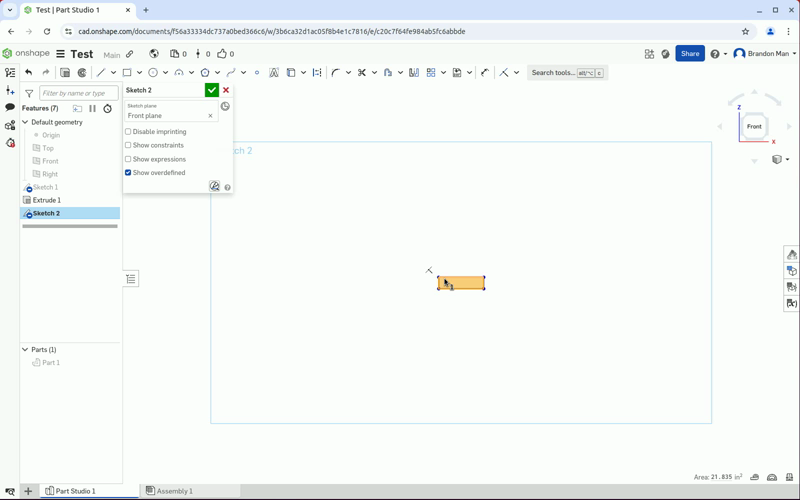
mouse_move(73, 352)
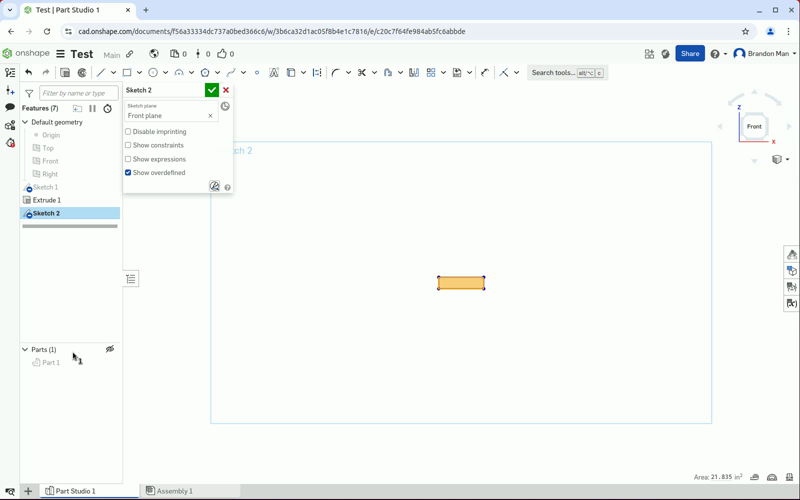
key(shift+y)
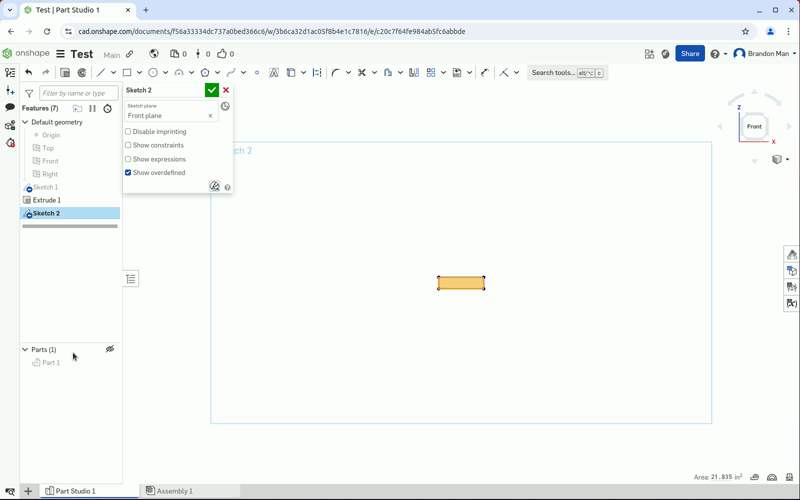
key(shift+e)
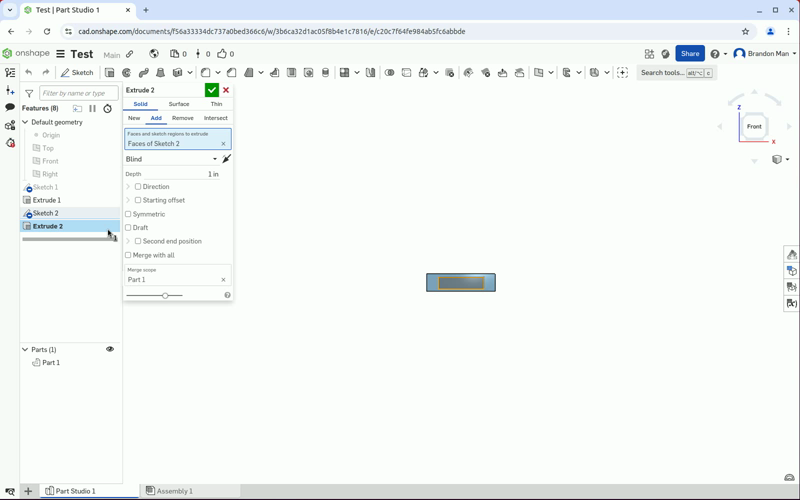
mouse_move(143, 106)
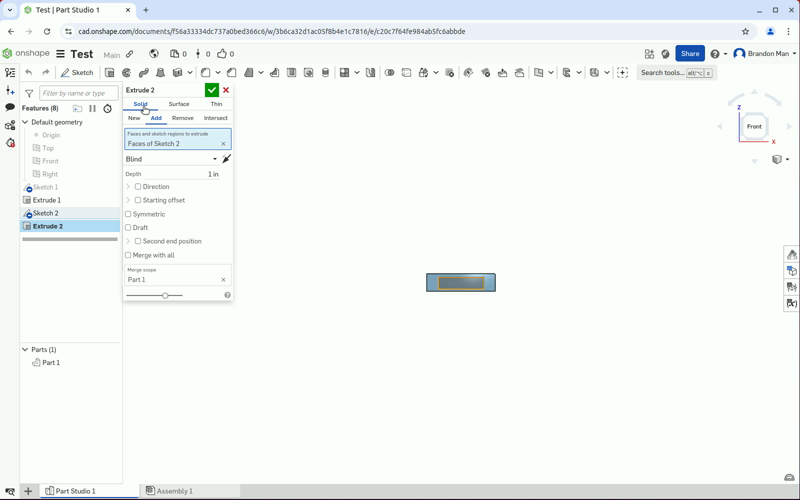
click(143, 106)
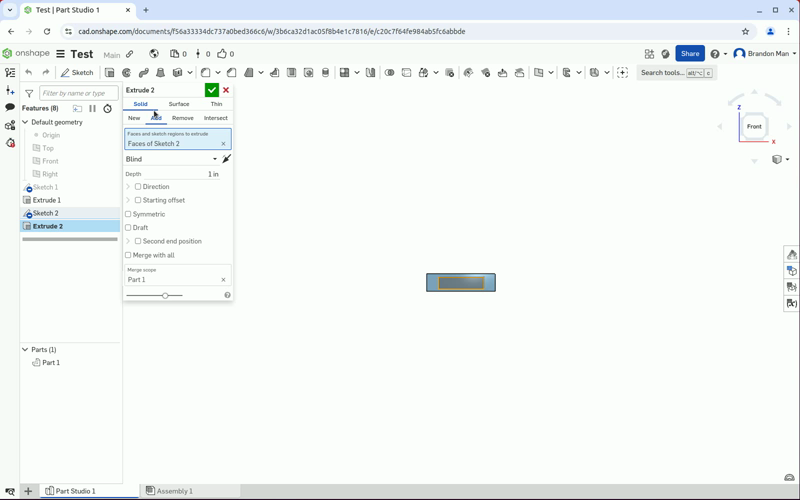
mouse_move(186, 120)
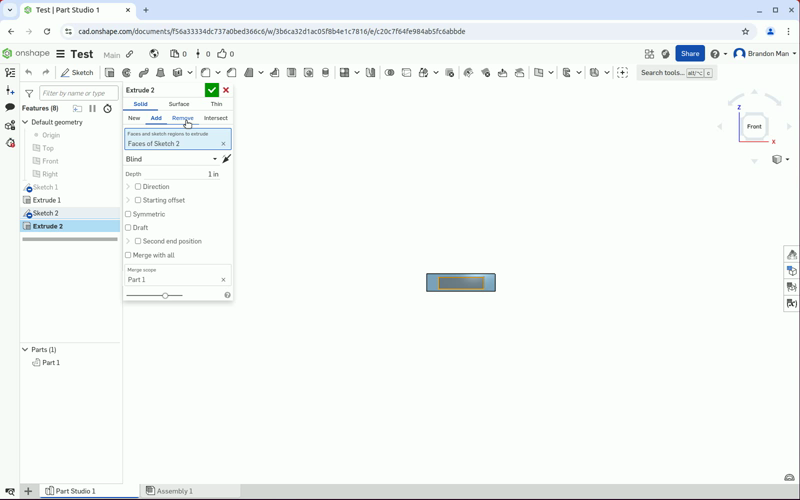
click(186, 120)
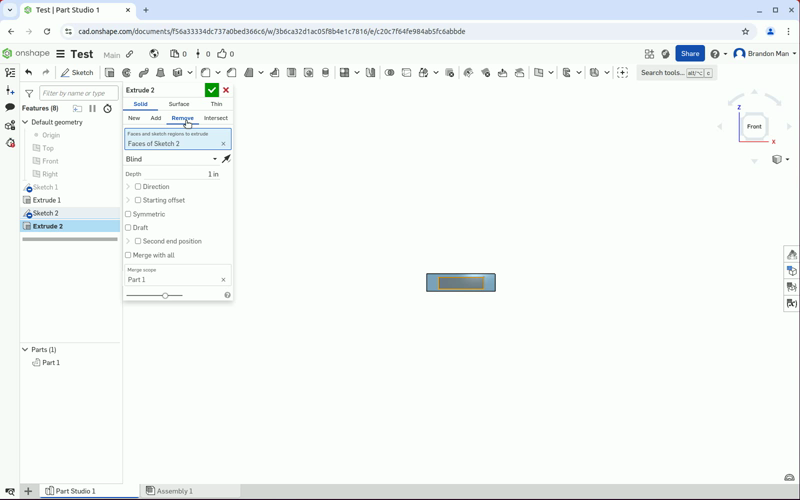
key(tab, 4)
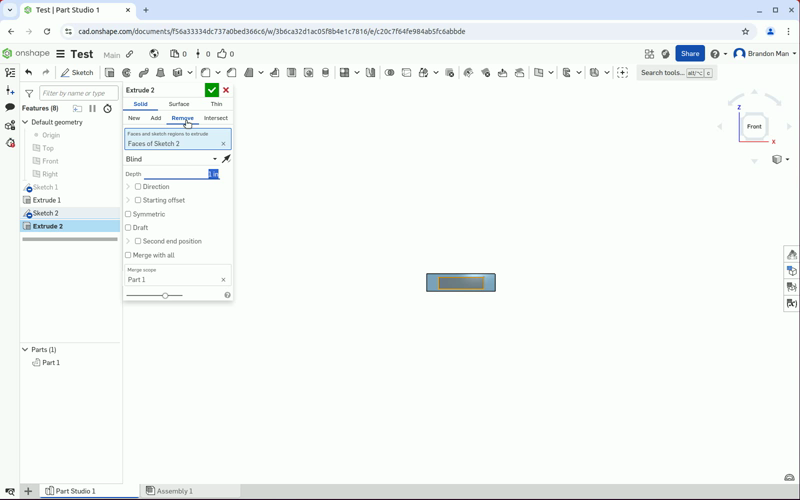
text(6.981)
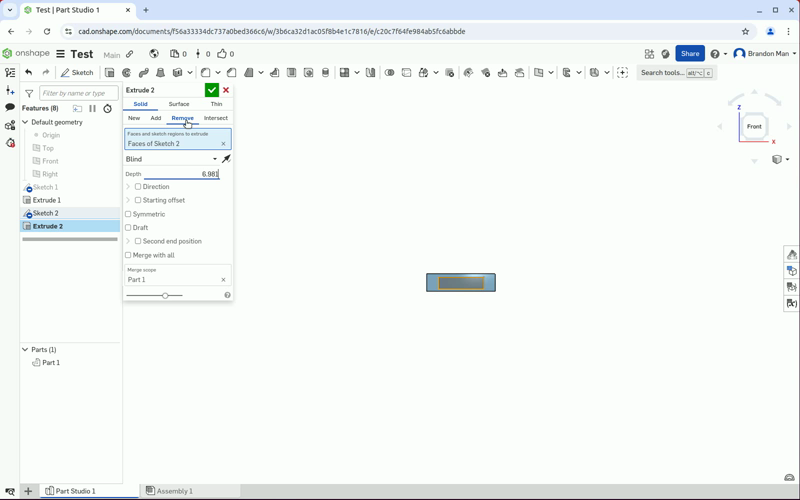
key(tab, 6)
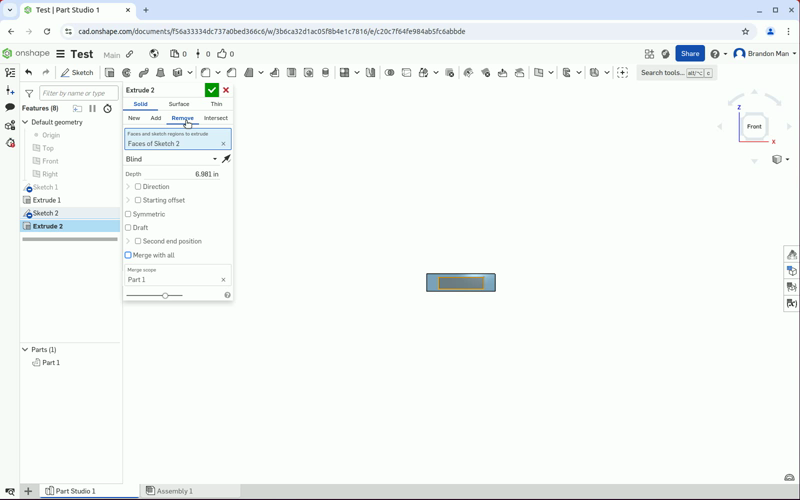
key(space)
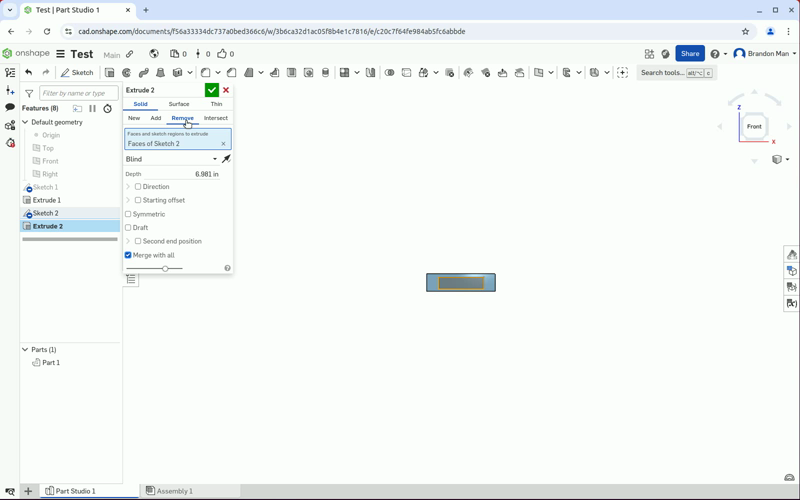
key(enter)
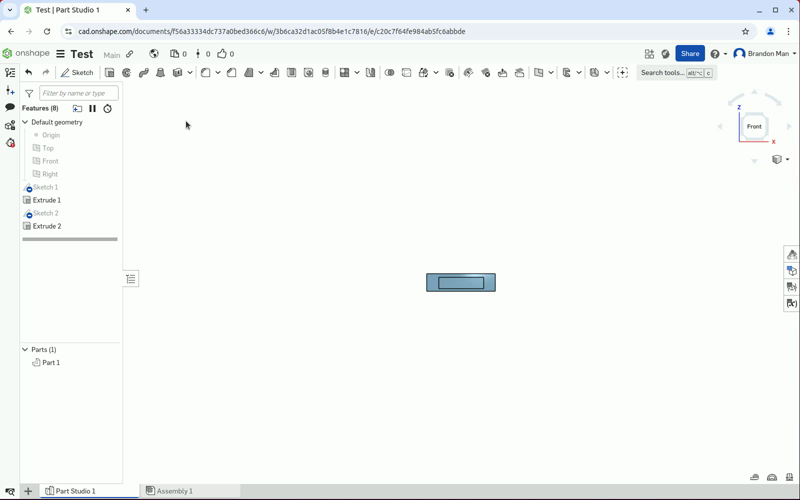
key(shift+h)
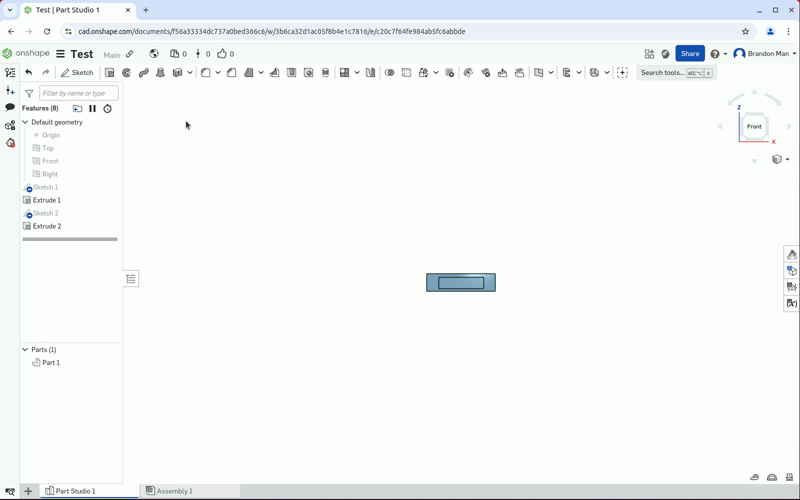
key(shift+h)
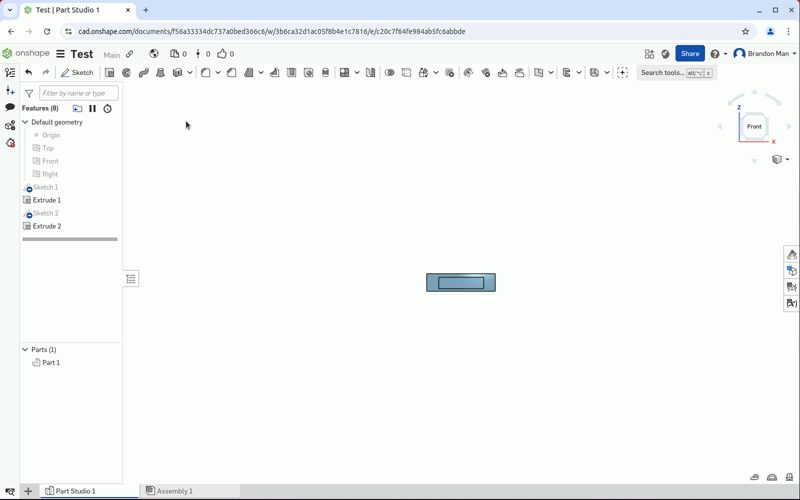
mouse_move(73, 189)
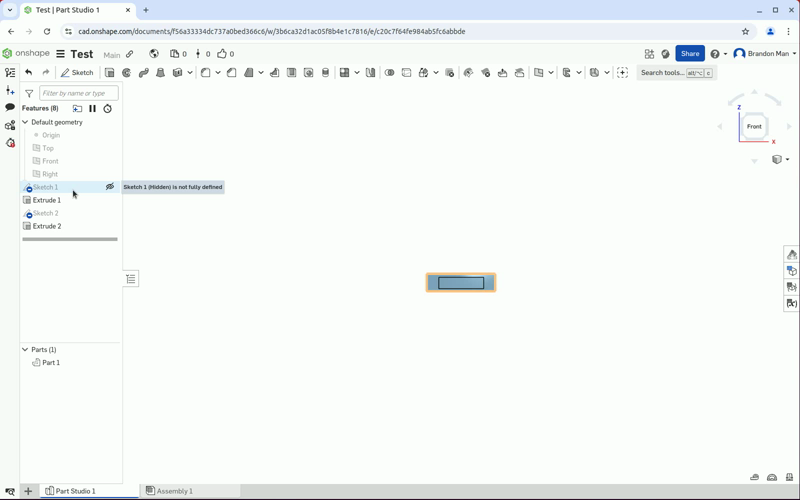
click(73, 189)
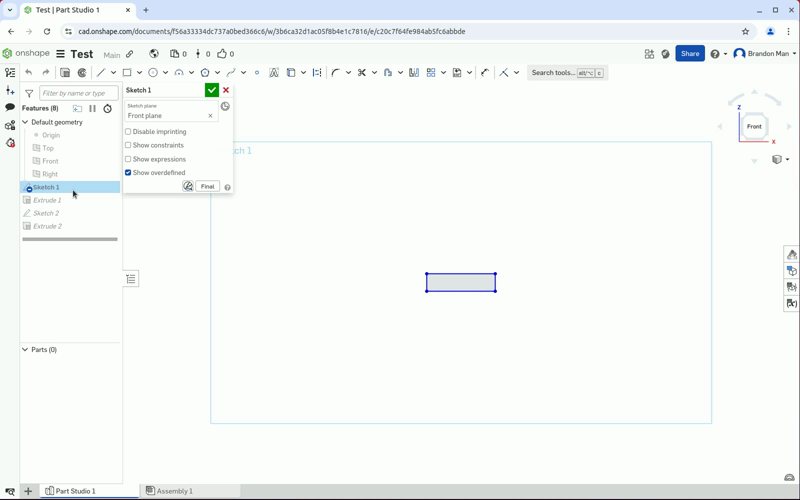
mouse_move(229, 92)
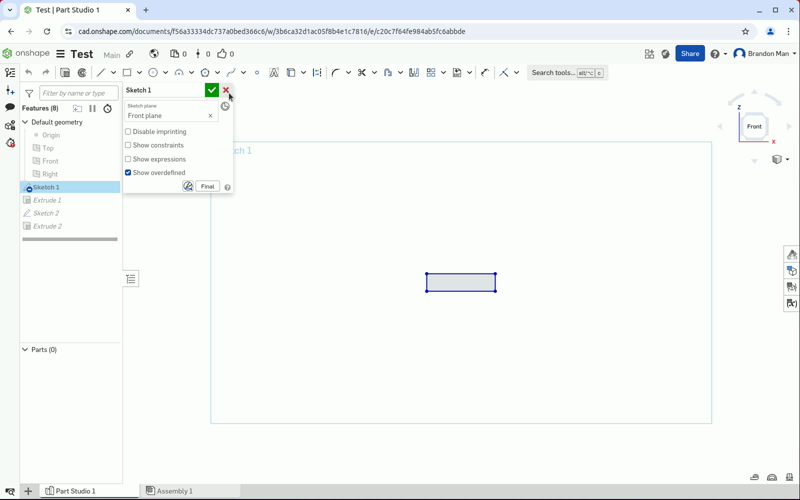
click(229, 92)
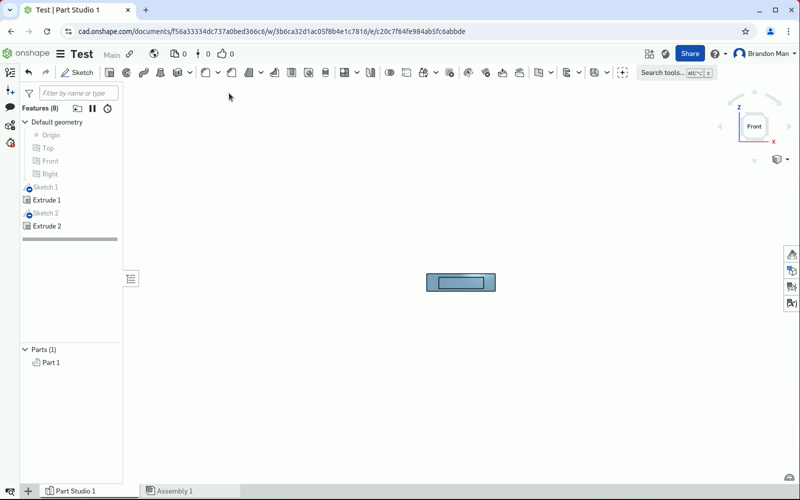
mouse_move(73, 352)
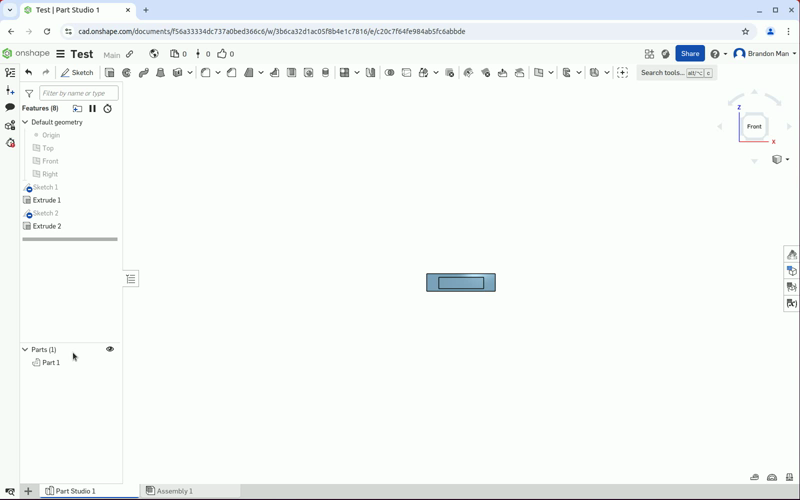
key(y)
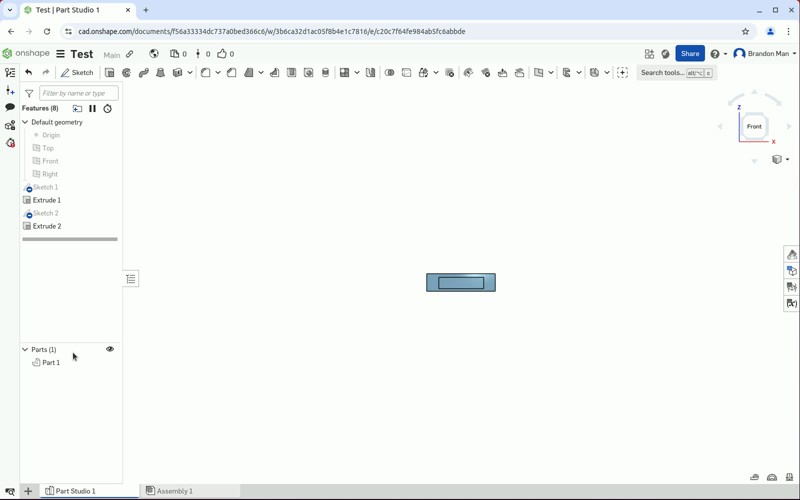
key(shift+p)
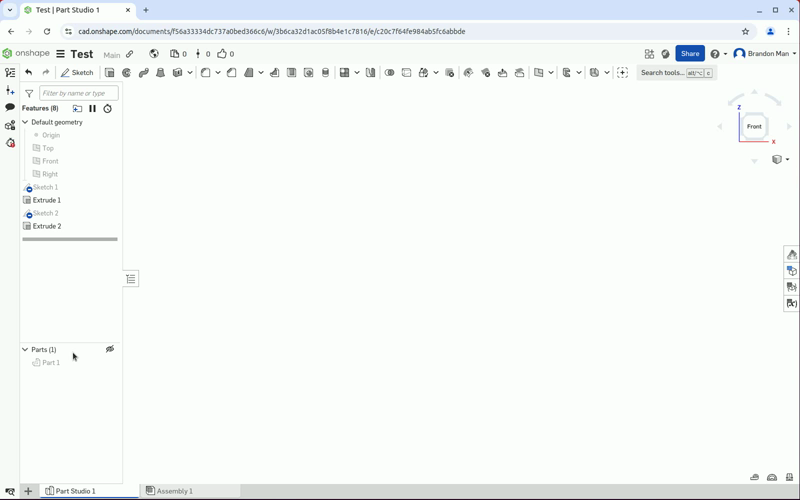
key(space)
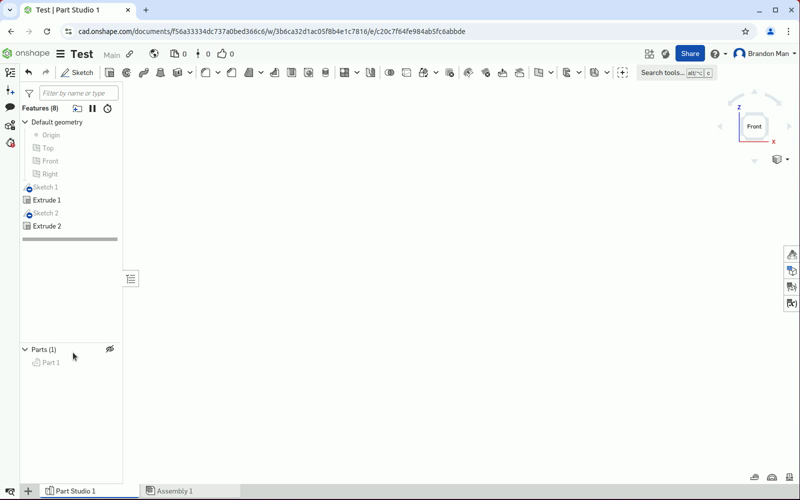
key_down(shift)
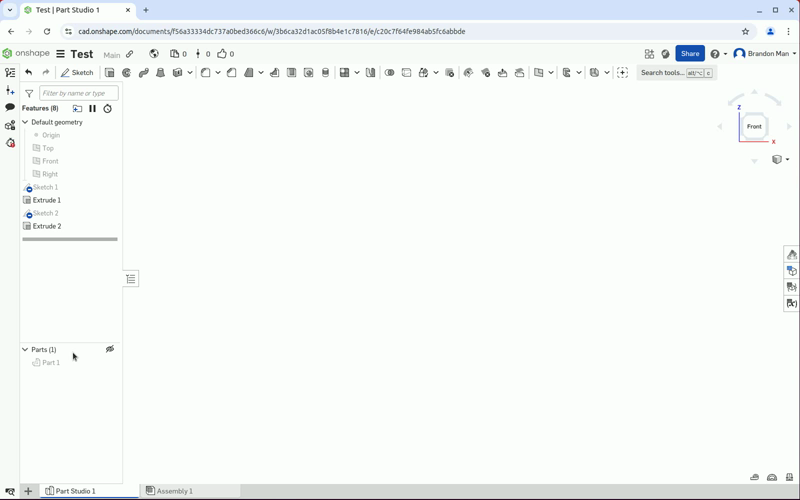
key(down)
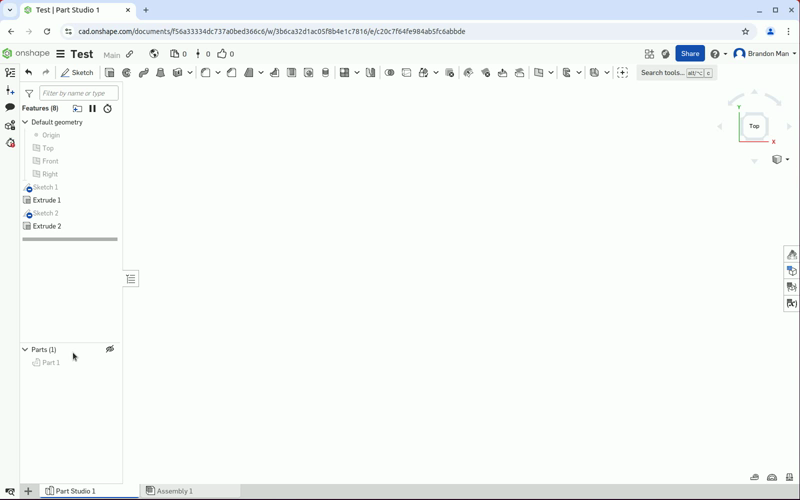
key_up(shift)
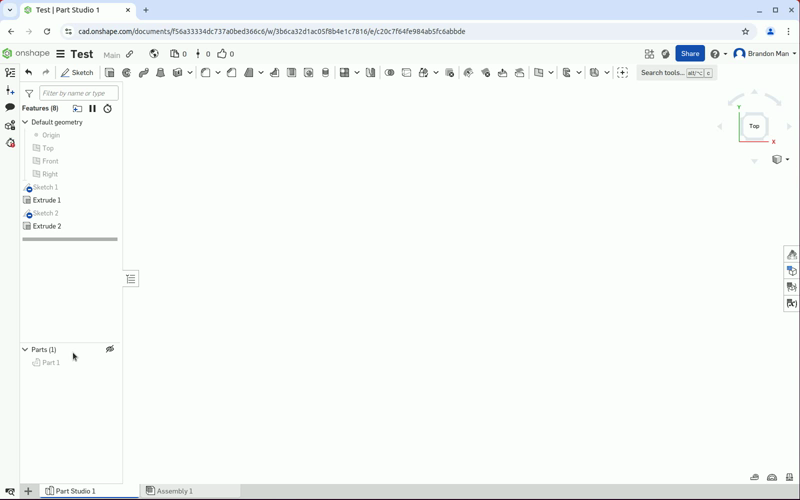
mouse_move(73, 352)
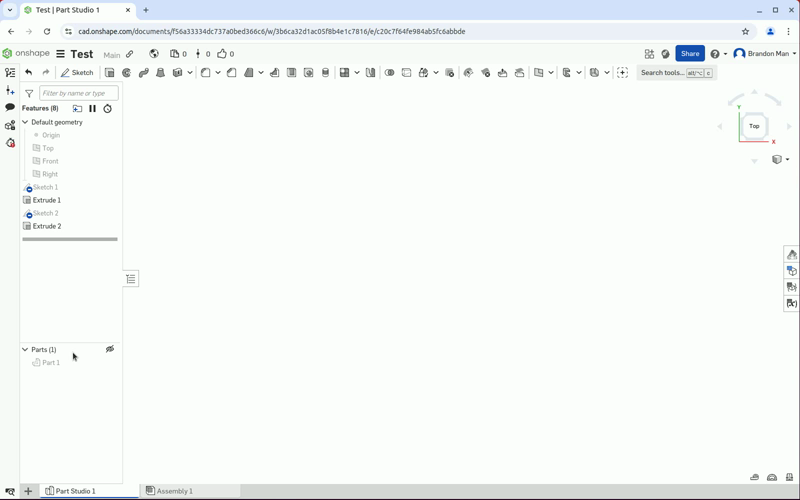
key(shift+y)
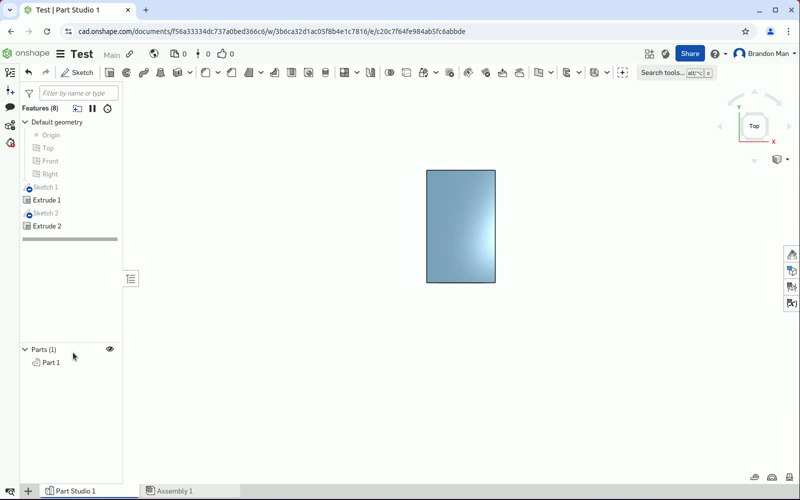
mouse_move(541, 75)
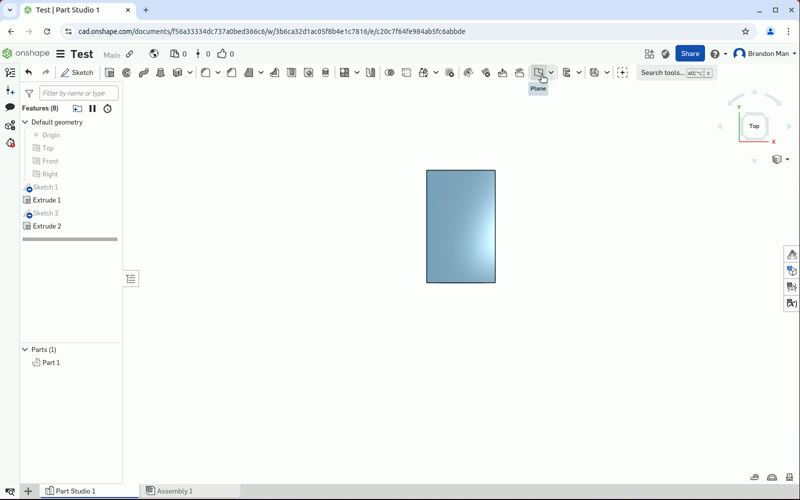
click(541, 75)
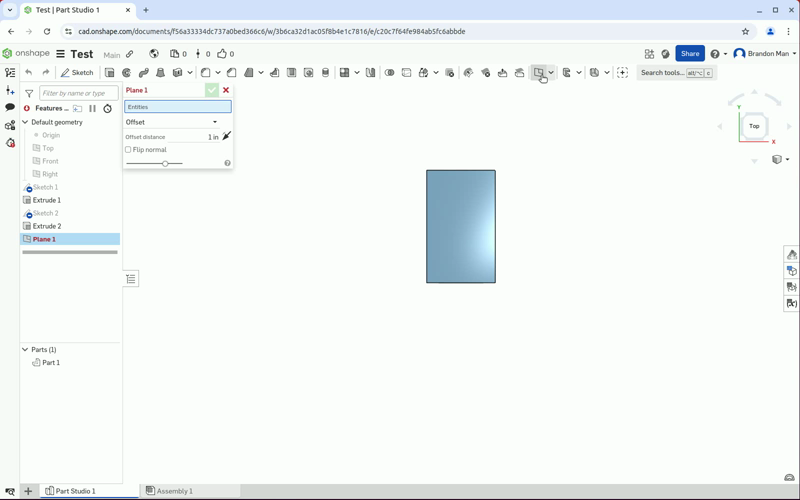
mouse_move(73, 150)
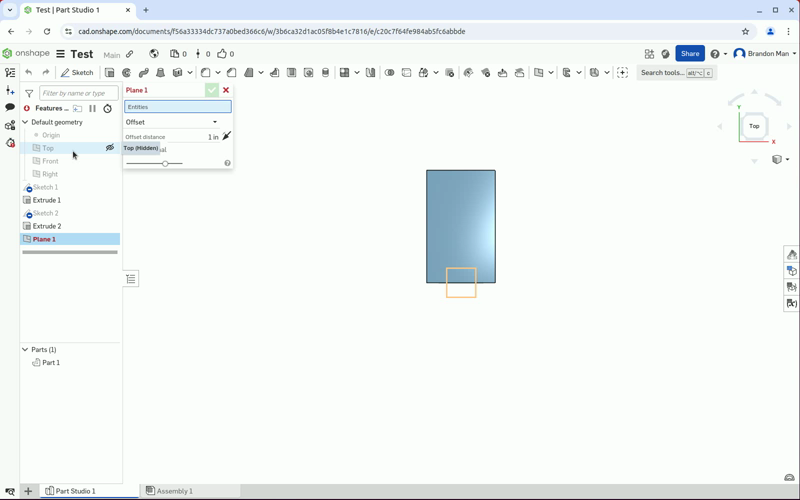
click(73, 150)
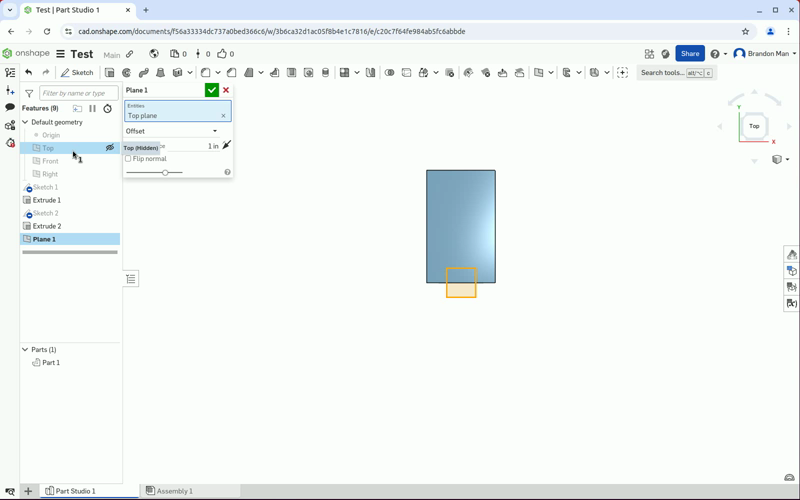
key(tab, 2)
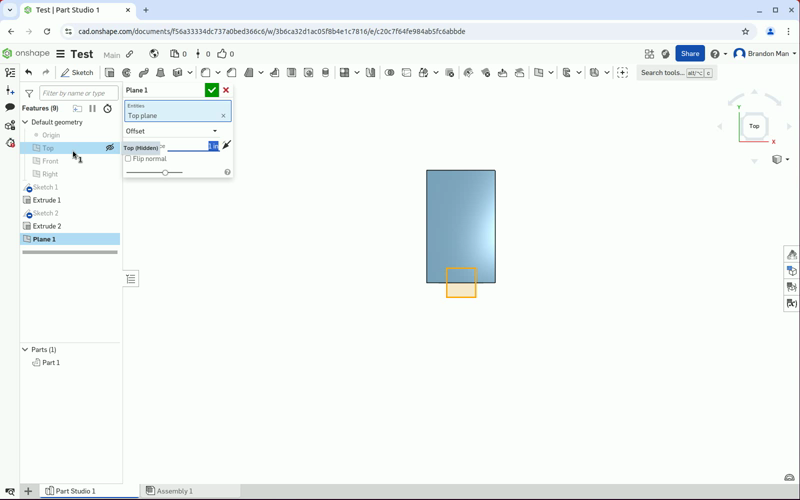
text(1.202)
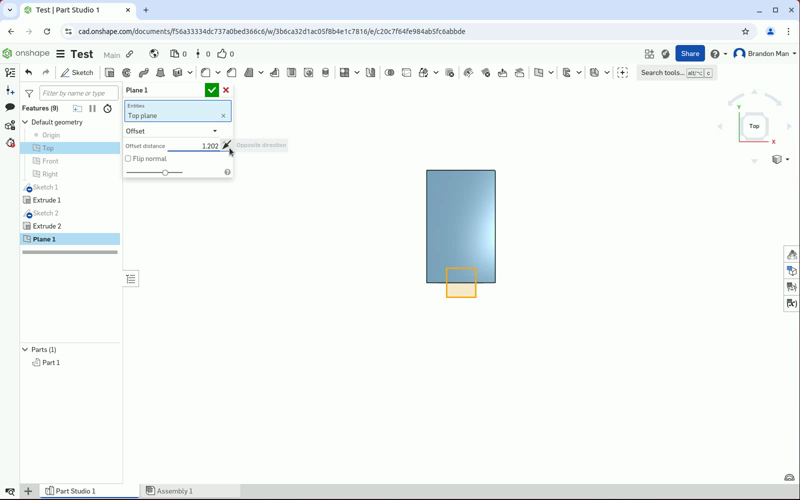
mouse_move(229, 147)
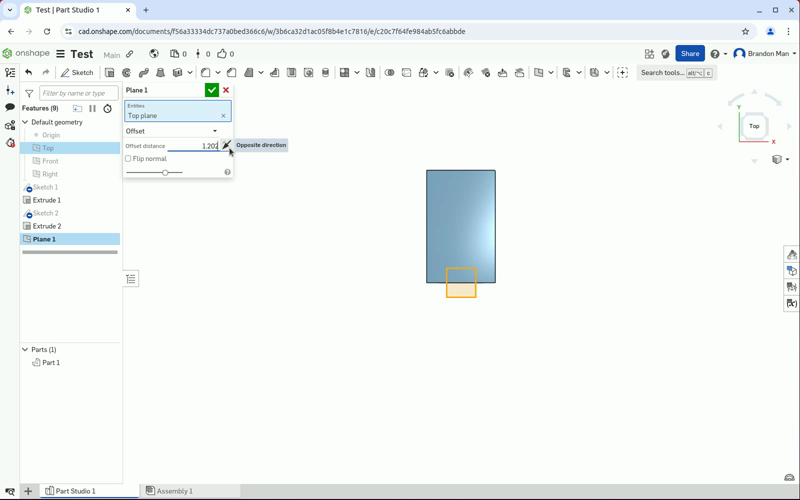
click(229, 147)
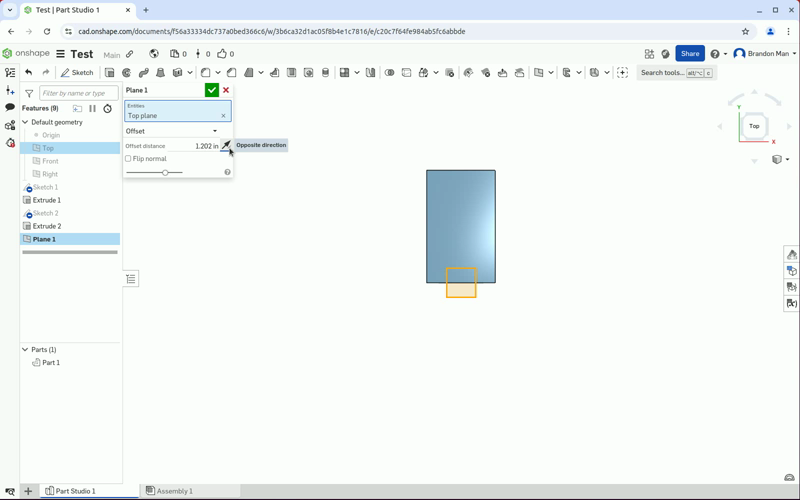
key(enter, 2)
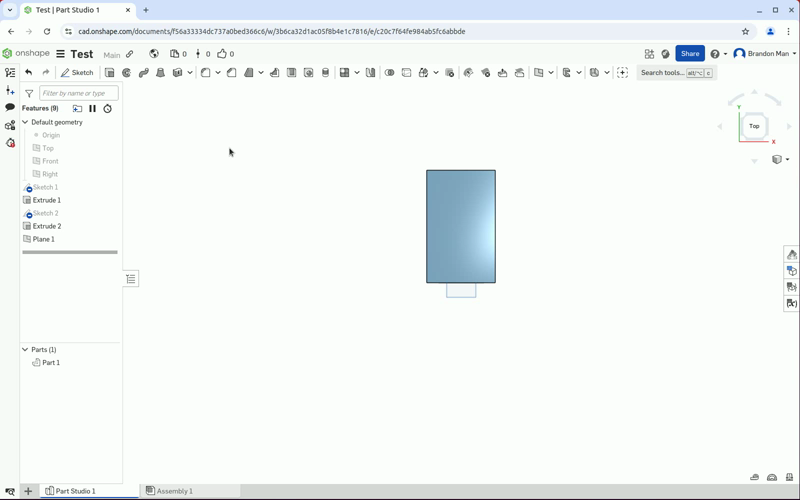
key(shift+s)
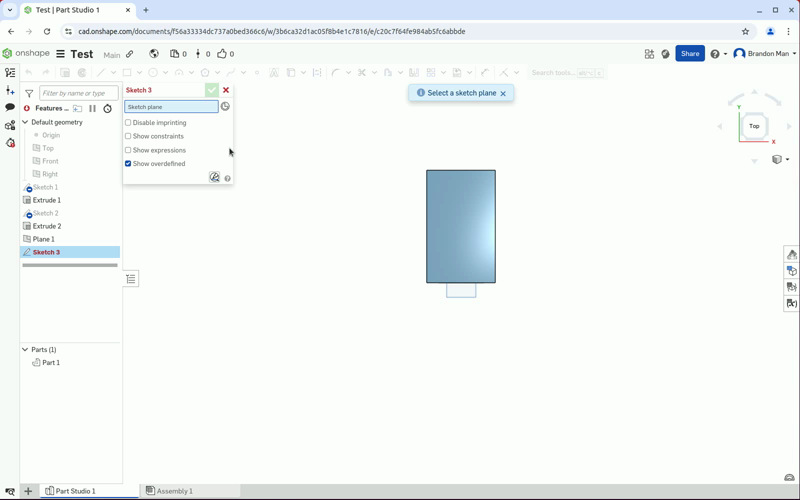
mouse_move(73, 241)
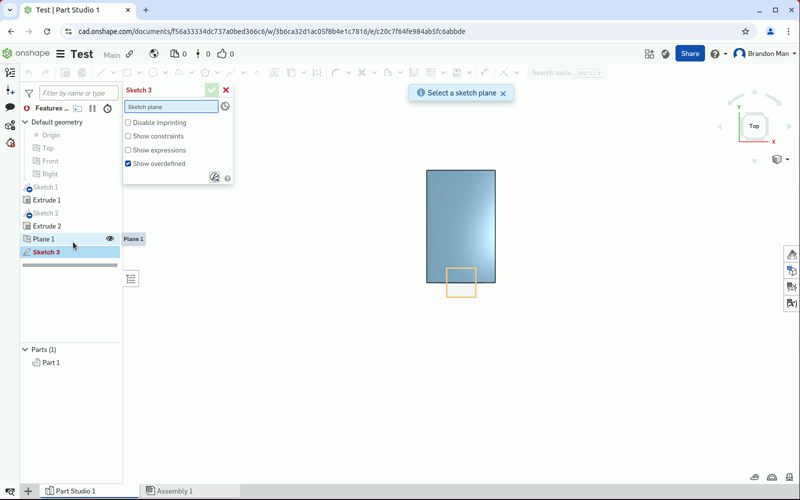
click(73, 241)
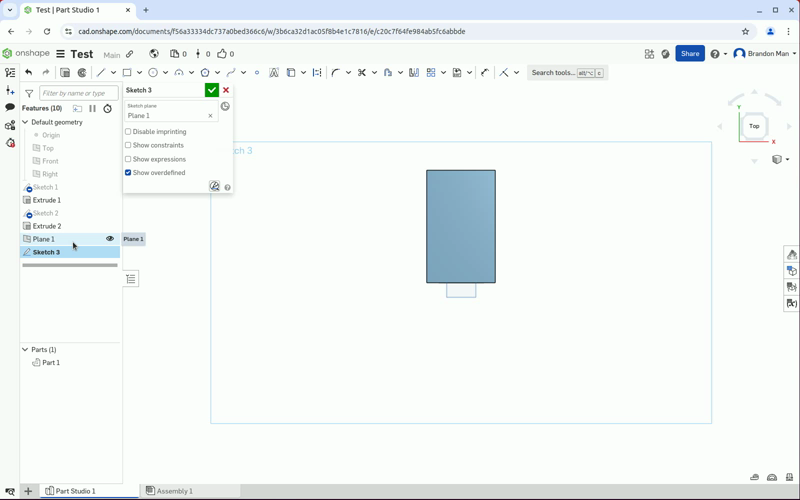
mouse_move(73, 352)
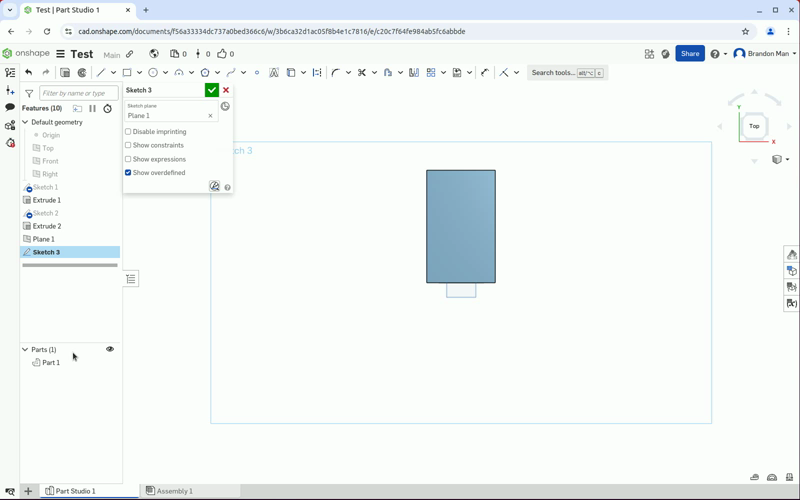
key(y)
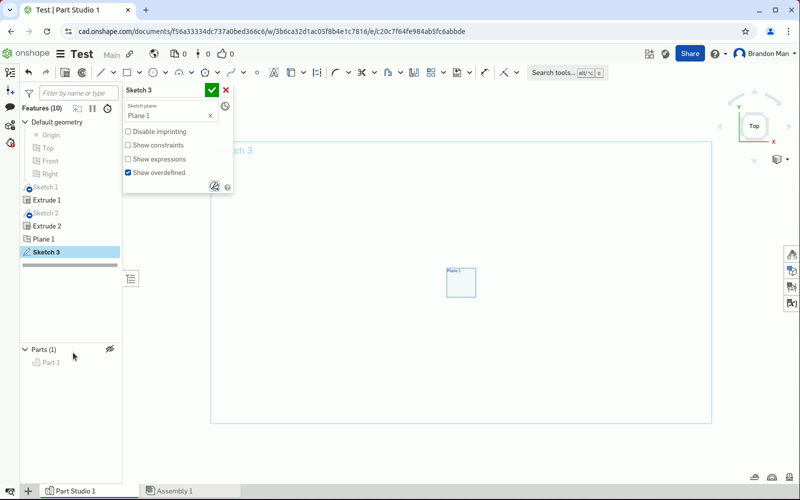
key(l)
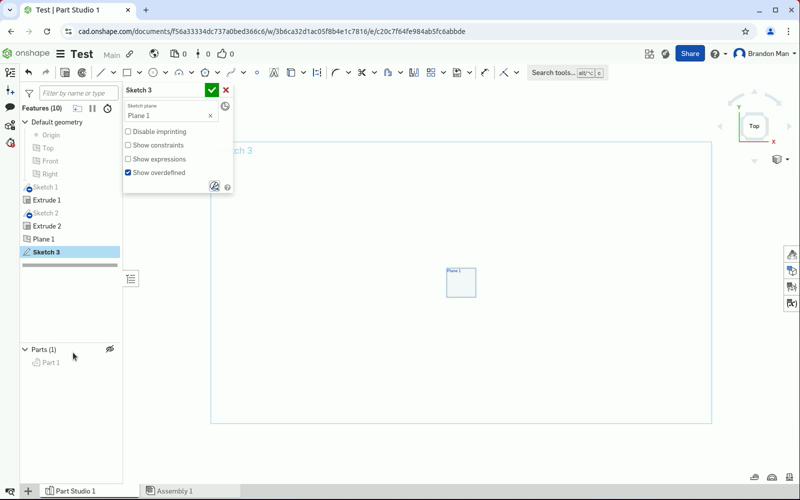
key_down(shift)
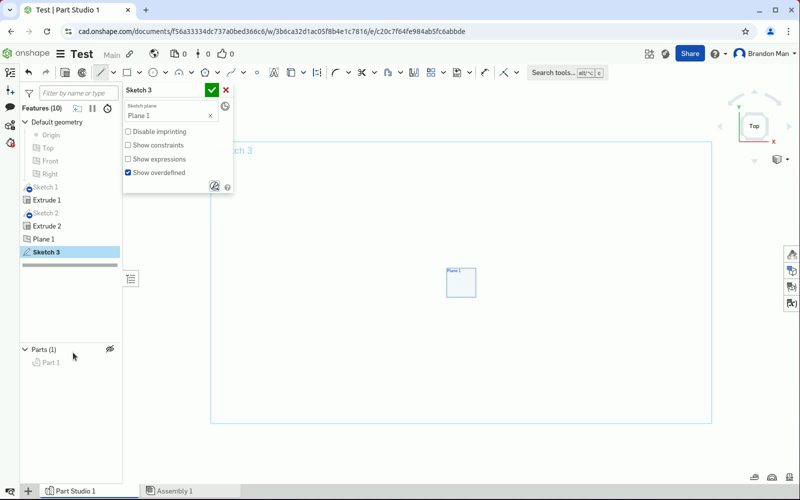
mouse_move(453, 282)
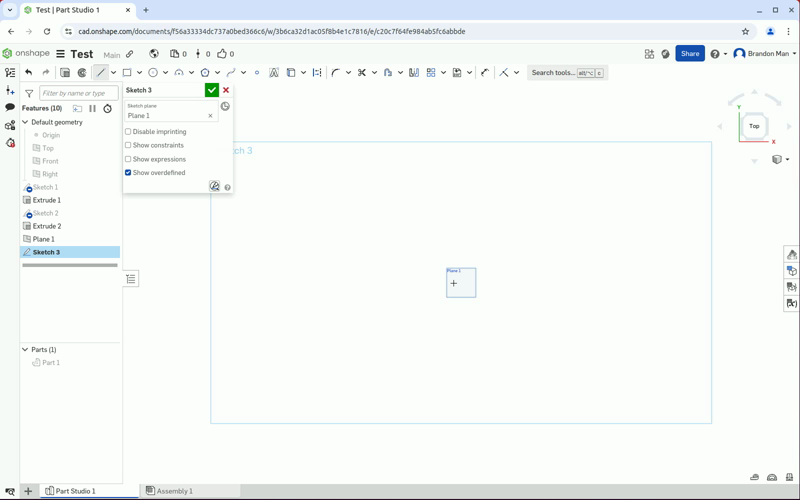
click(453, 282)
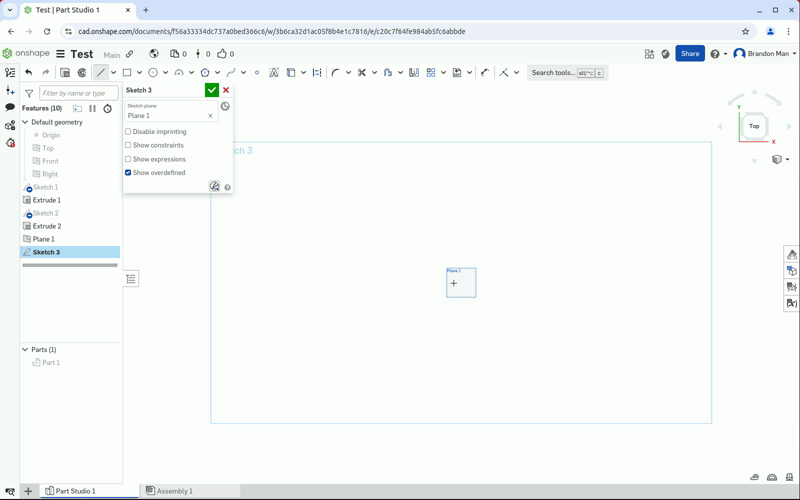
key_up(shift)
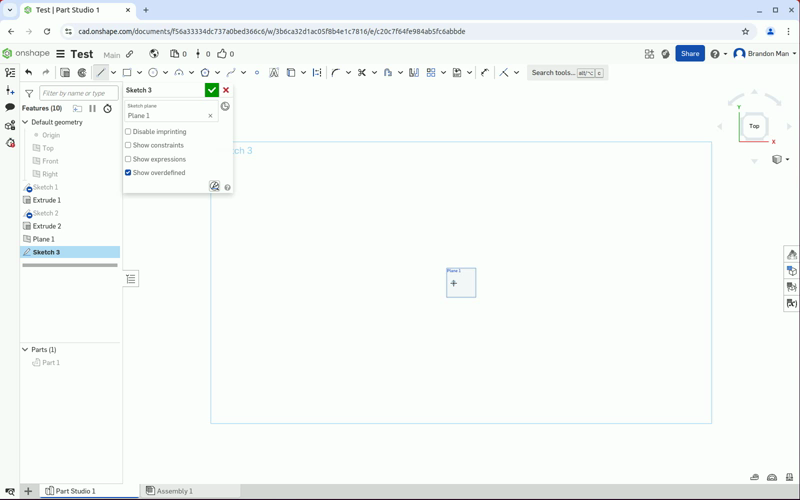
key_down(shift)
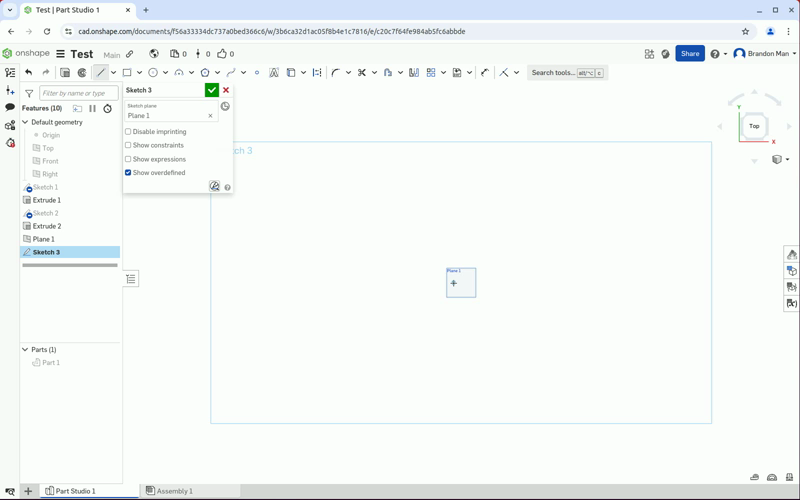
mouse_move(483, 282)
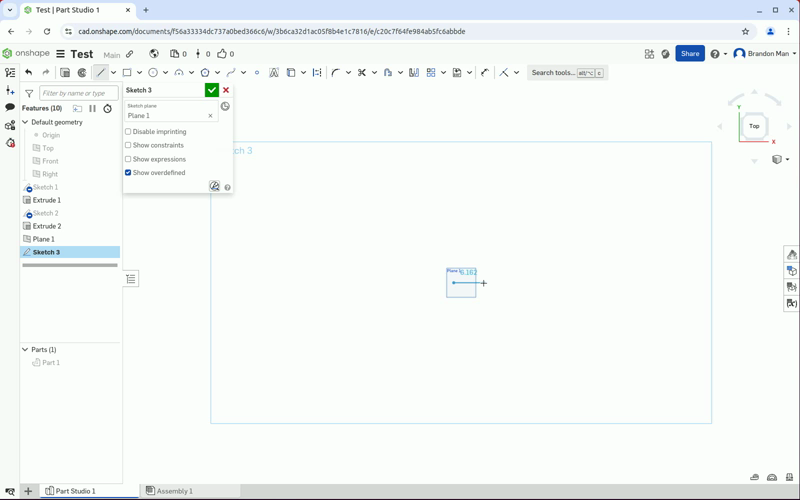
mouse_move(465, 282)
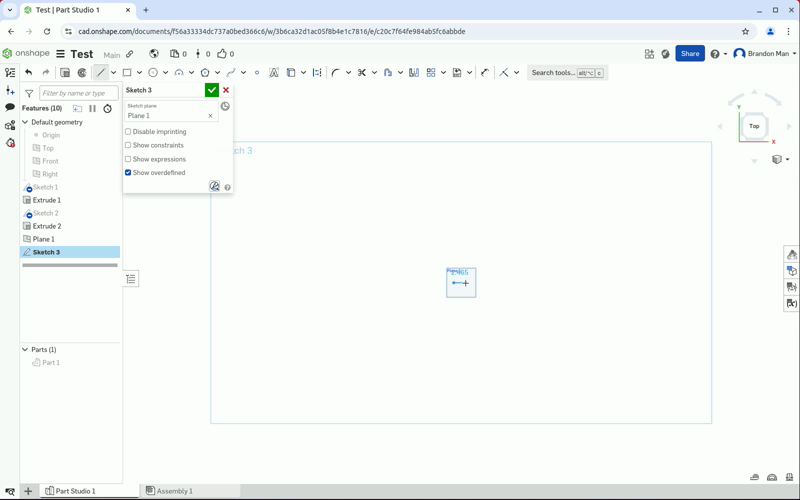
click(465, 282)
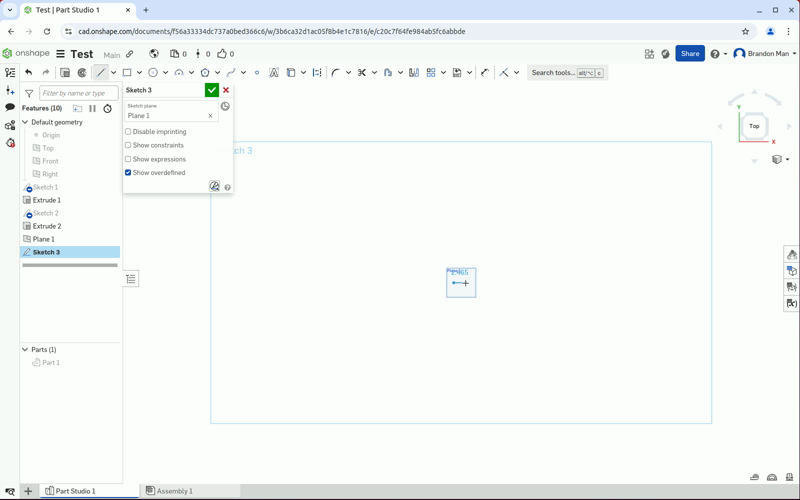
key_up(shift)
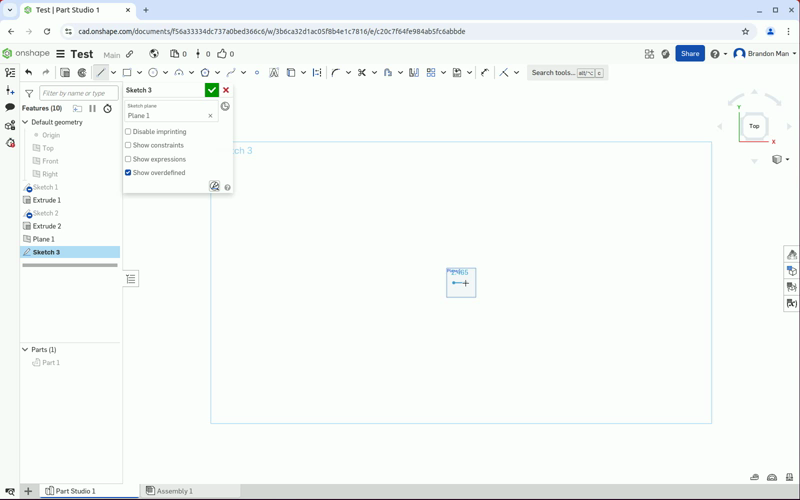
key_down(shift)
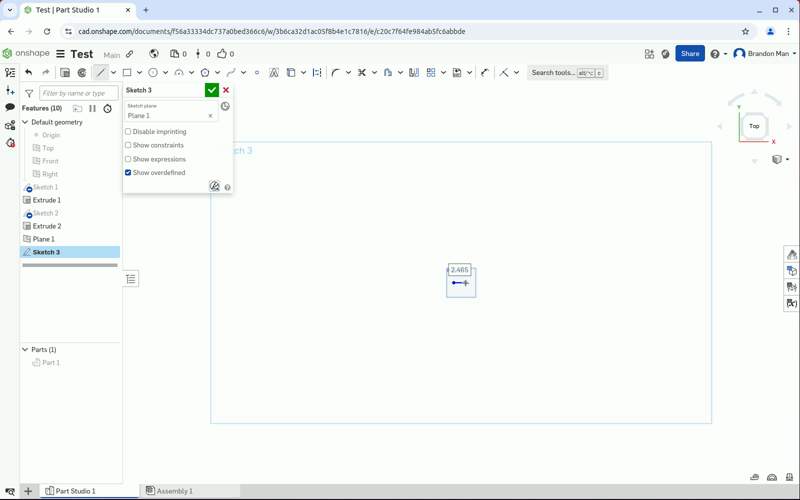
mouse_move(495, 282)
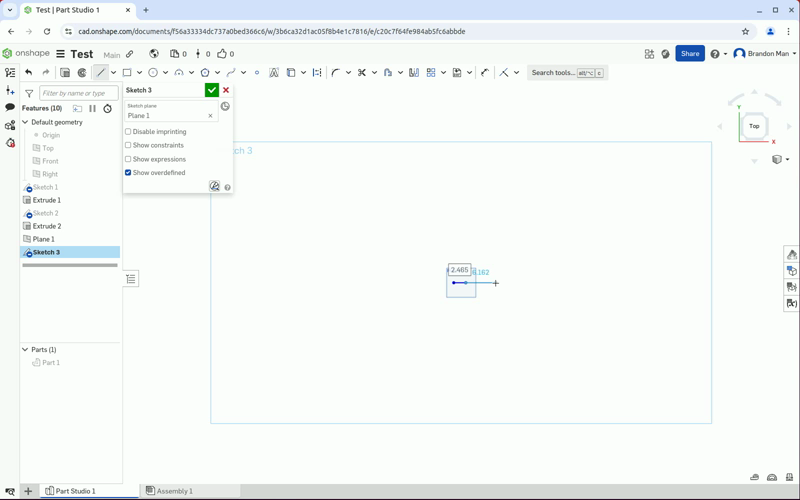
mouse_move(465, 248)
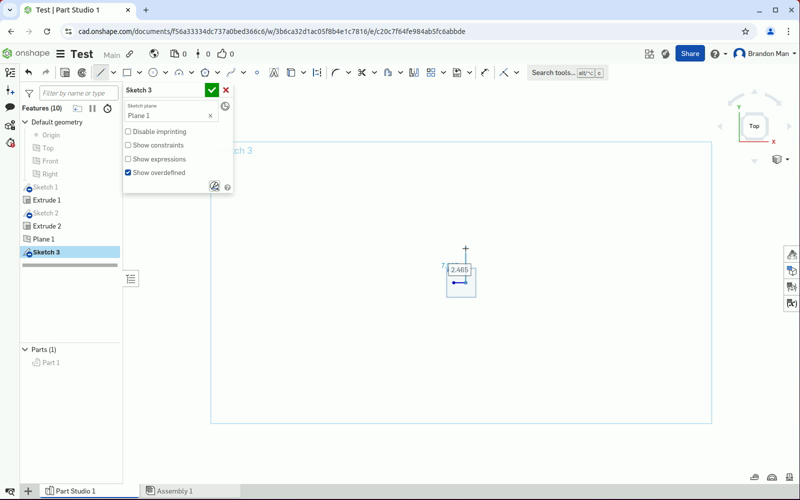
click(465, 248)
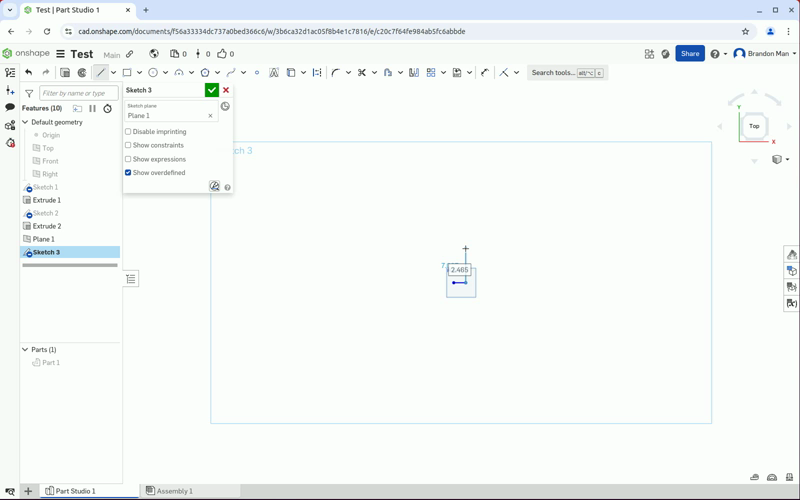
key_up(shift)
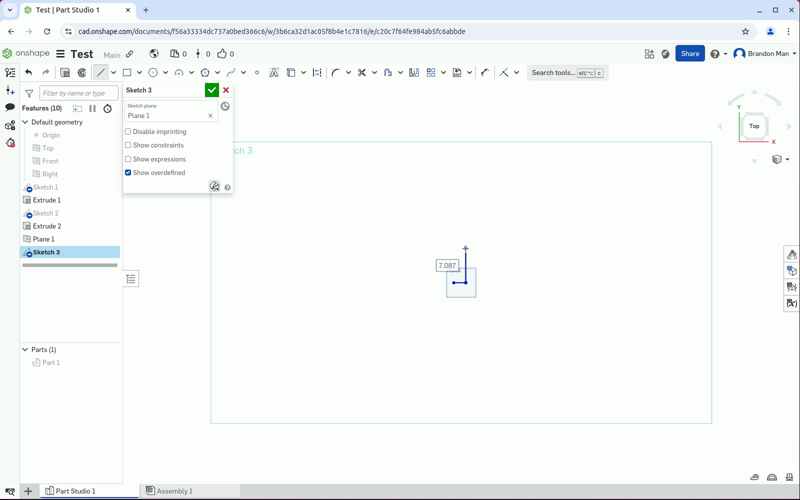
key_down(shift)
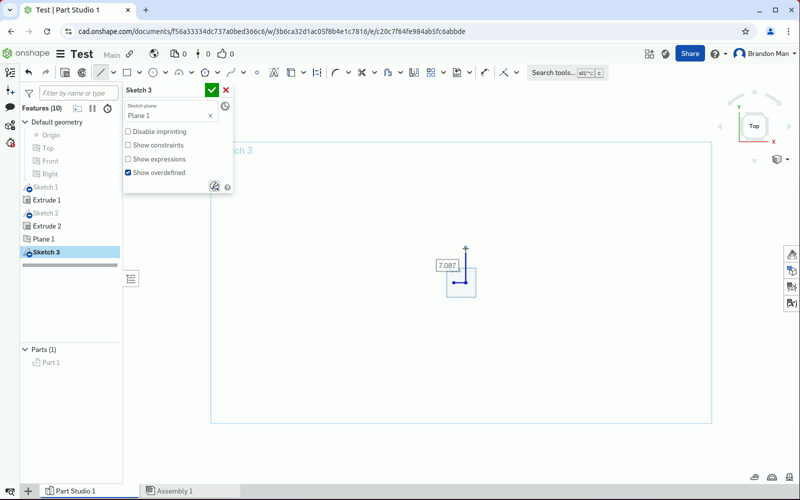
mouse_move(495, 248)
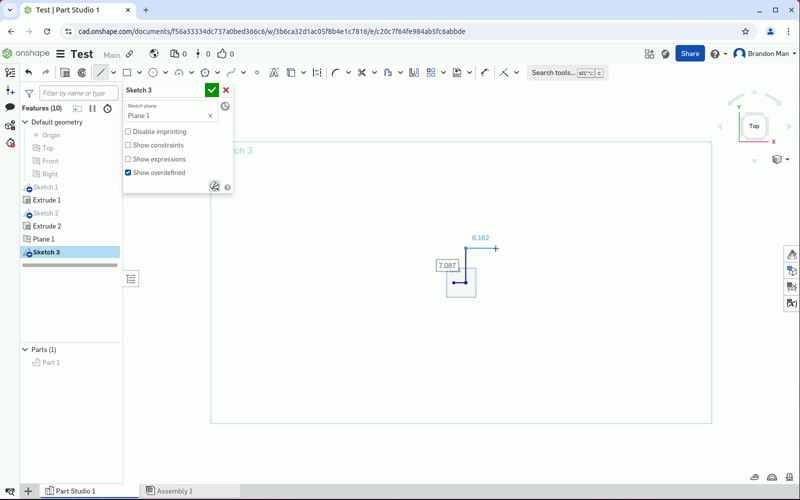
mouse_move(453, 248)
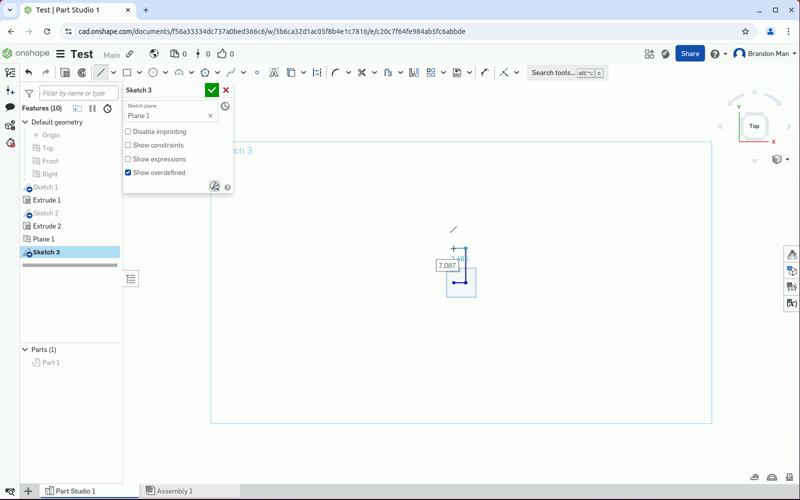
click(453, 248)
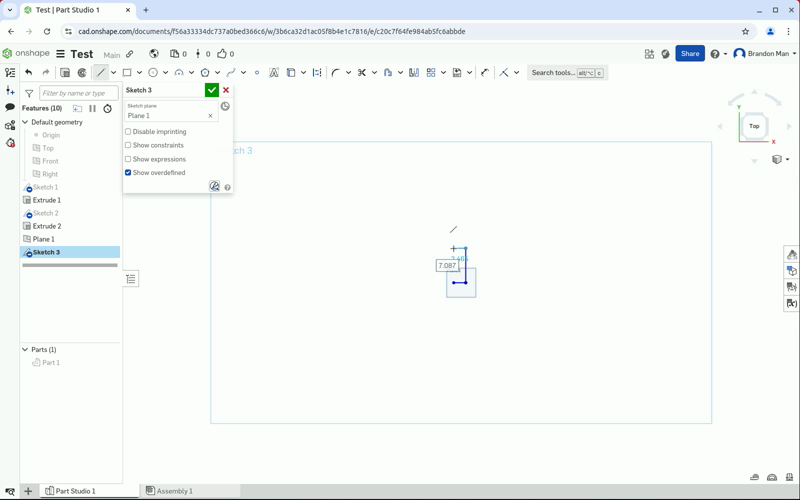
key_up(shift)
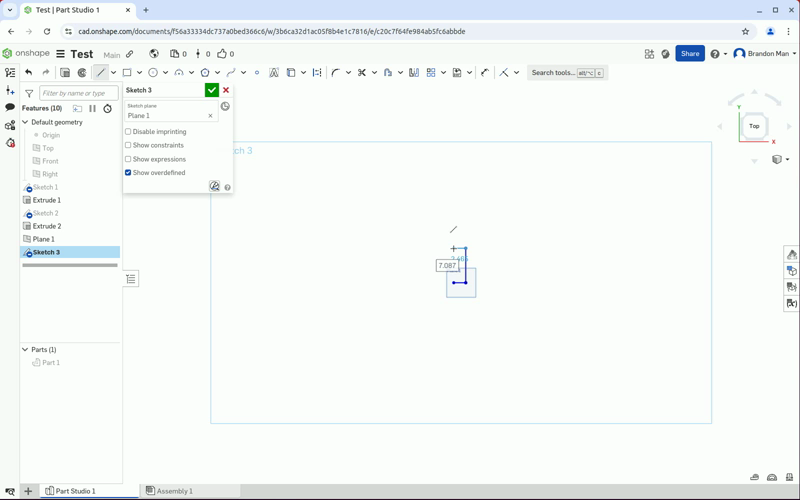
mouse_move(483, 248)
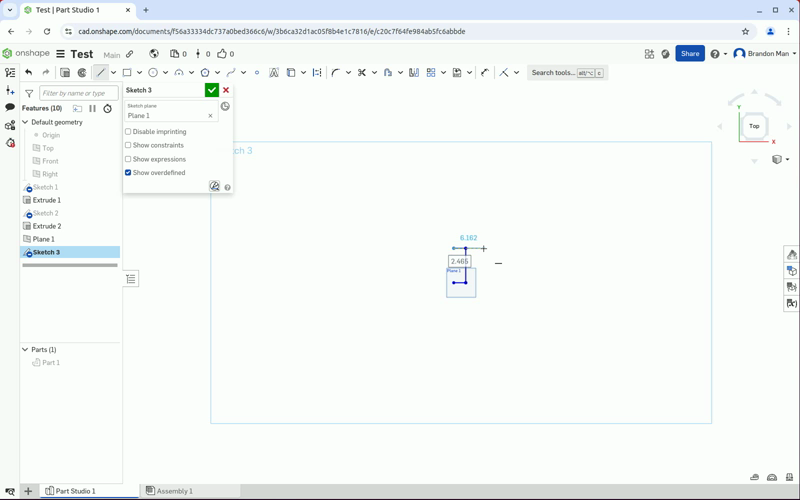
key_down(shift)
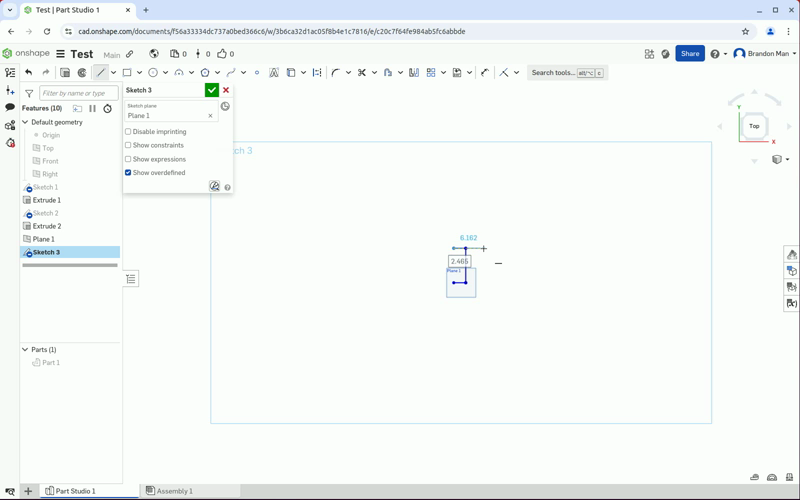
mouse_move(453, 282)
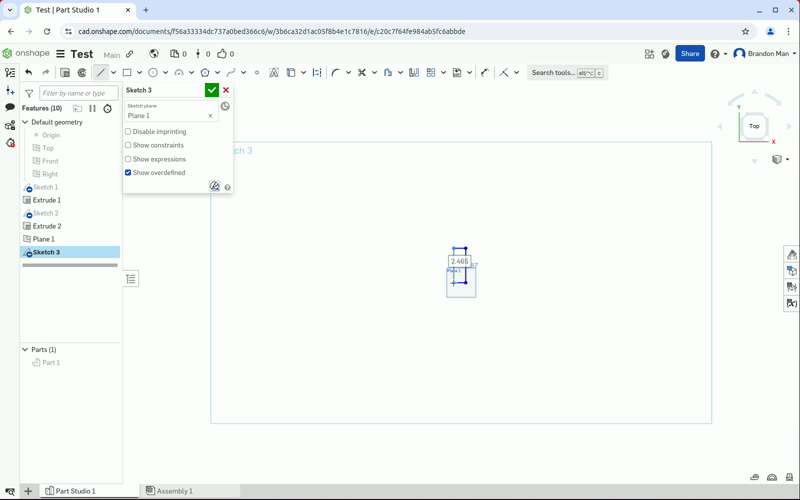
key_up(shift)
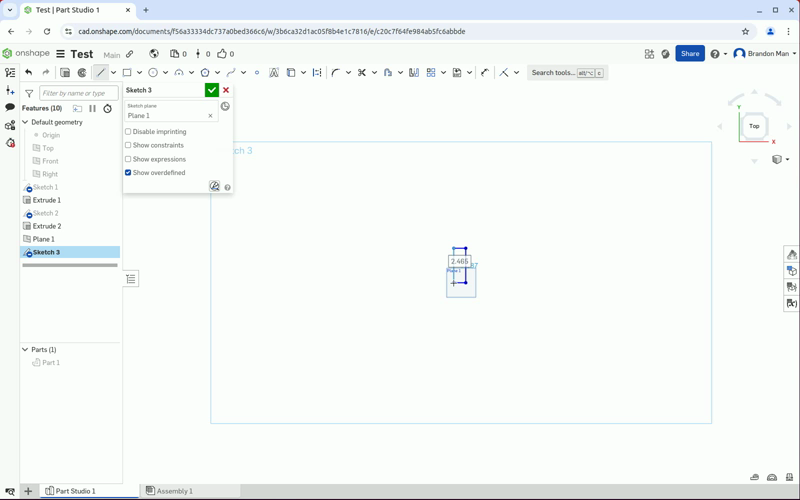
click(453, 282)
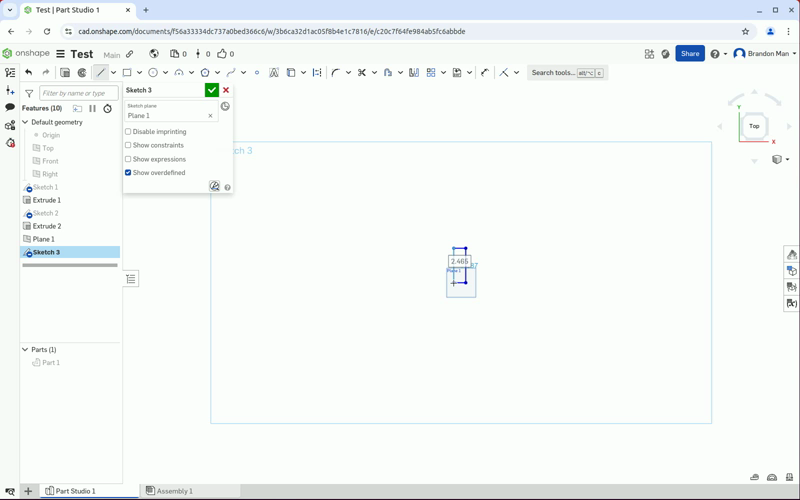
key(esc)
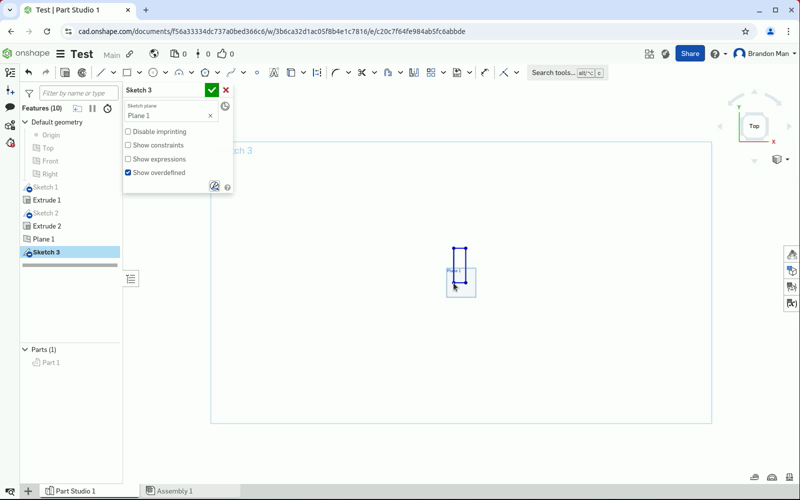
mouse_move(457, 258)
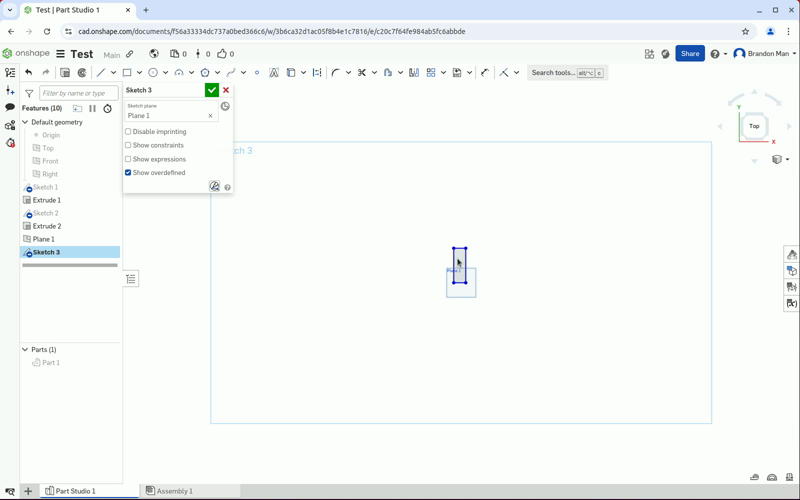
scroll(6)
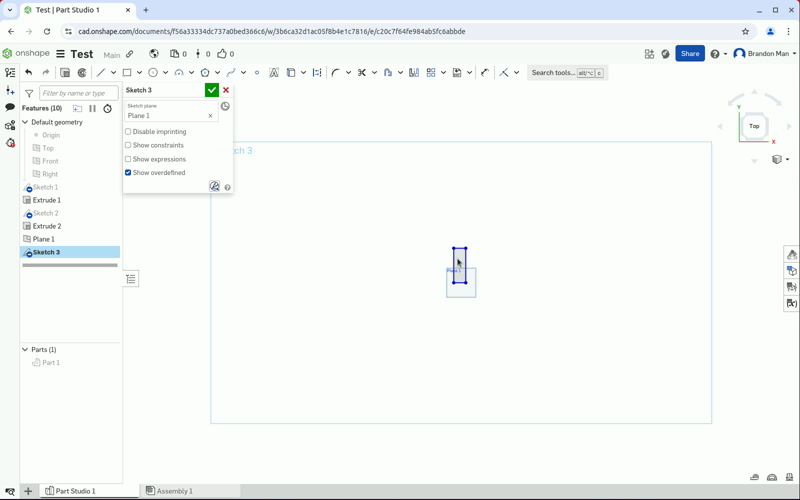
scroll(6)
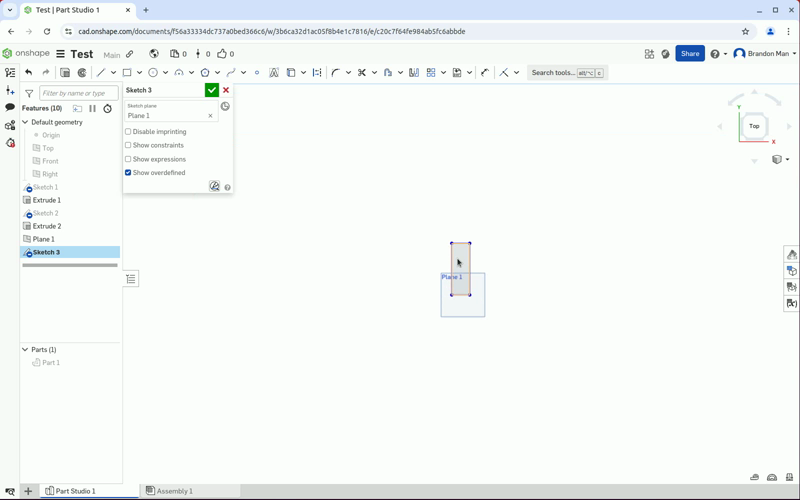
scroll(6)
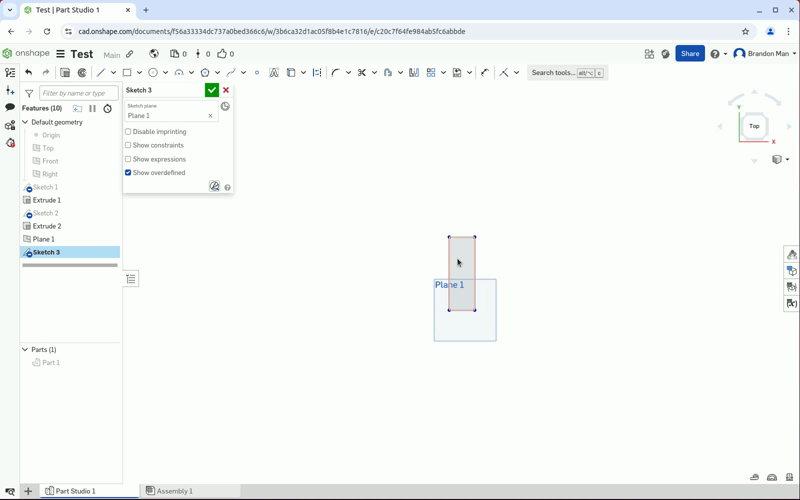
scroll(6)
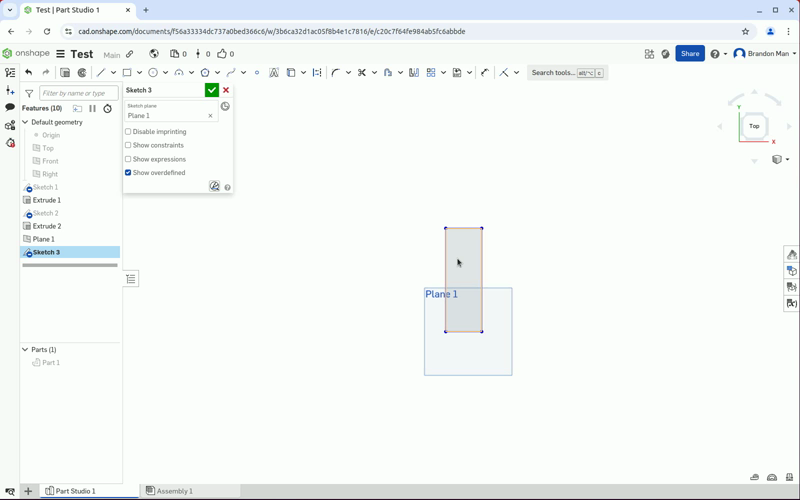
scroll(6)
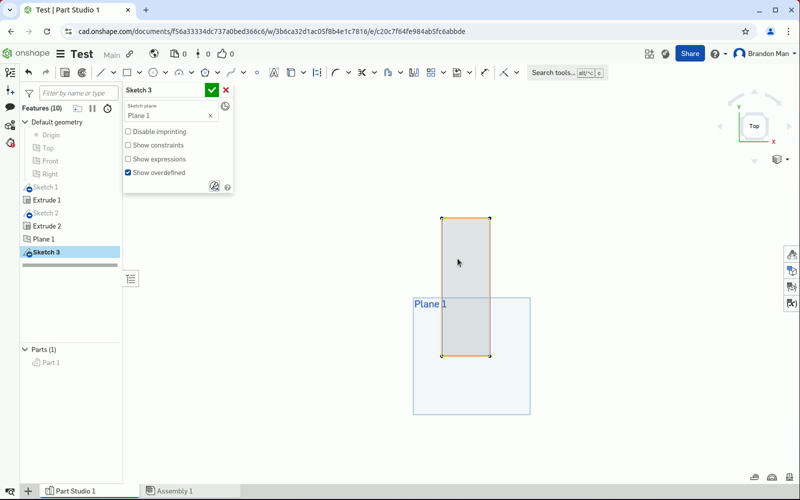
scroll(6)
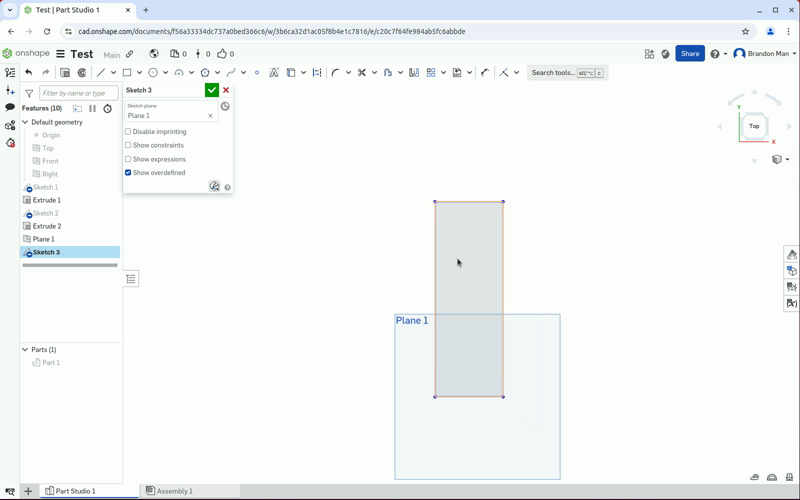
scroll(6)
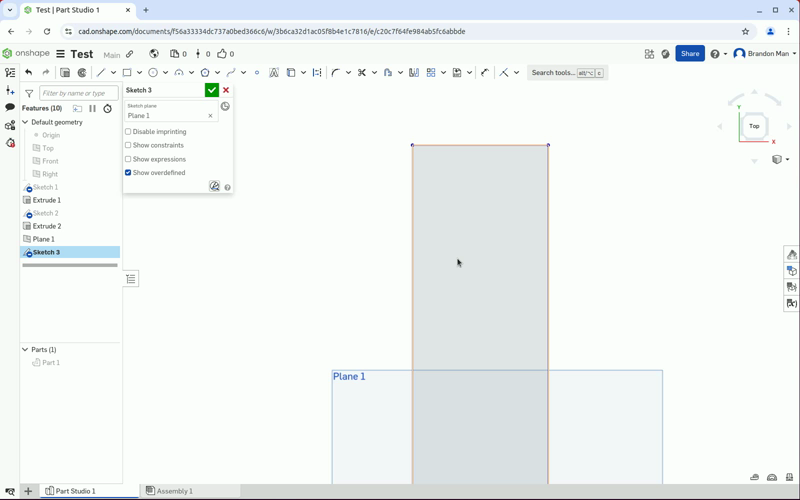
click(457, 258)
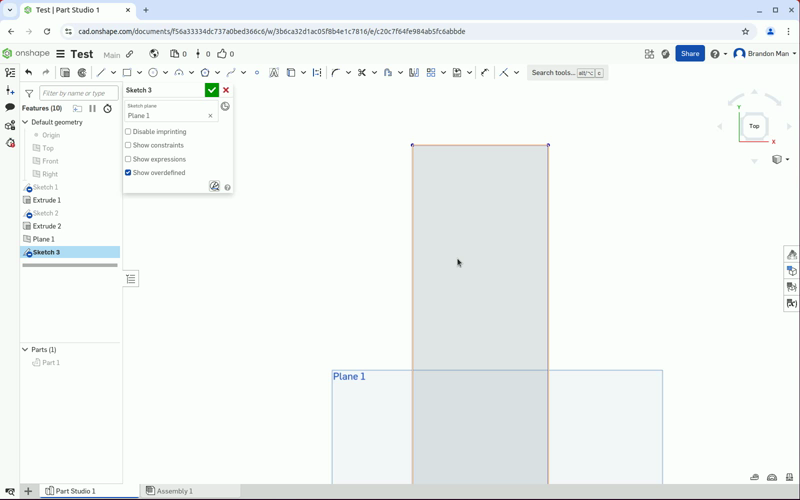
scroll(-6)
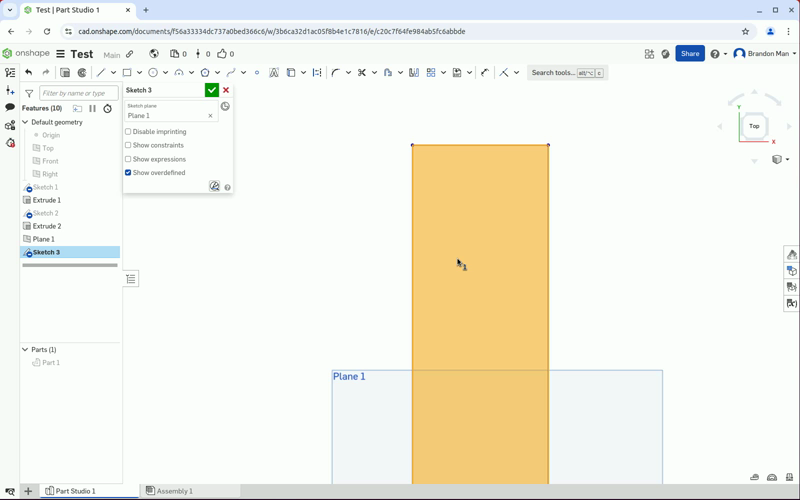
scroll(-6)
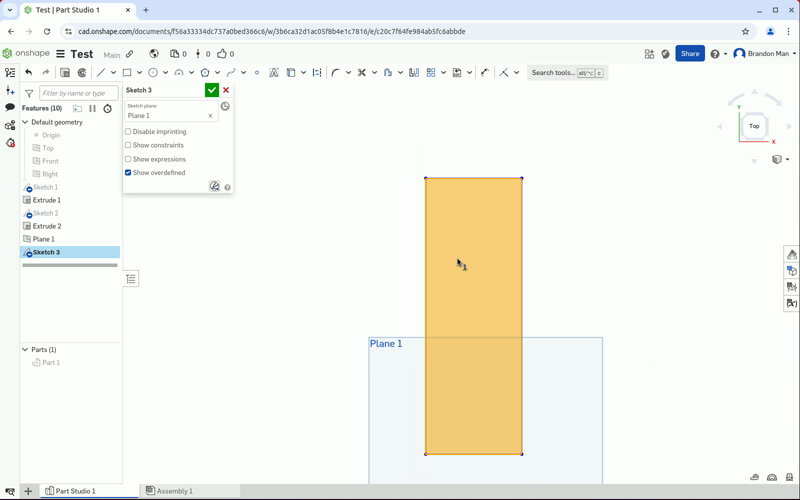
scroll(-6)
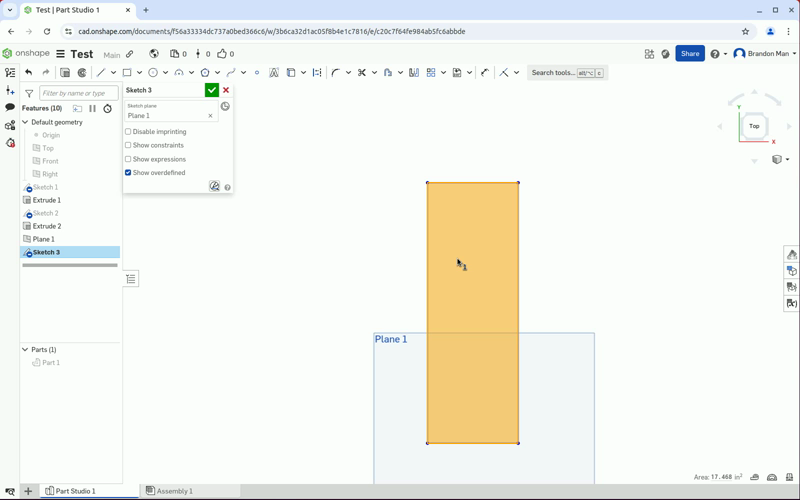
scroll(-6)
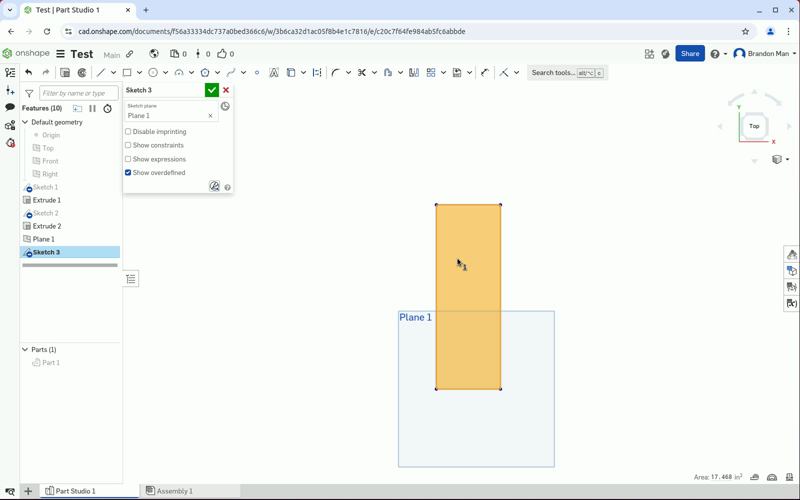
scroll(-6)
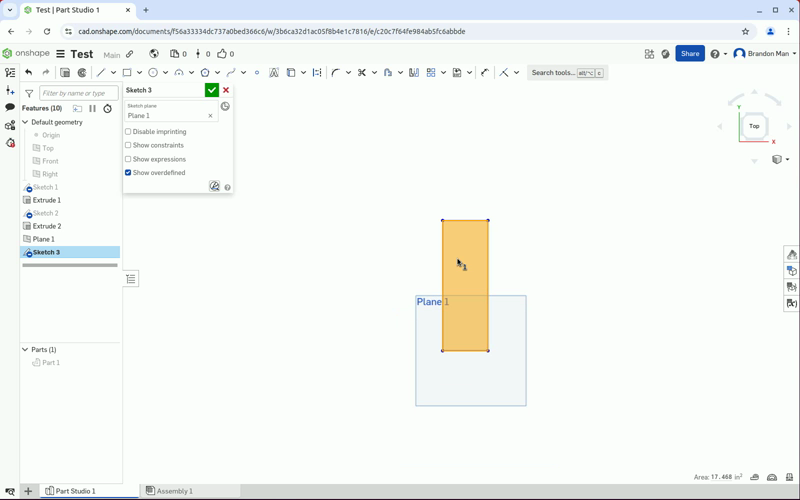
scroll(-6)
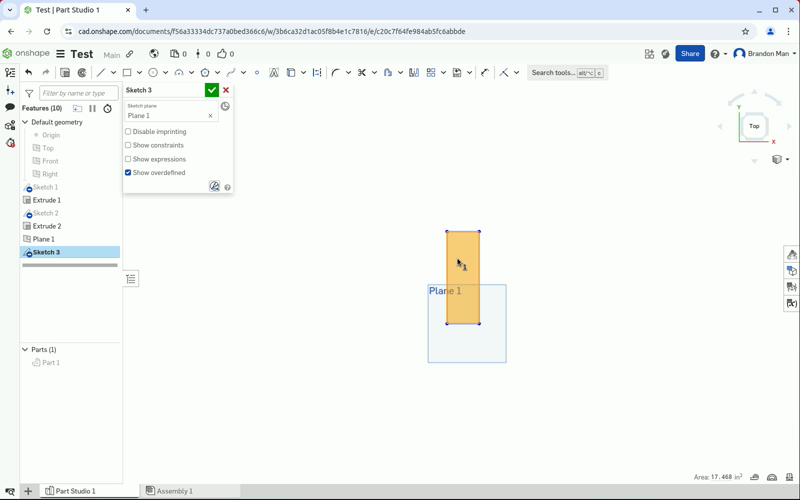
scroll(-6)
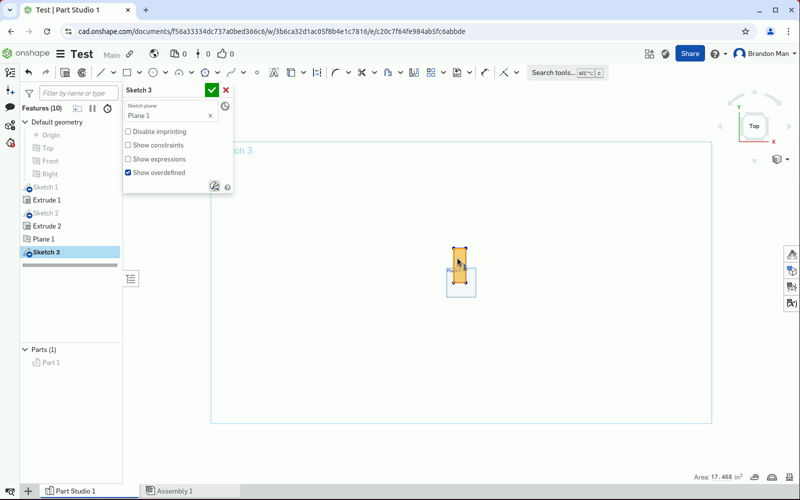
mouse_move(73, 352)
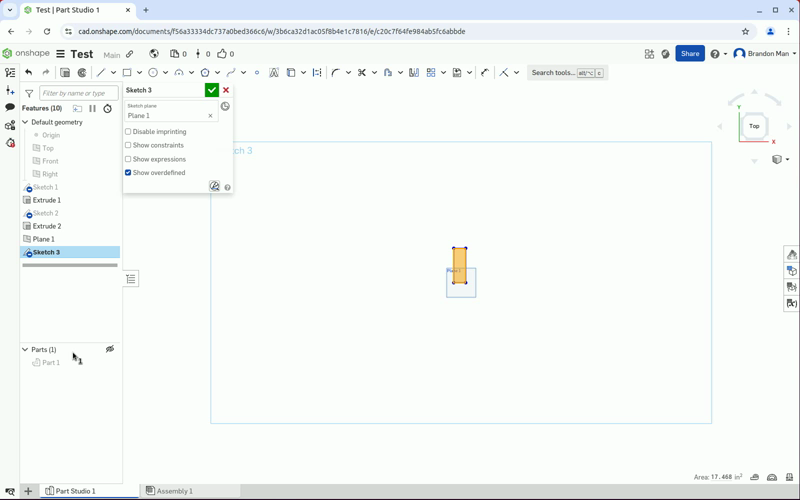
key(shift+y)
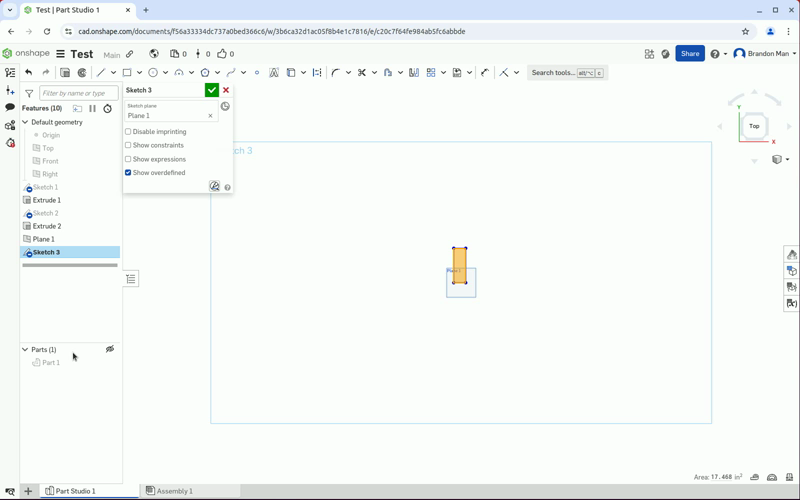
key(shift+e)
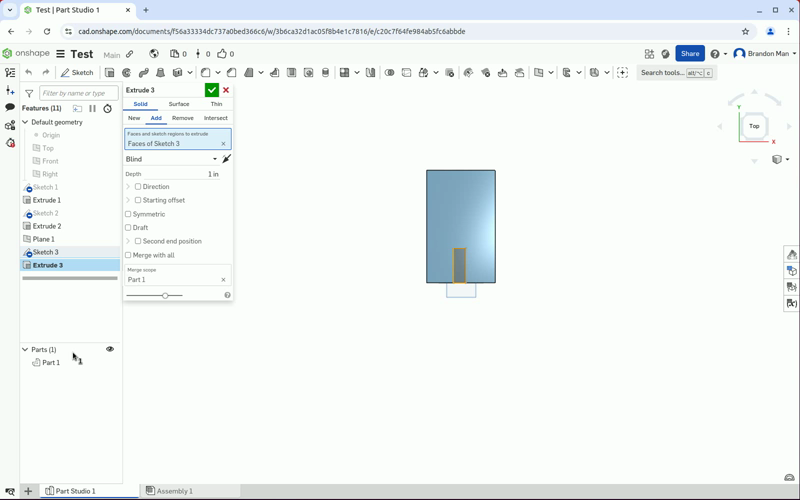
mouse_move(143, 106)
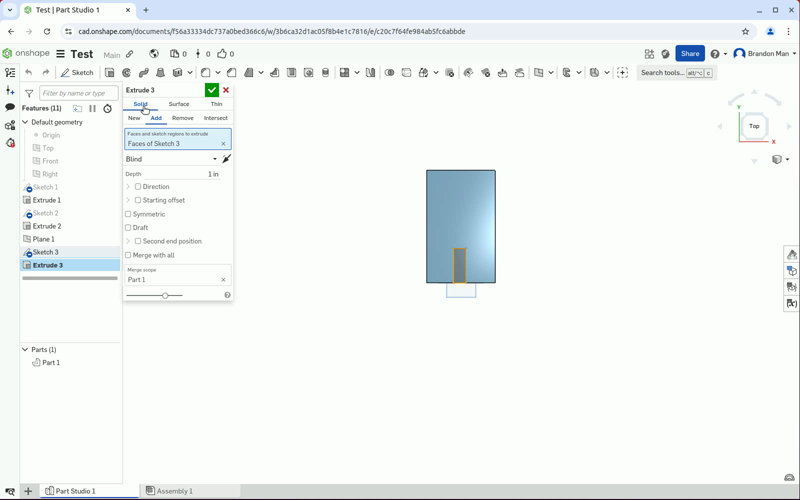
click(143, 106)
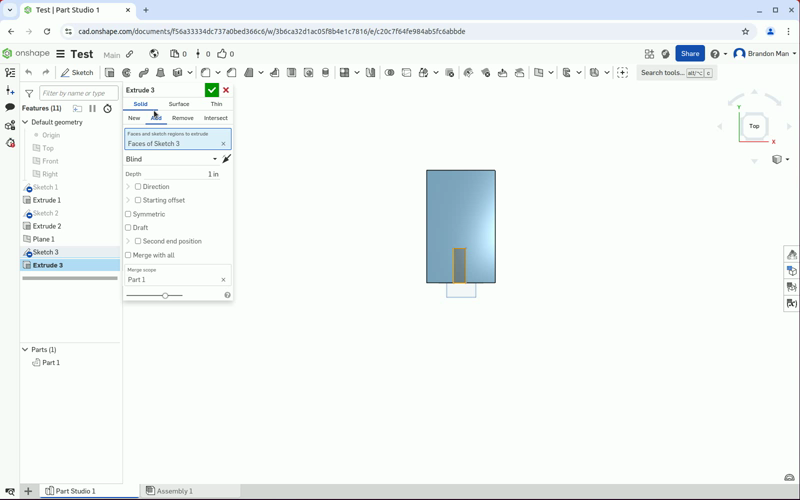
mouse_move(186, 120)
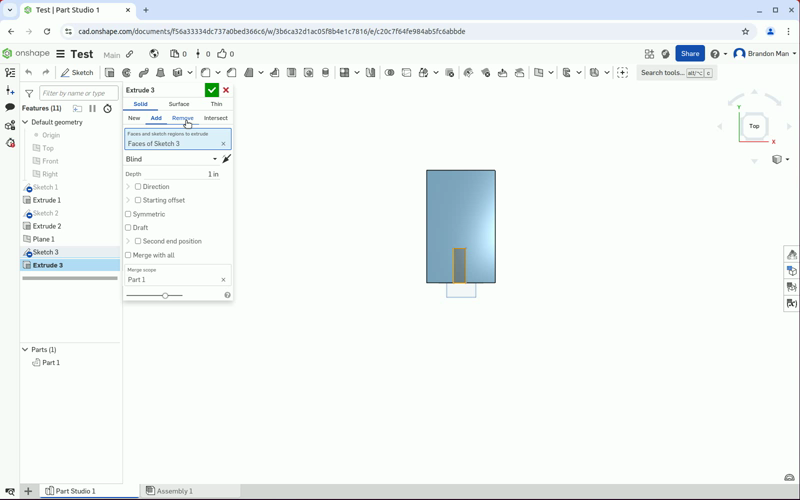
click(186, 120)
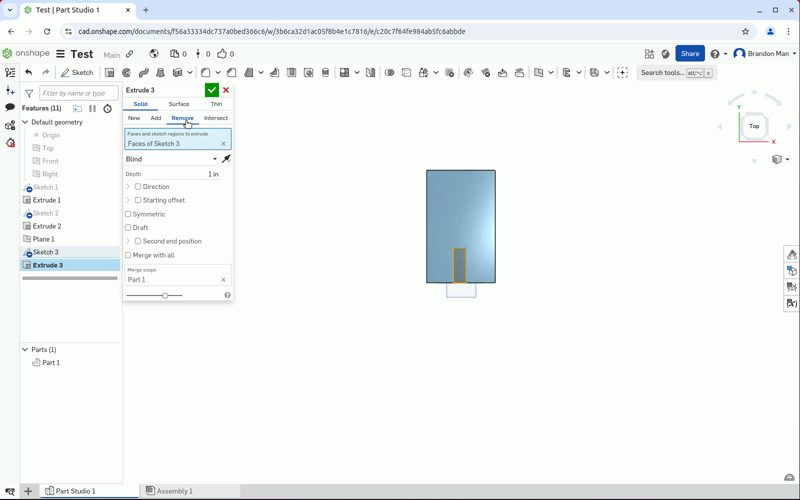
key(tab, 4)
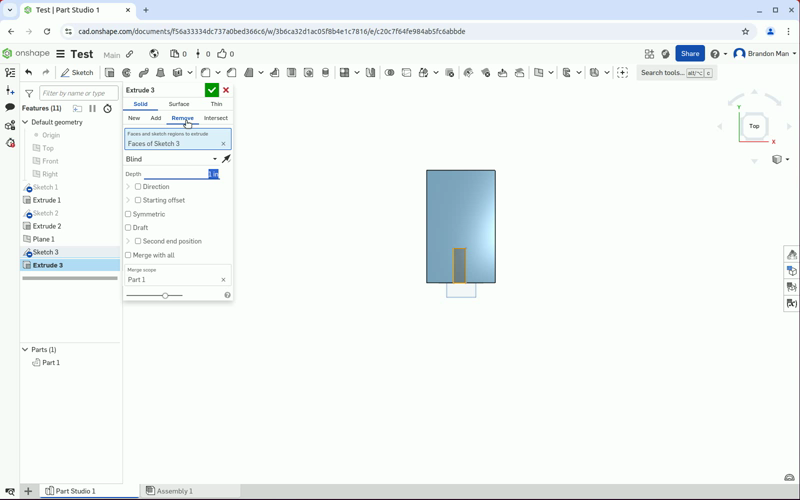
text(5.777)
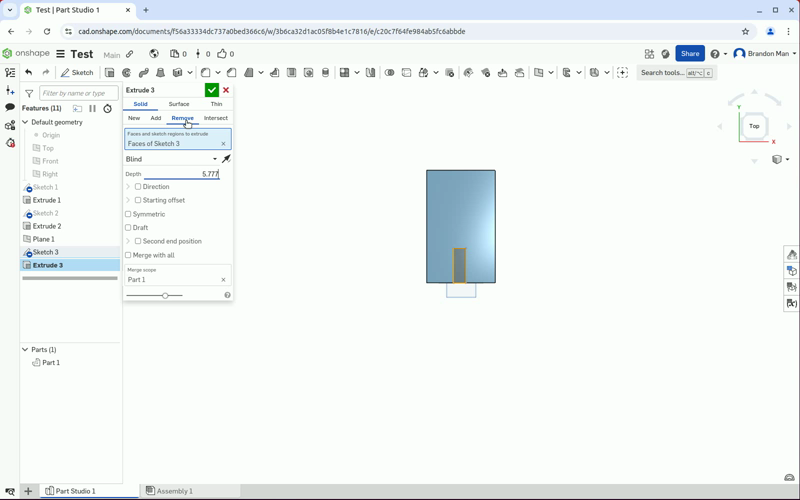
key(tab, 6)
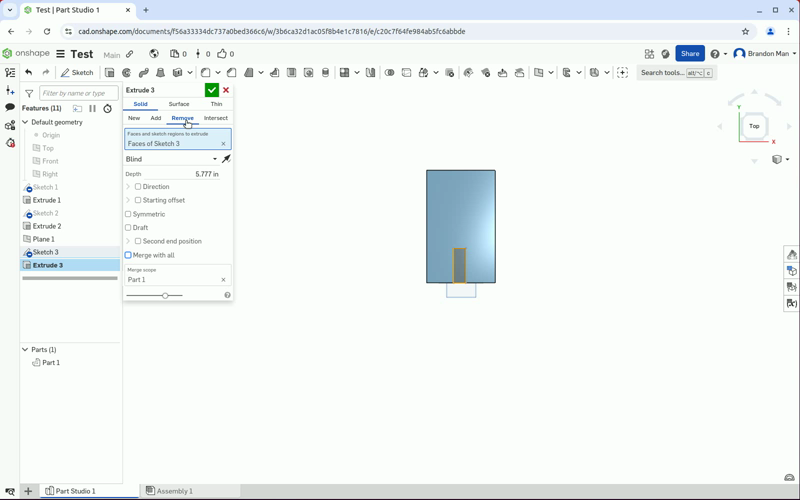
key(space)
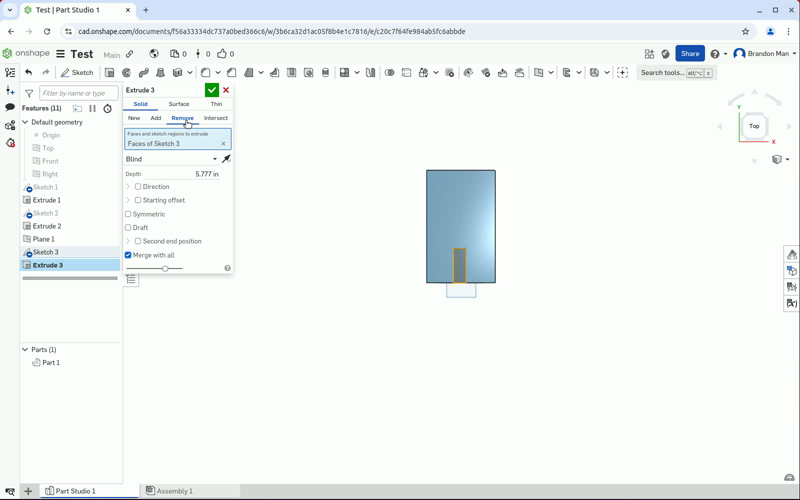
key(enter)
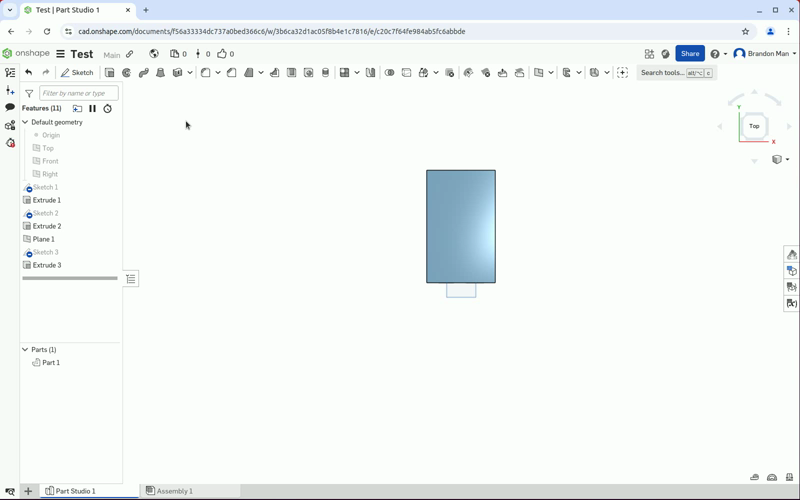
key(shift+h)
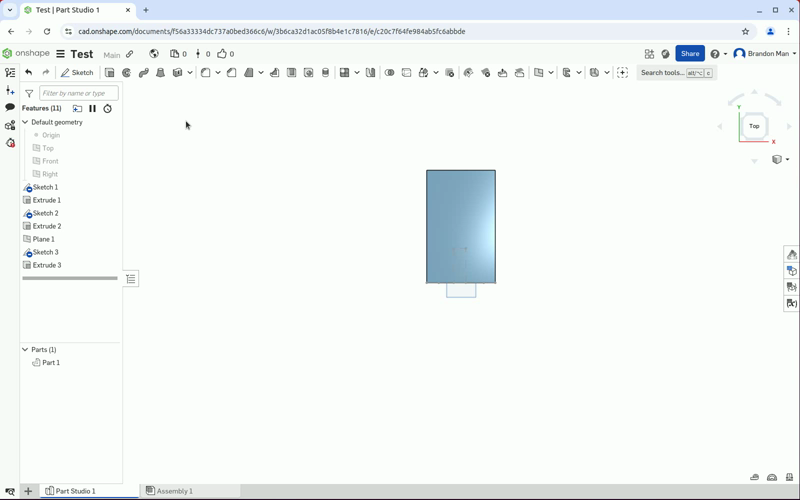
key(shift+h)
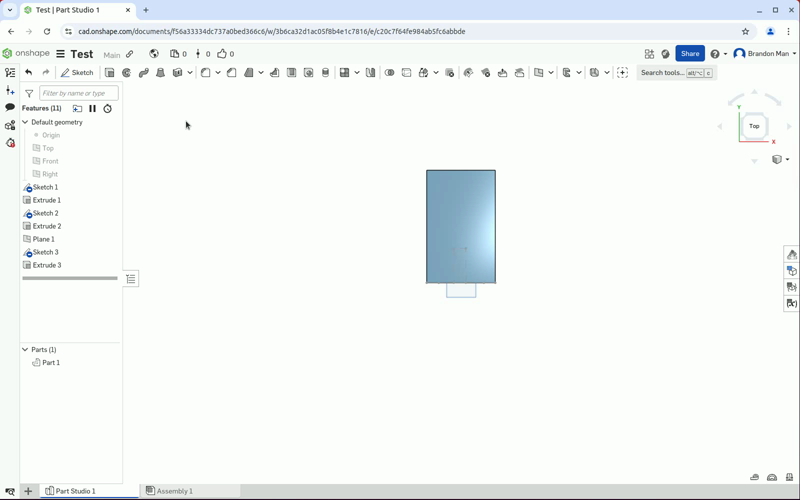
key(shift+7)
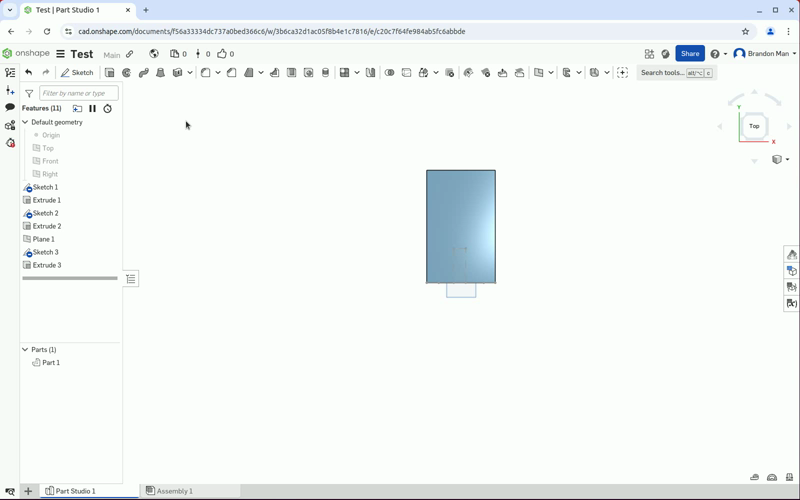
key(up, 3)
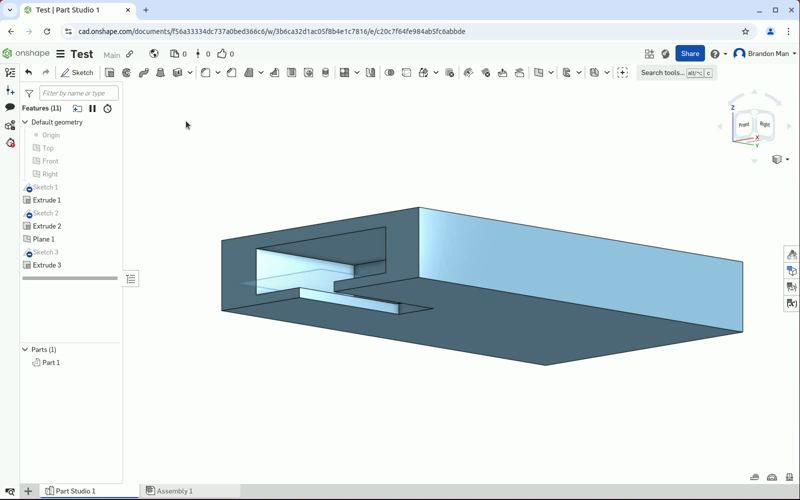
key(left, 3)
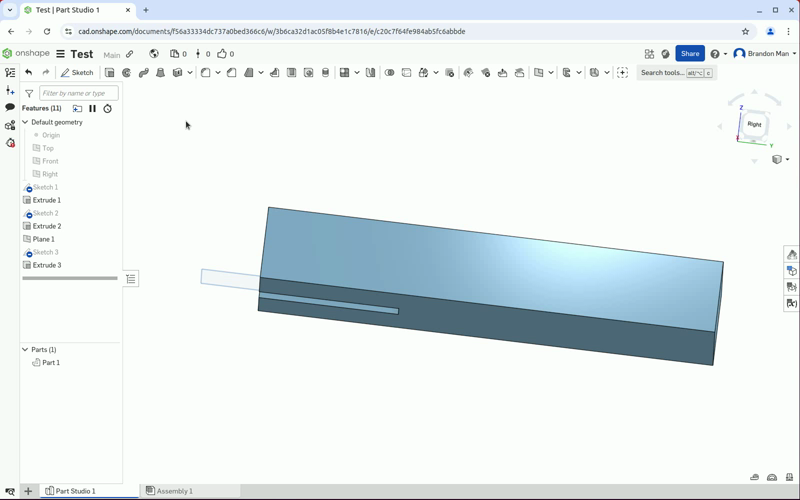
key(right, 3)
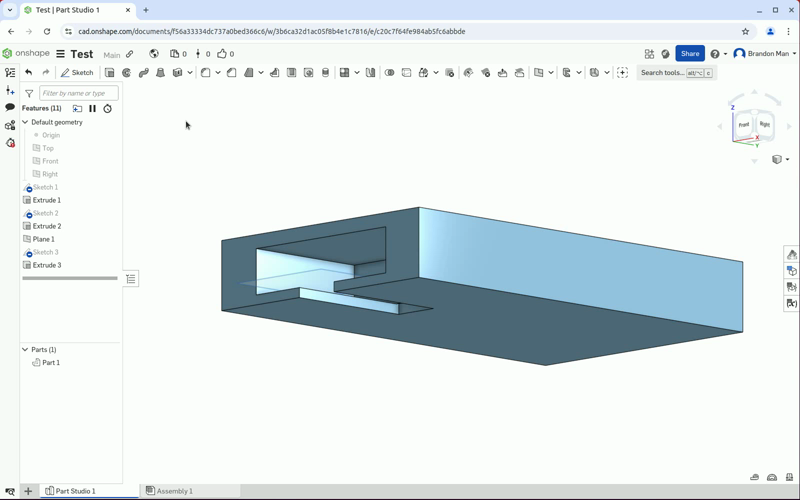
key(down, 3)
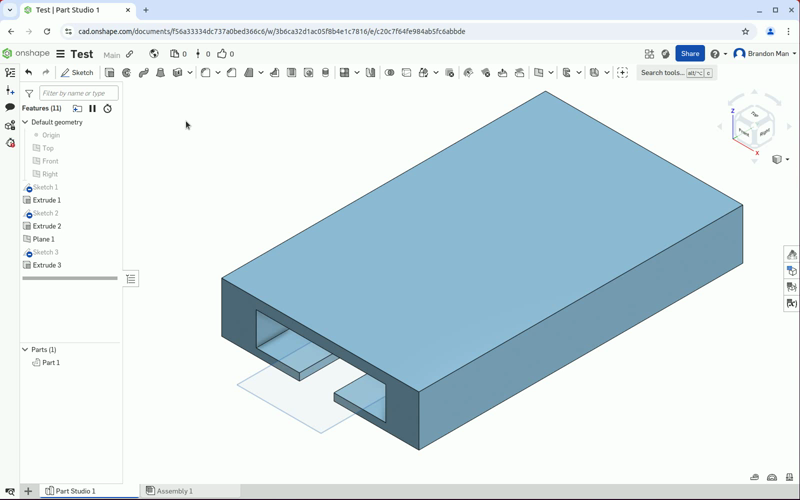
mouse_move(73, 189)
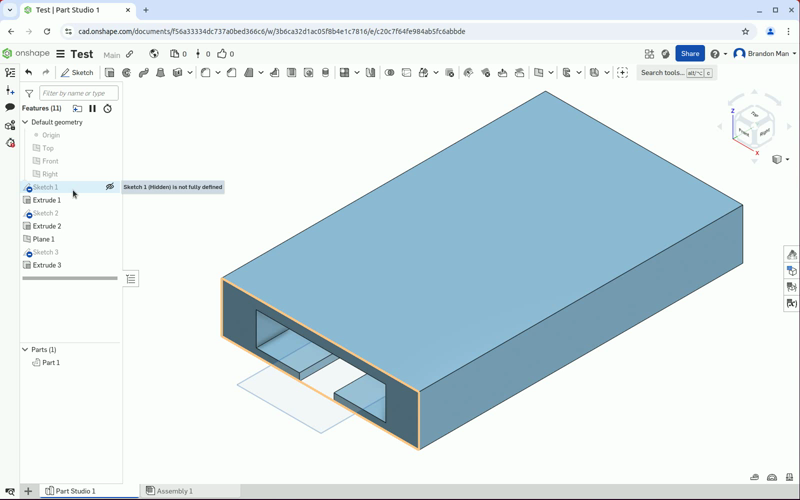
click(73, 189)